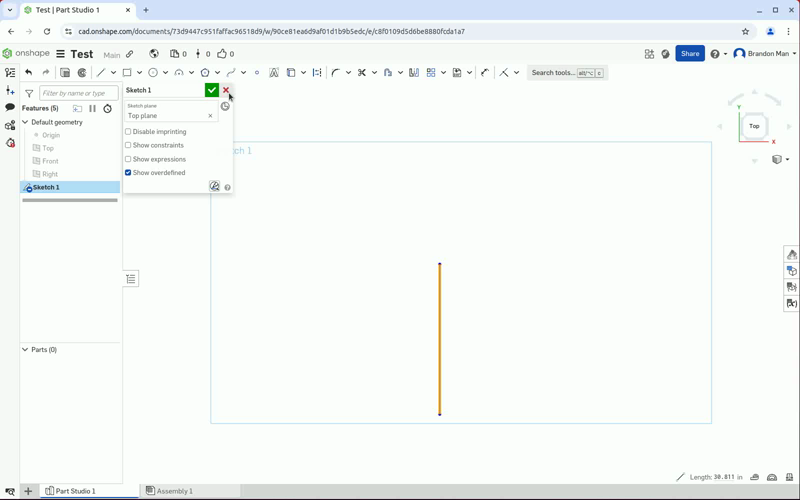
key(shift+h)
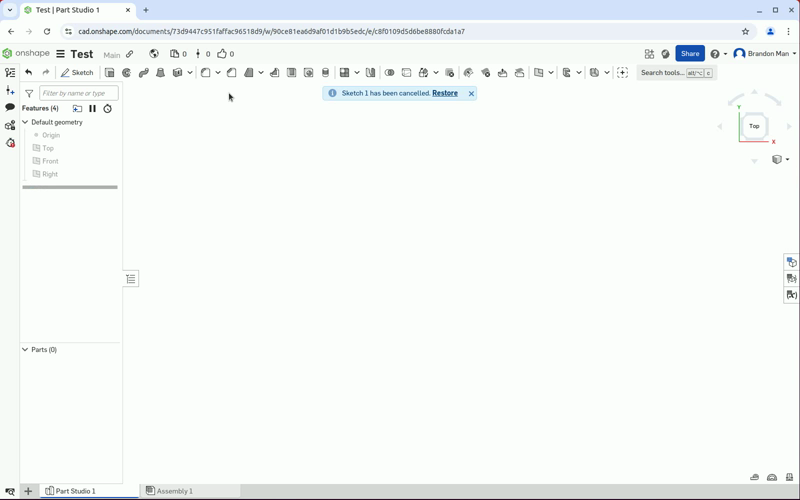
mouse_move(73, 352)
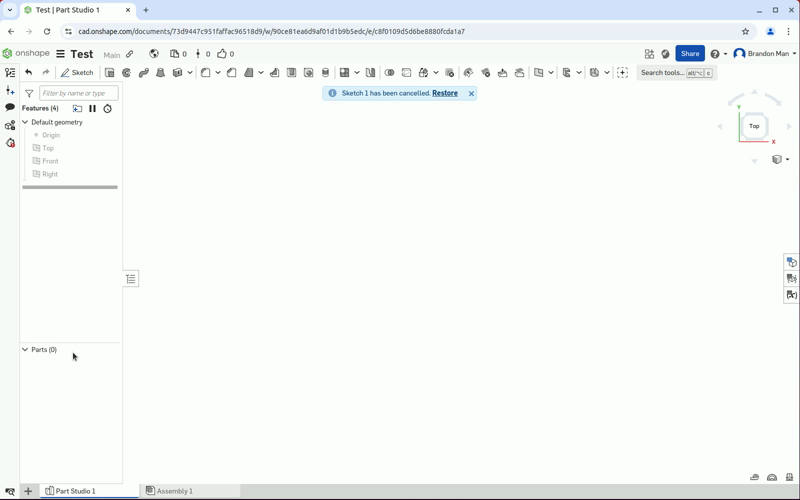
key(y)
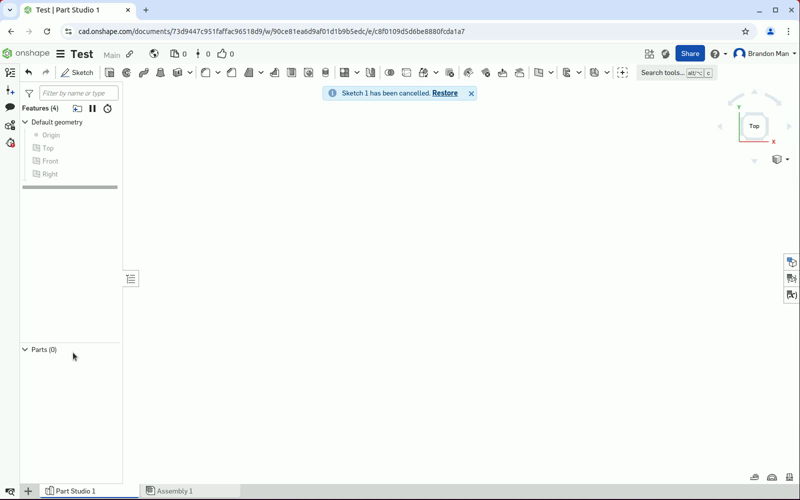
key(shift+p)
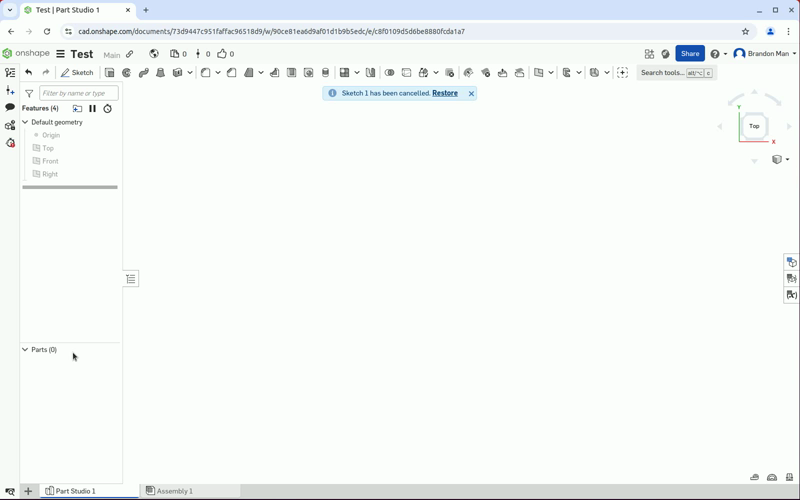
key(space)
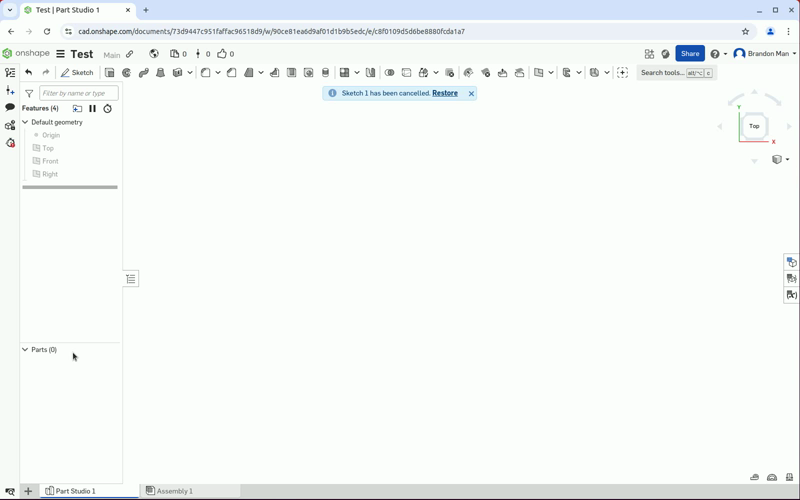
key_down(shift)
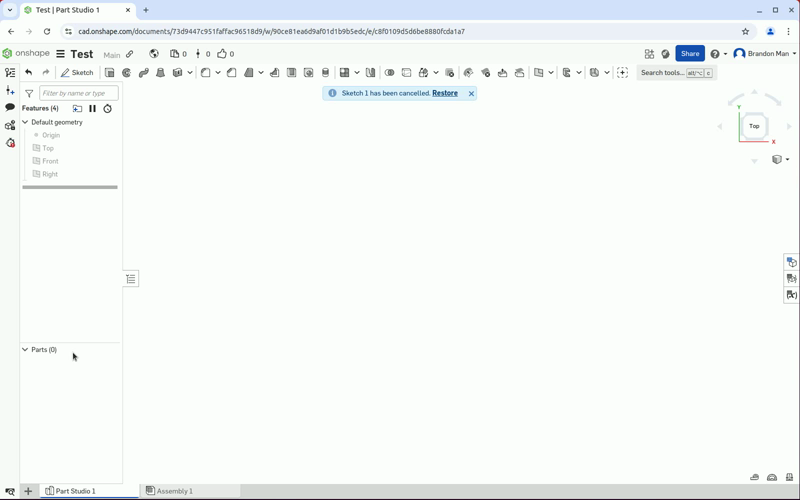
key(up)
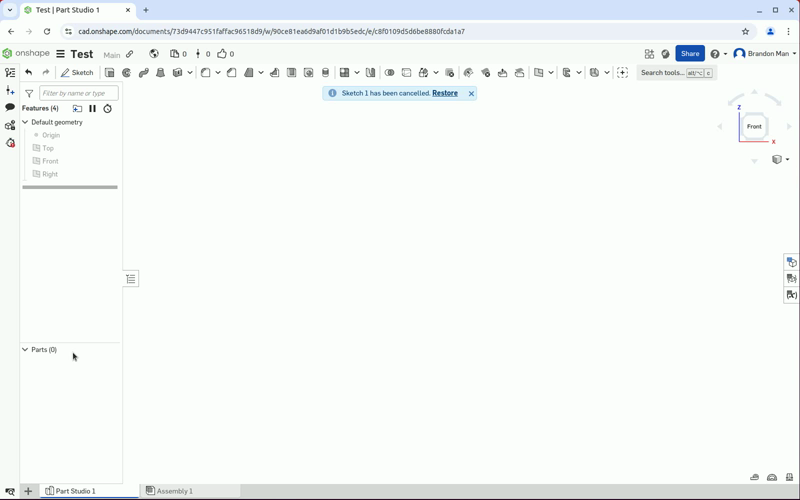
key_up(shift)
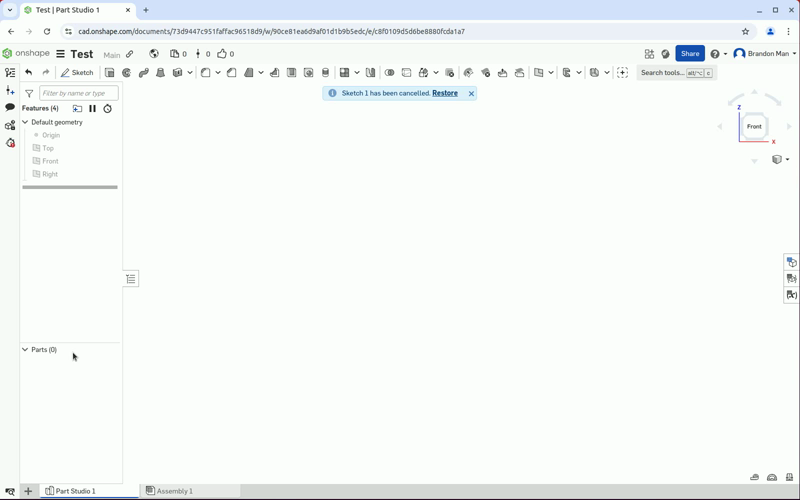
key(space)
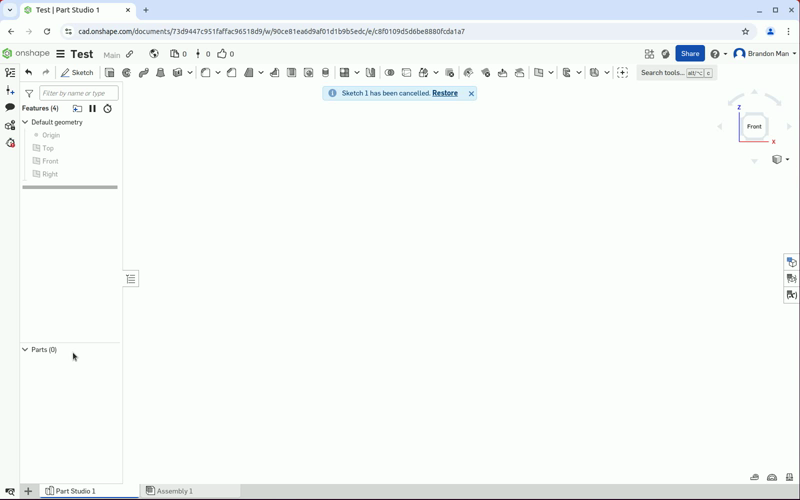
key_down(shift)
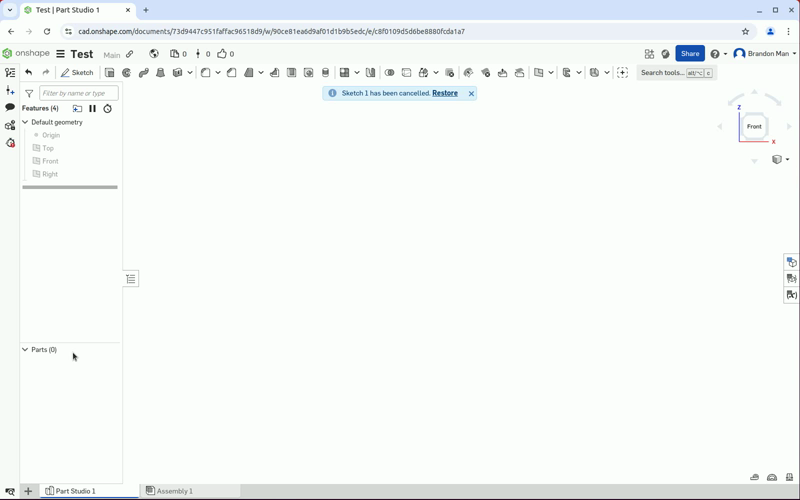
key(left)
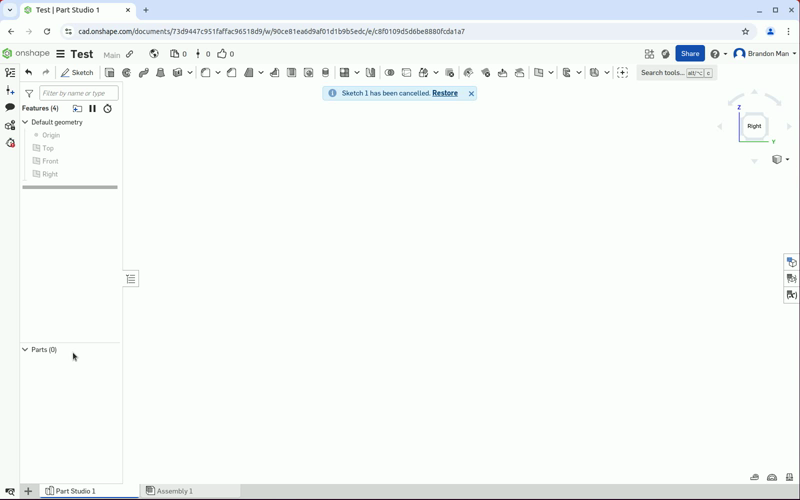
key_up(shift)
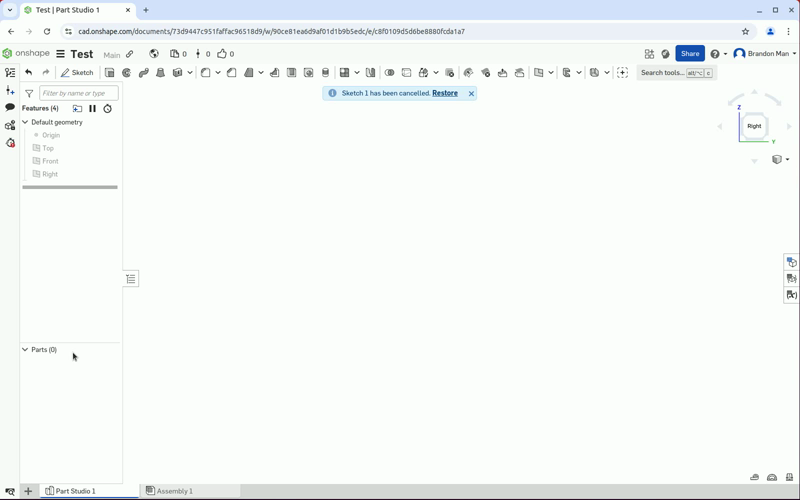
mouse_move(73, 352)
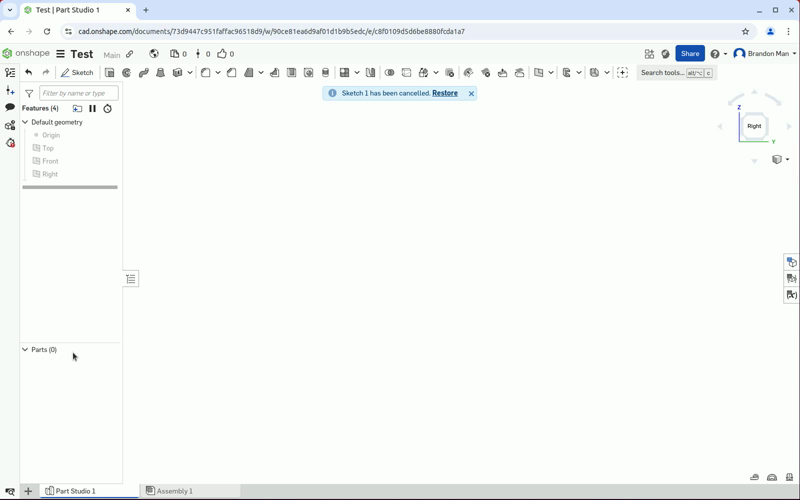
key(shift+y)
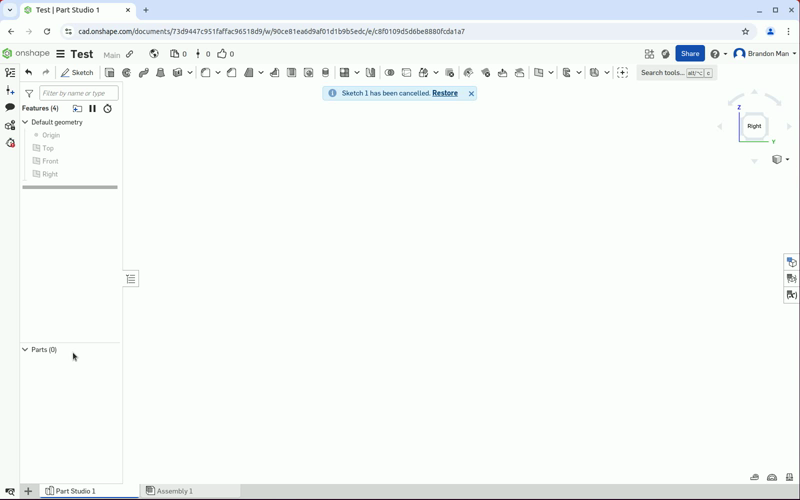
key(shift+s)
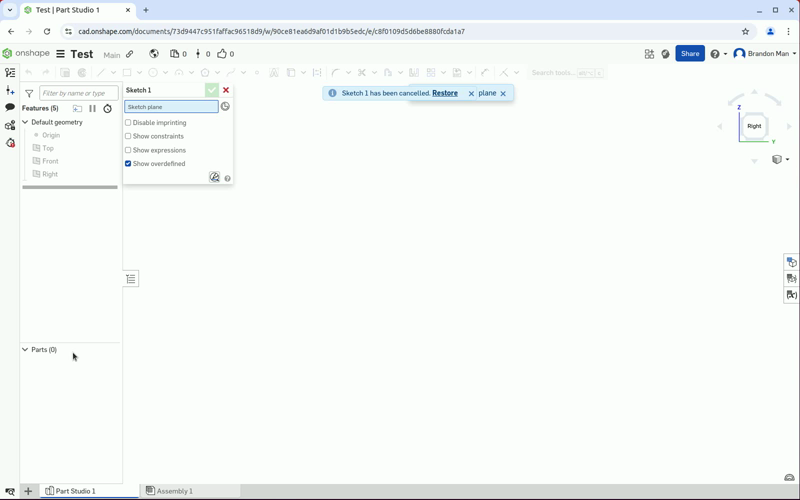
mouse_move(73, 176)
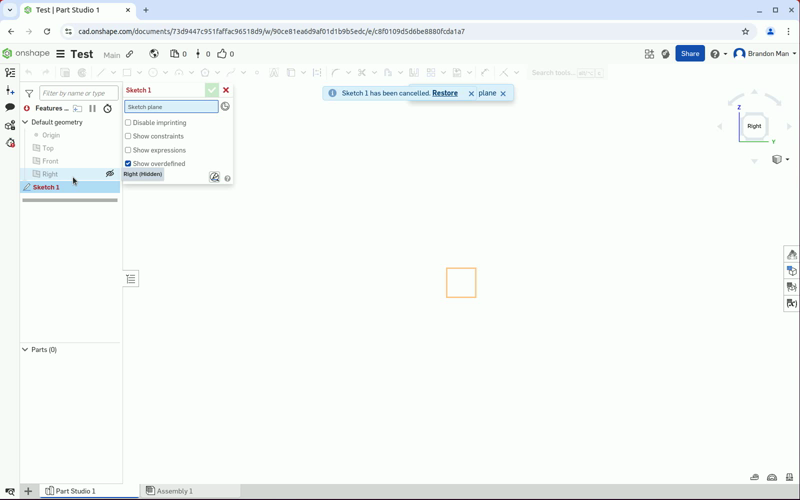
click(73, 176)
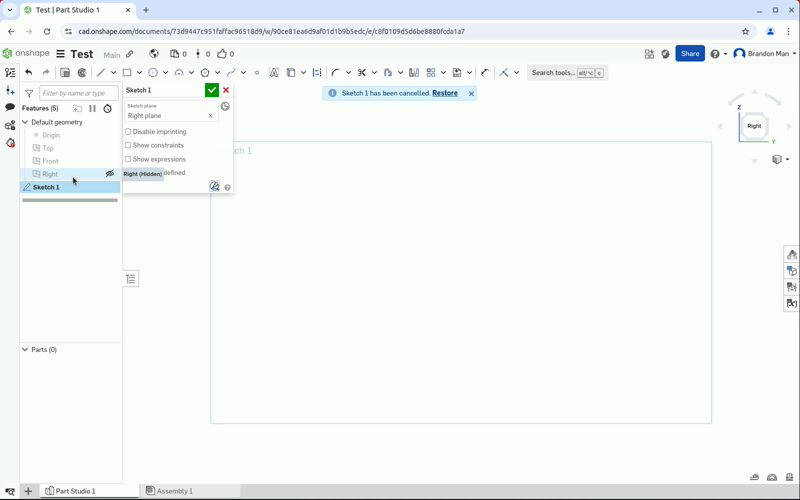
mouse_move(73, 352)
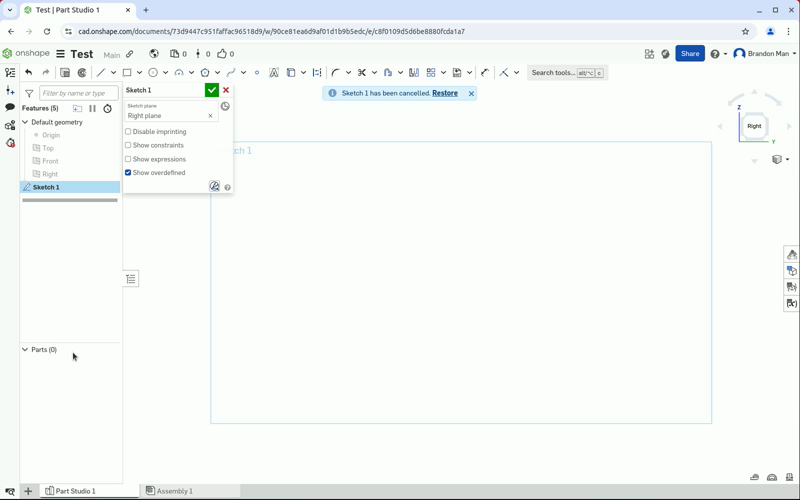
key(y)
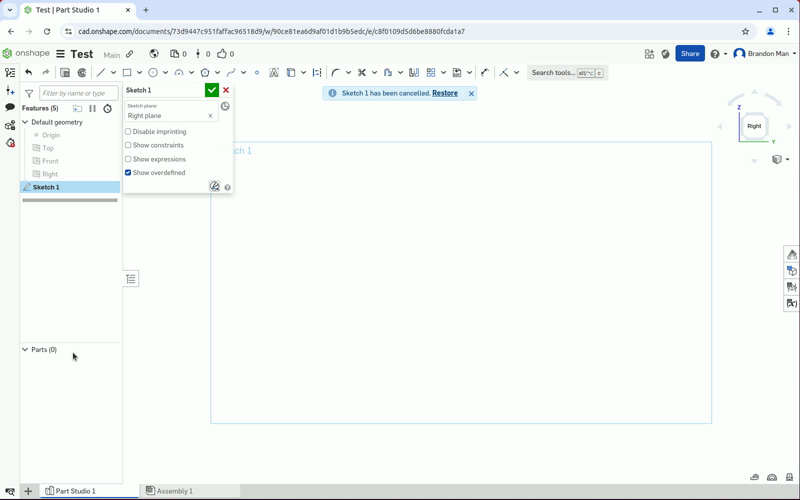
key(c)
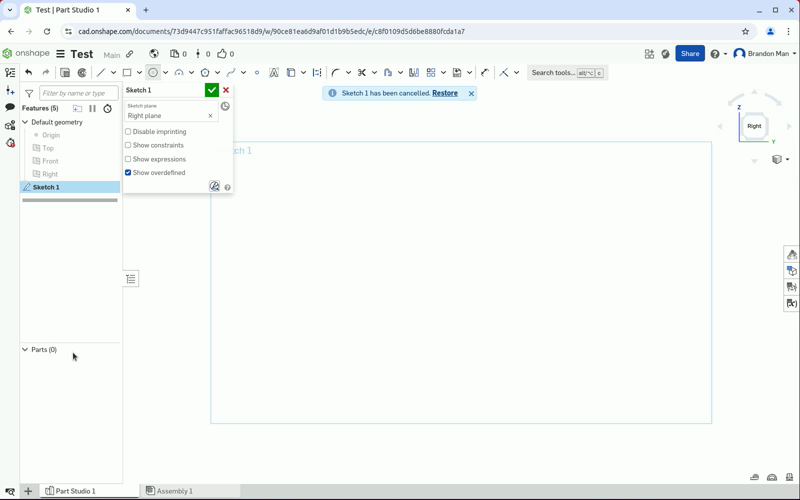
key_down(shift)
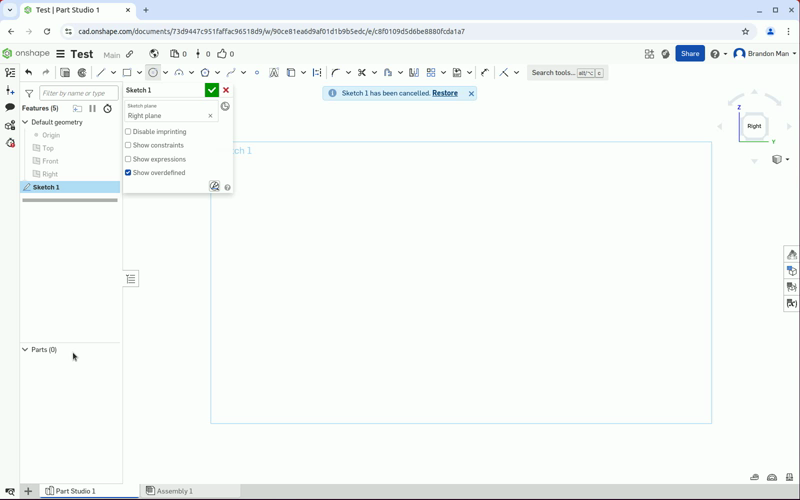
mouse_move(460, 282)
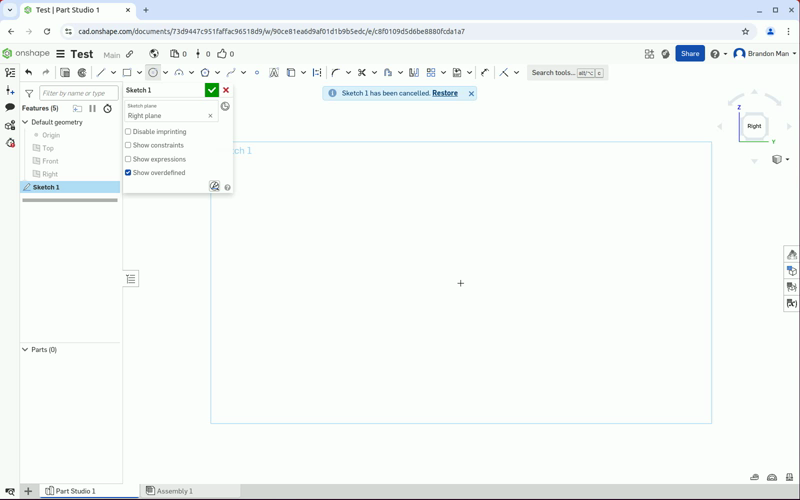
click(460, 282)
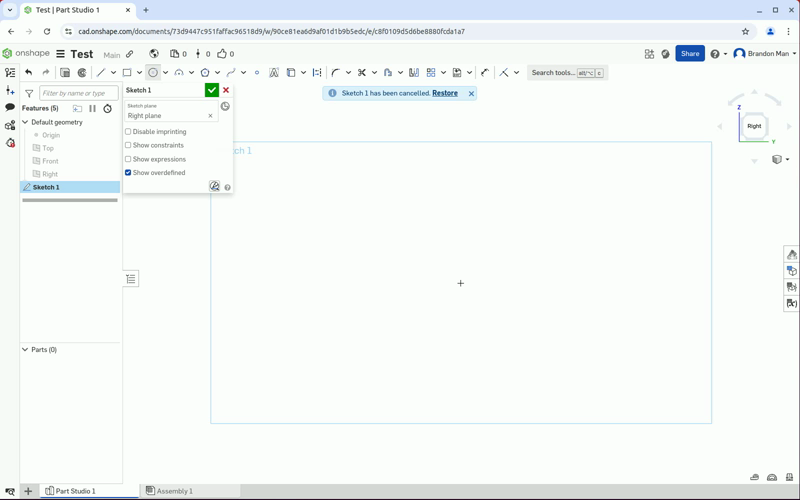
key_up(shift)
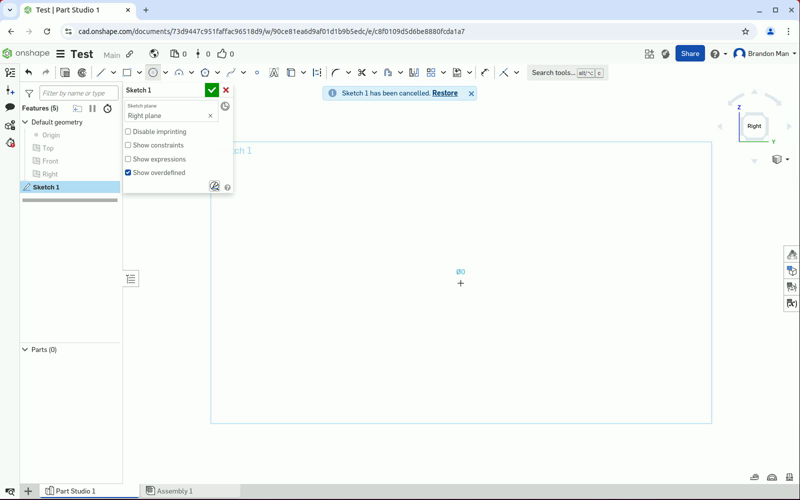
mouse_move(463, 282)
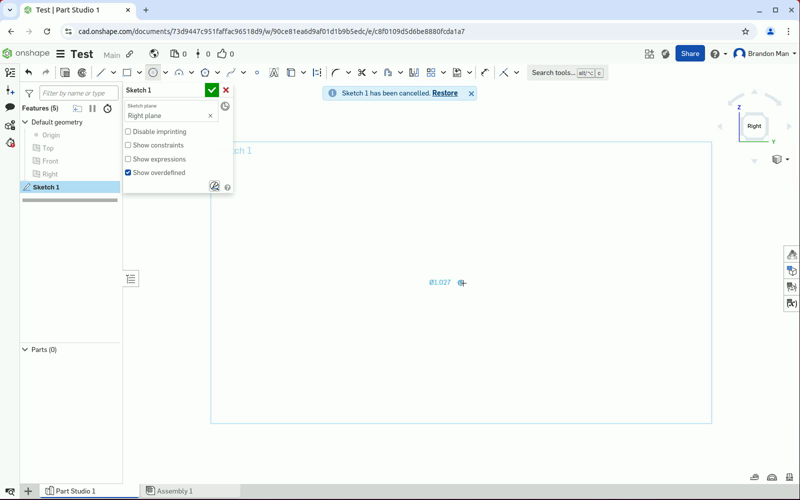
scroll(6)
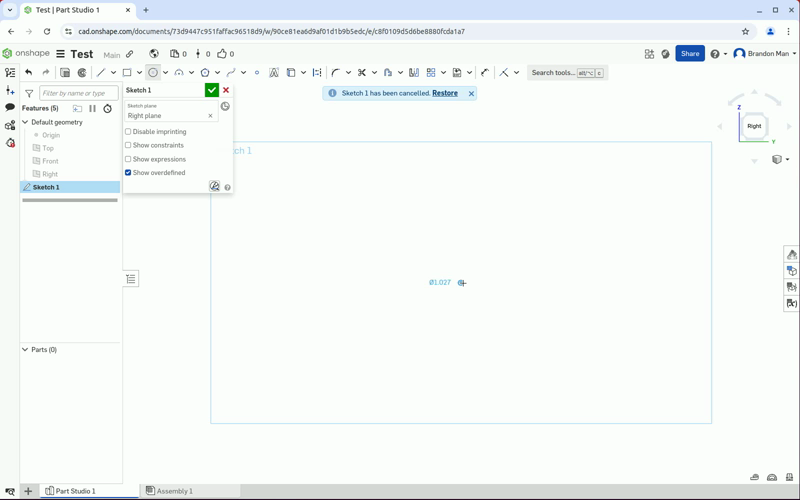
scroll(6)
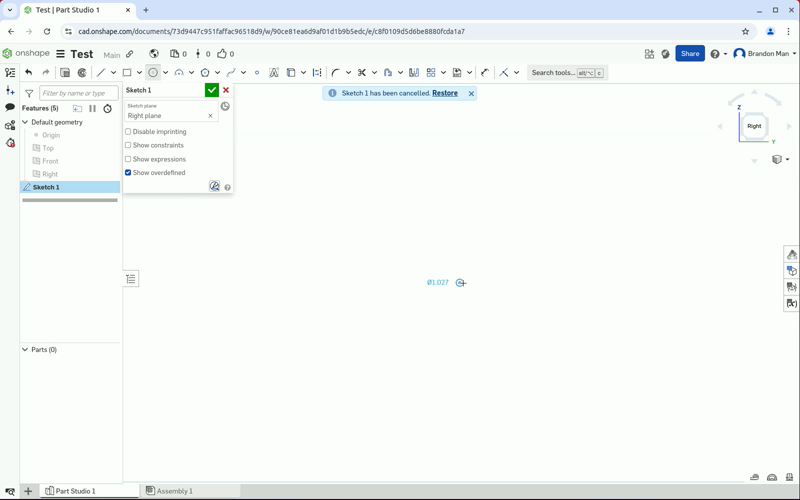
scroll(6)
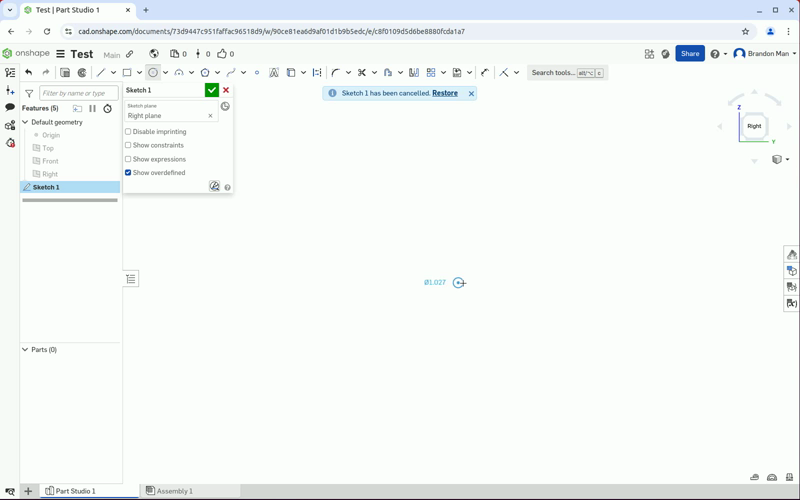
scroll(6)
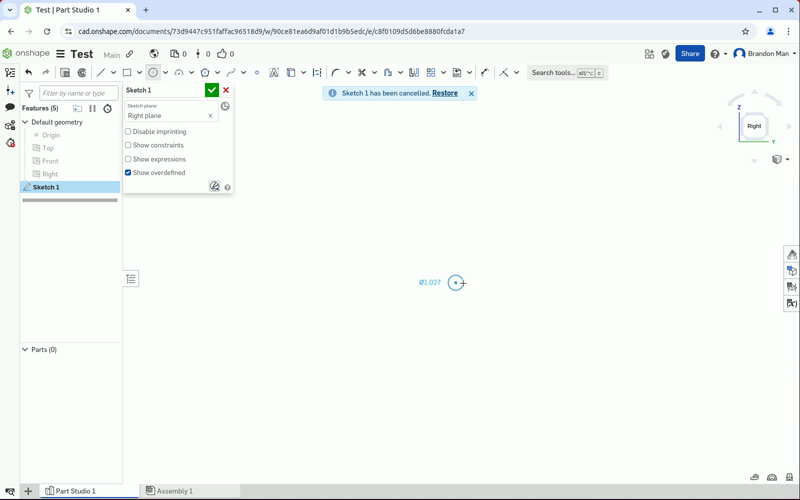
scroll(6)
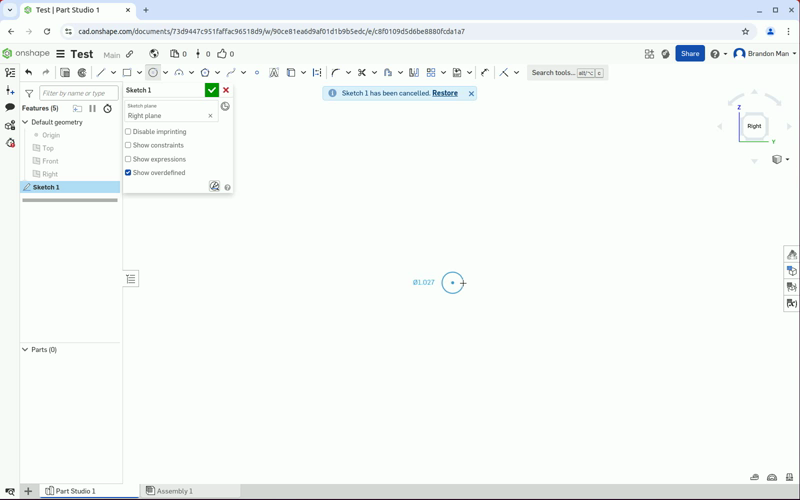
scroll(6)
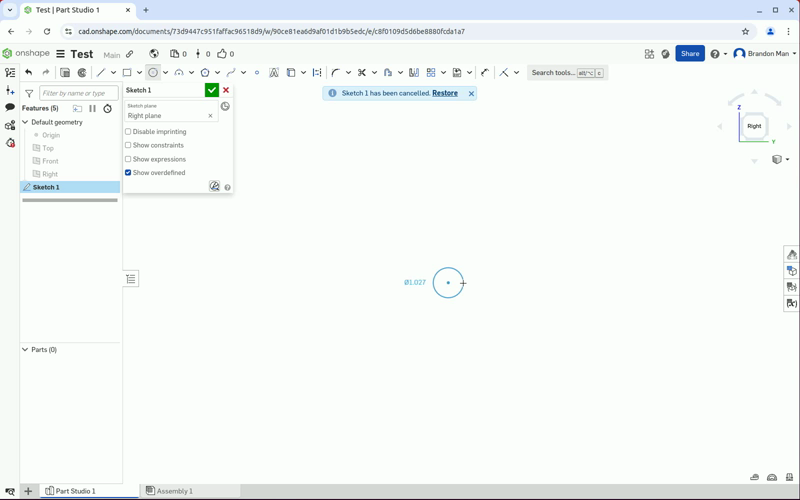
scroll(6)
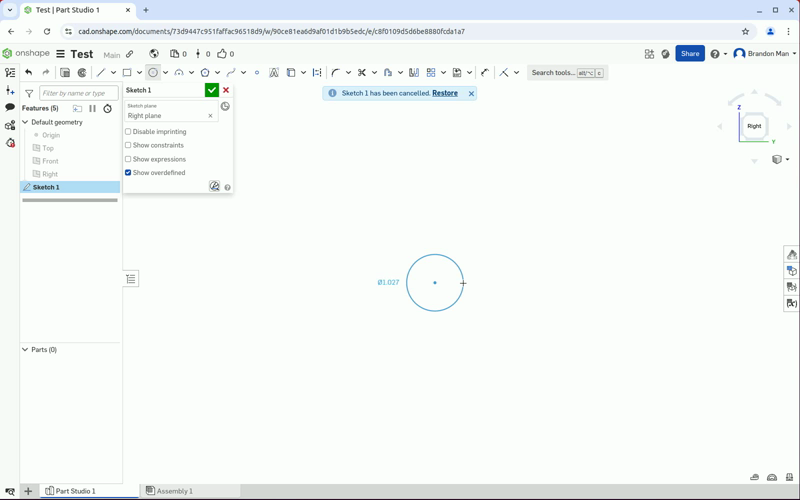
click(463, 282)
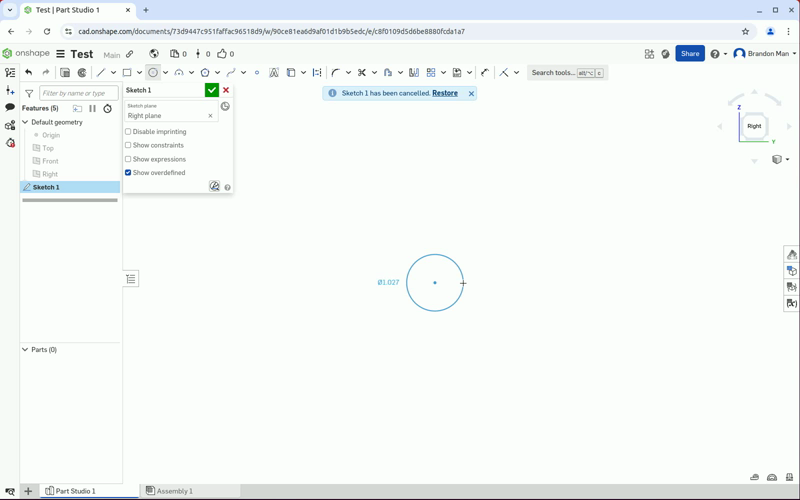
scroll(-6)
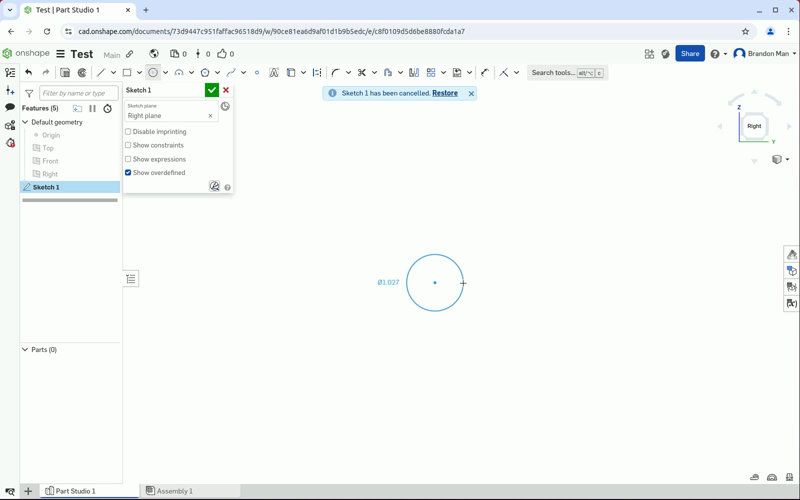
scroll(-6)
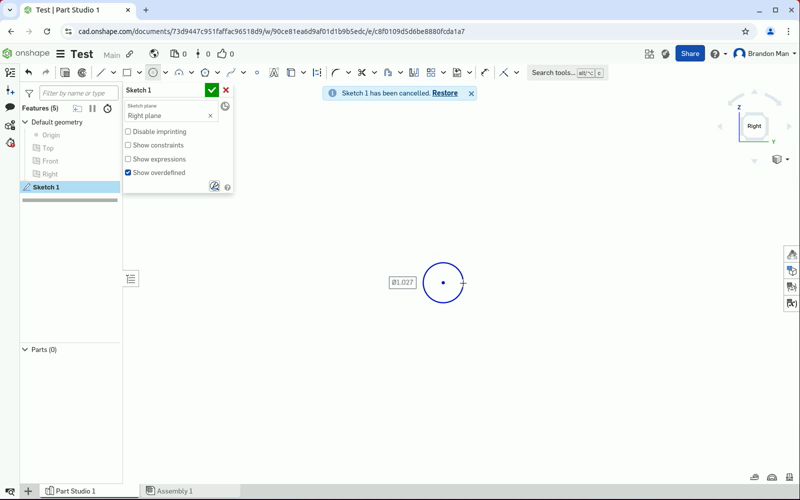
scroll(-6)
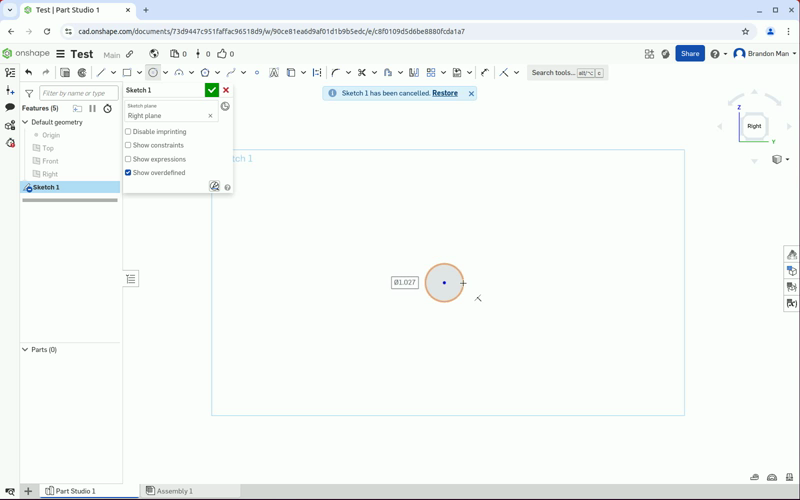
scroll(-6)
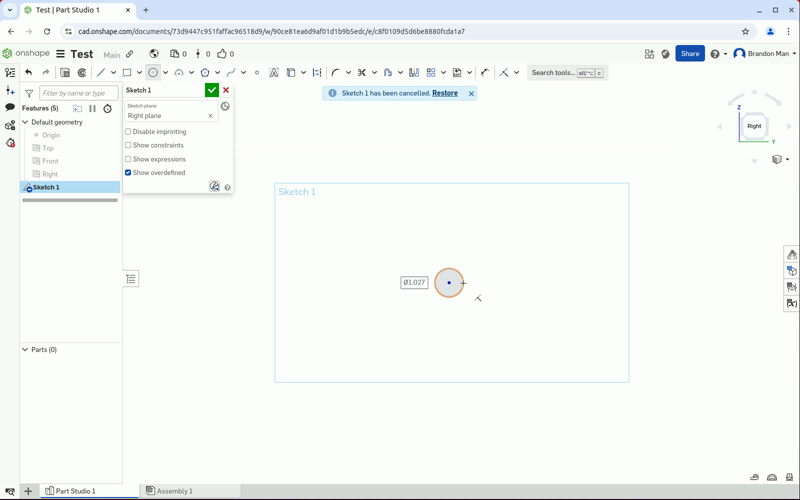
scroll(-6)
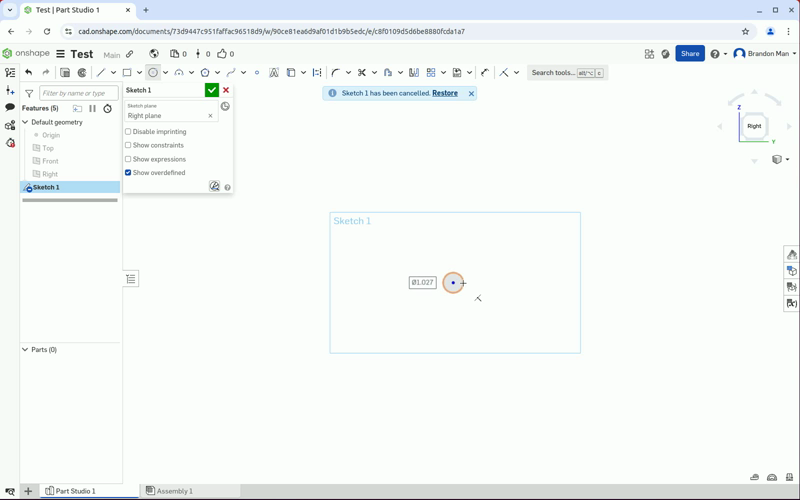
scroll(-6)
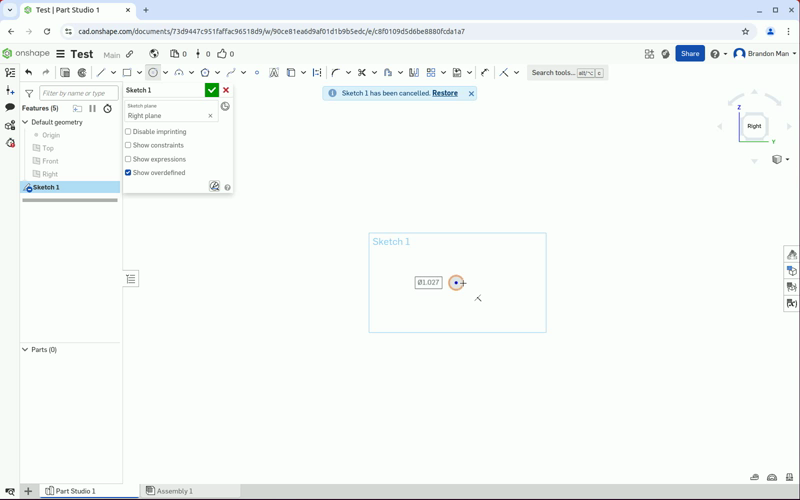
scroll(-6)
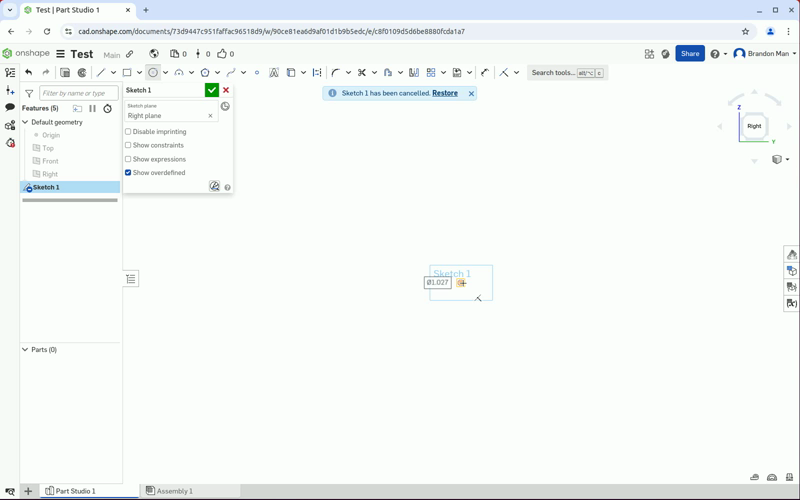
key(esc)
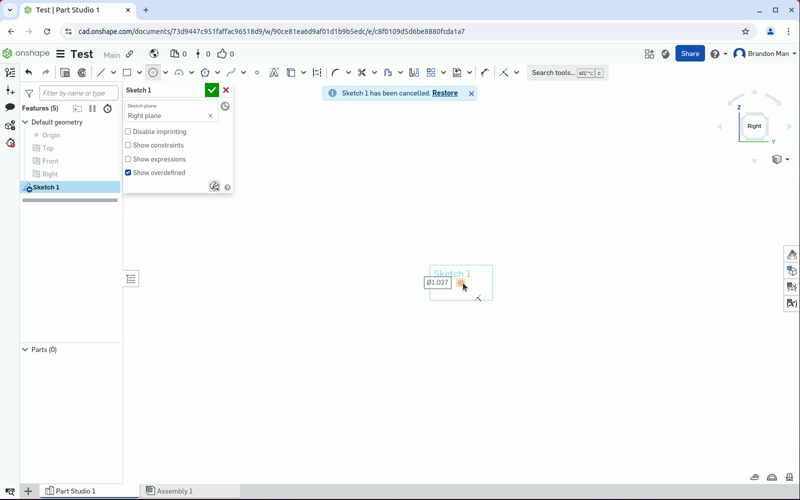
key(c)
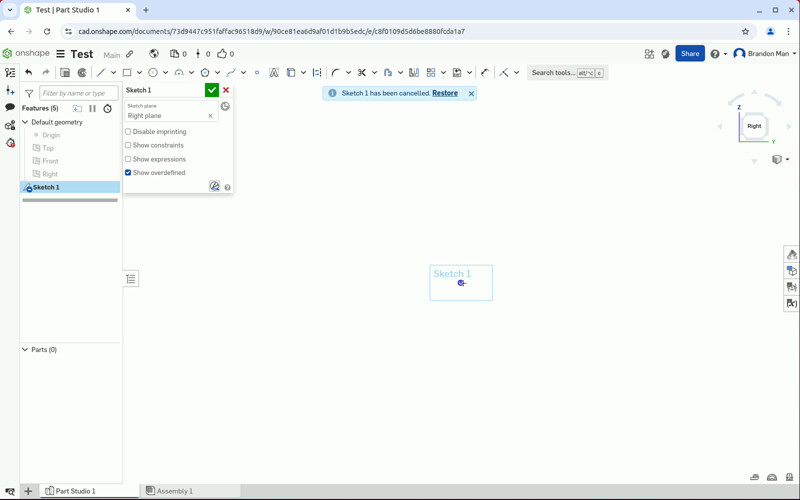
key_down(shift)
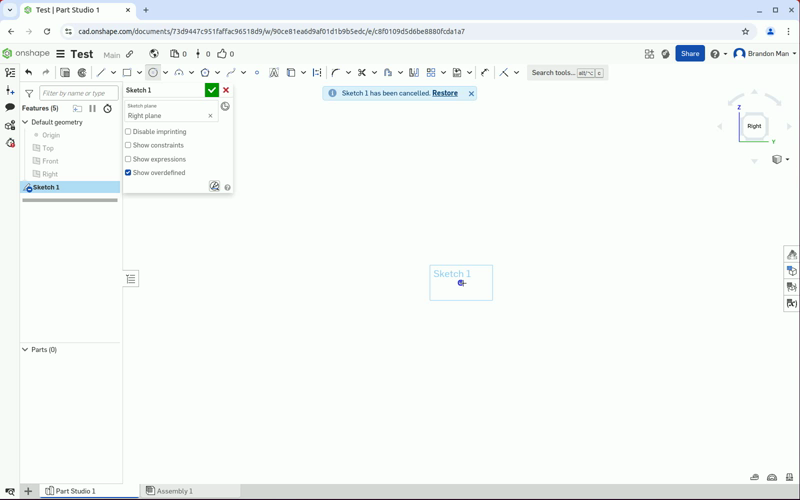
mouse_move(460, 282)
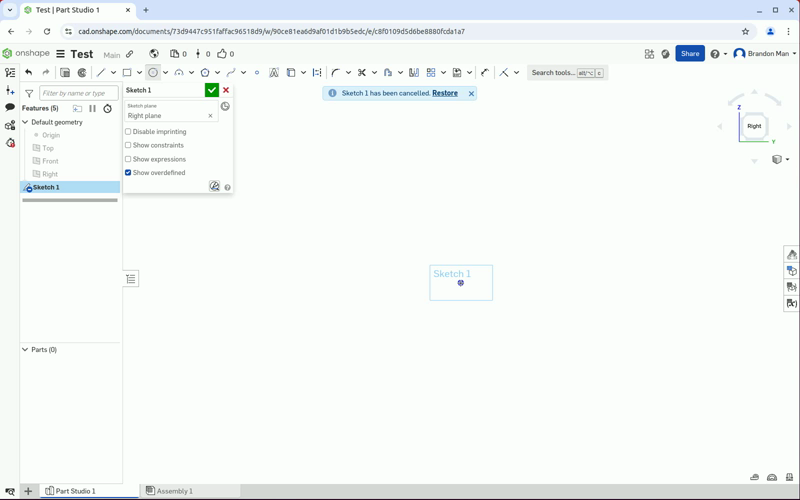
scroll(6)
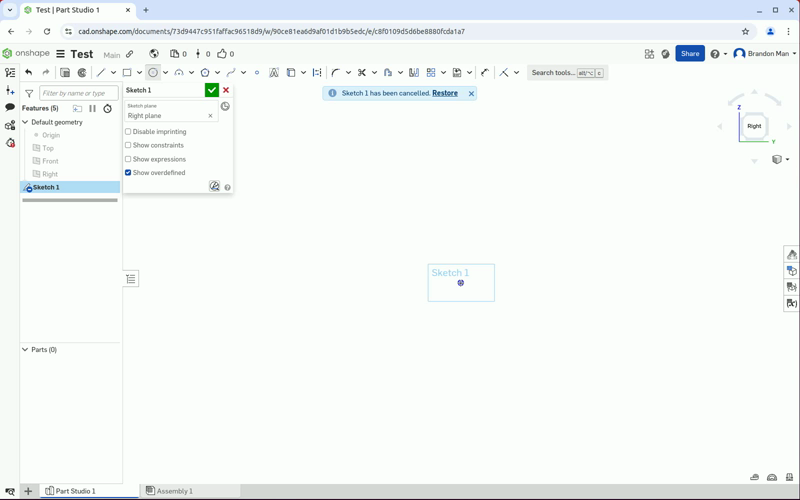
scroll(6)
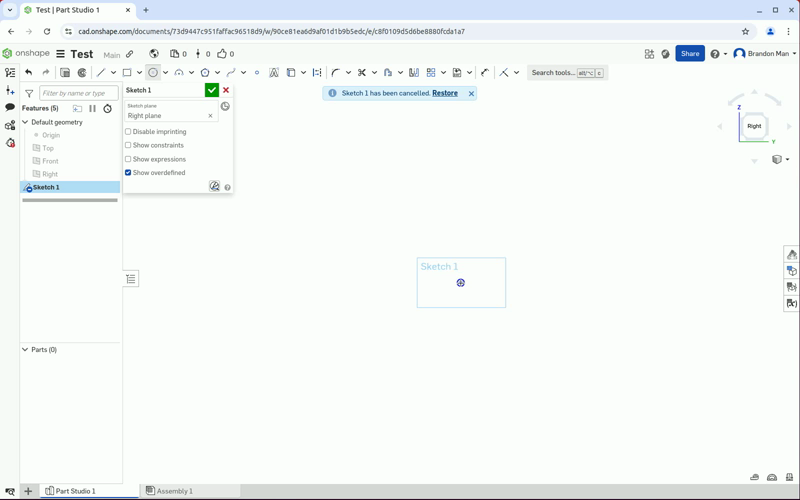
scroll(6)
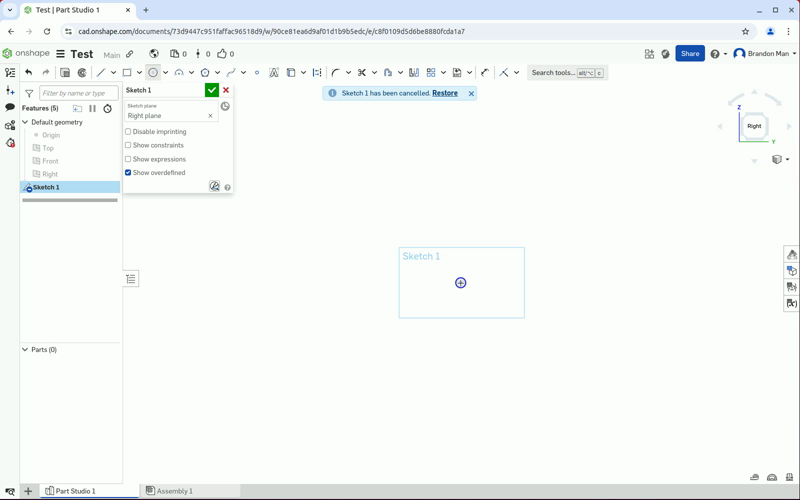
scroll(6)
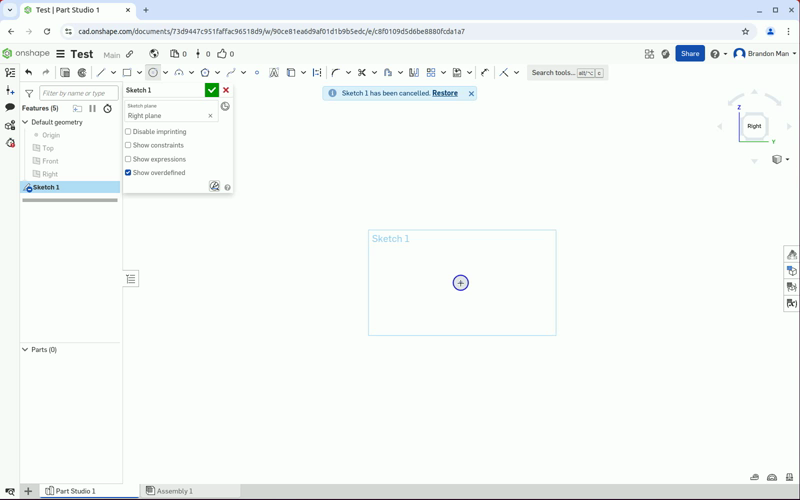
scroll(6)
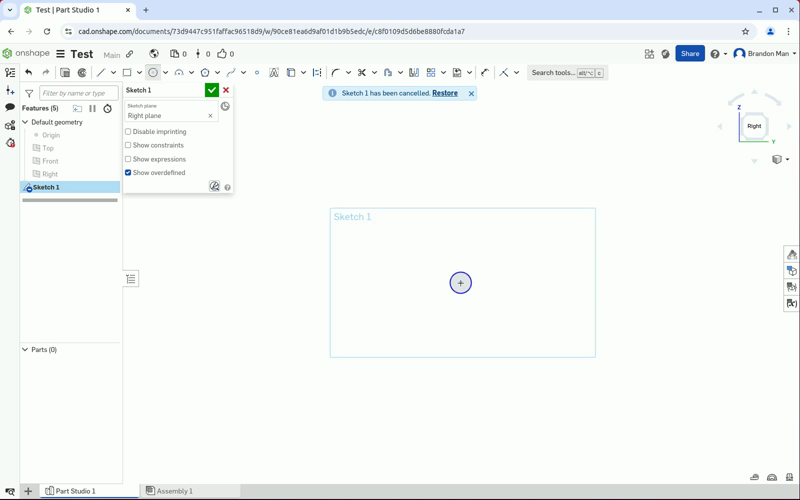
scroll(6)
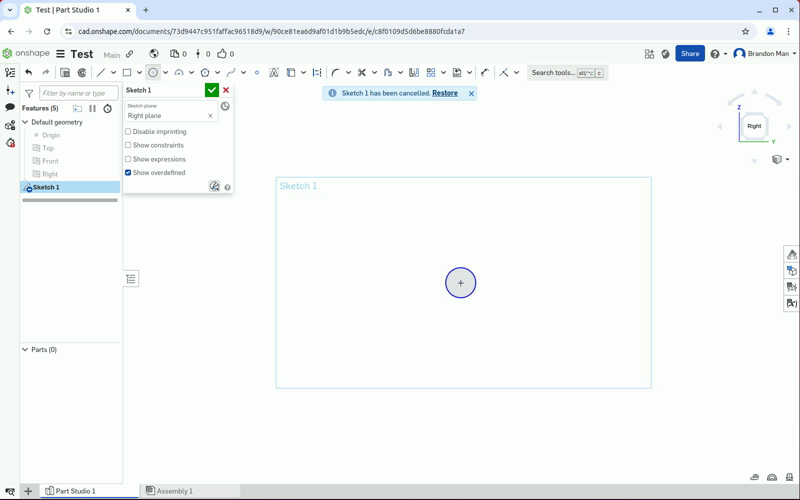
scroll(6)
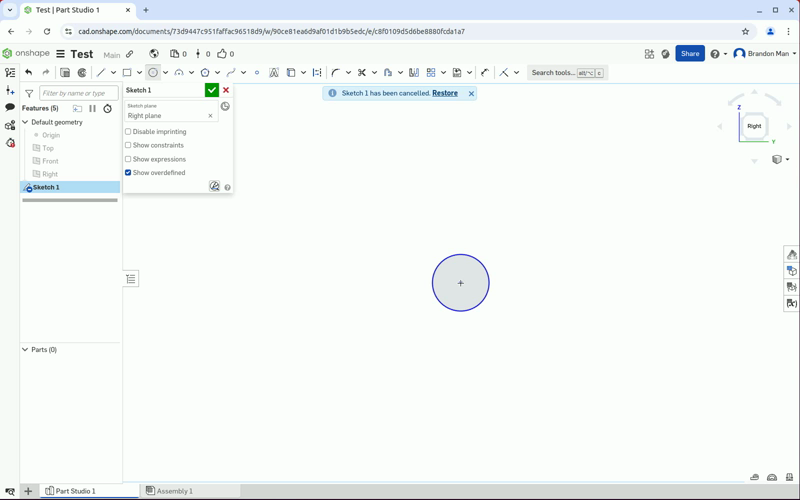
click(460, 282)
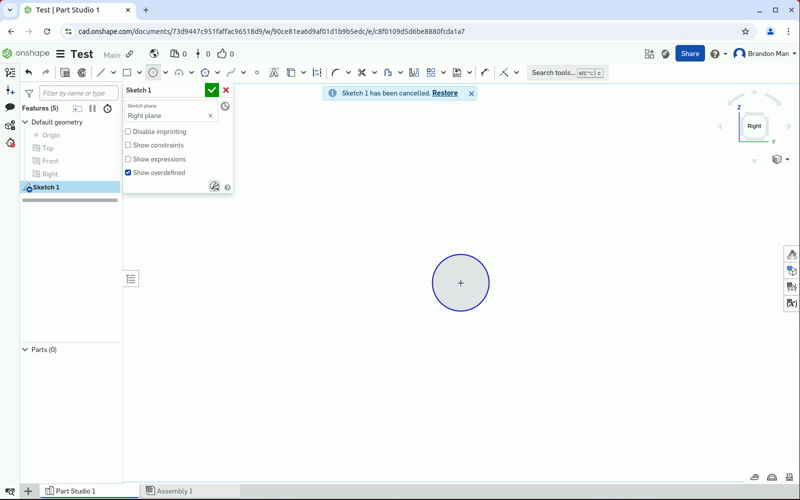
scroll(-6)
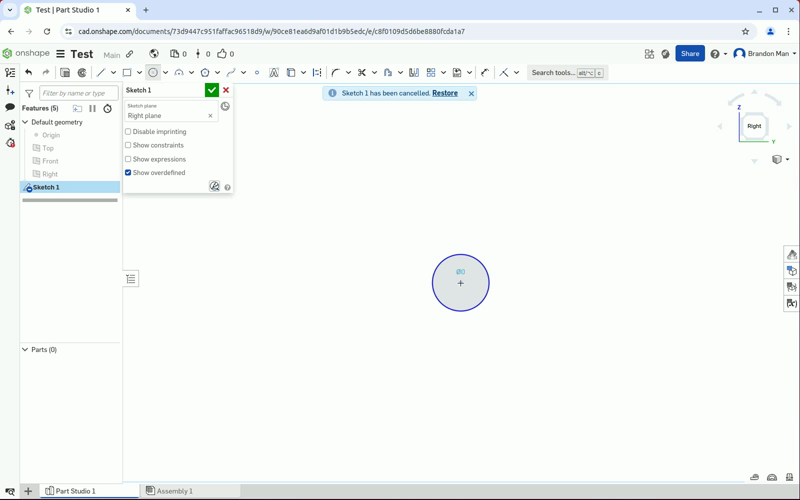
scroll(-6)
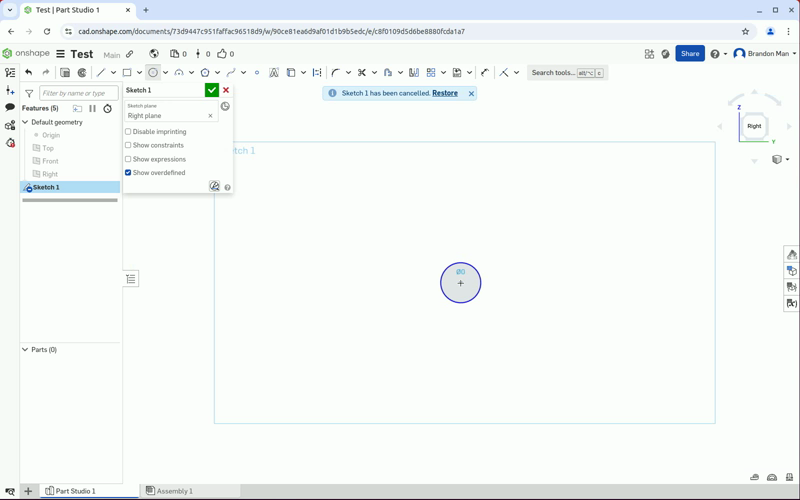
scroll(-6)
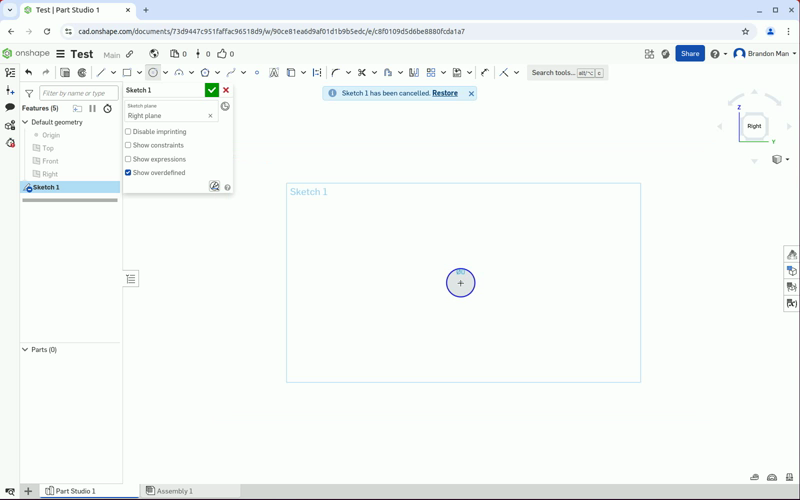
scroll(-6)
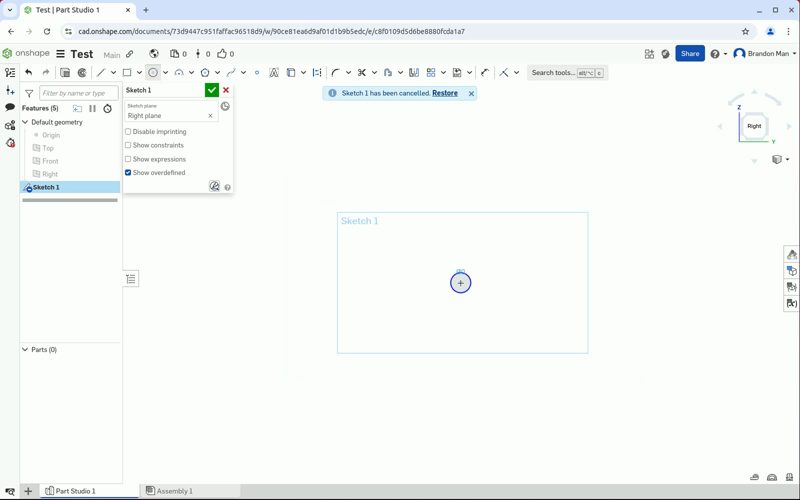
scroll(-6)
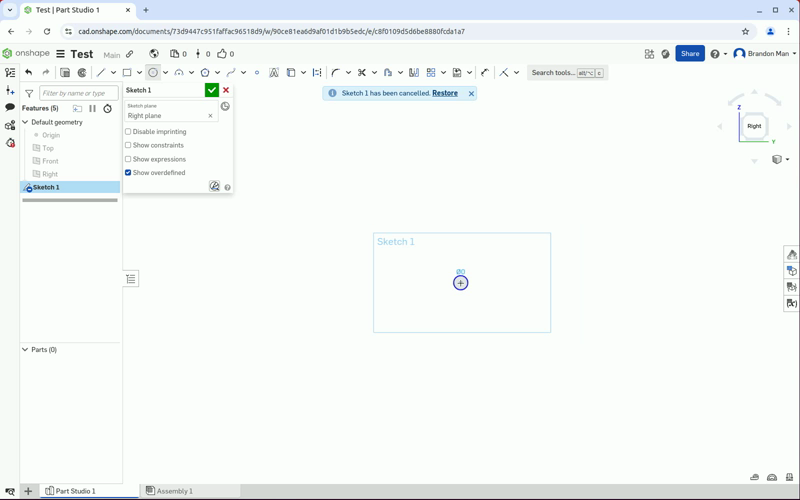
scroll(-6)
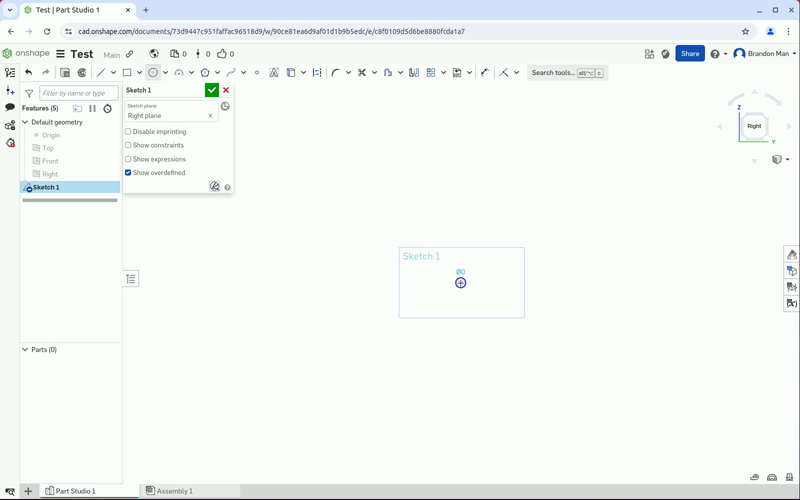
scroll(-6)
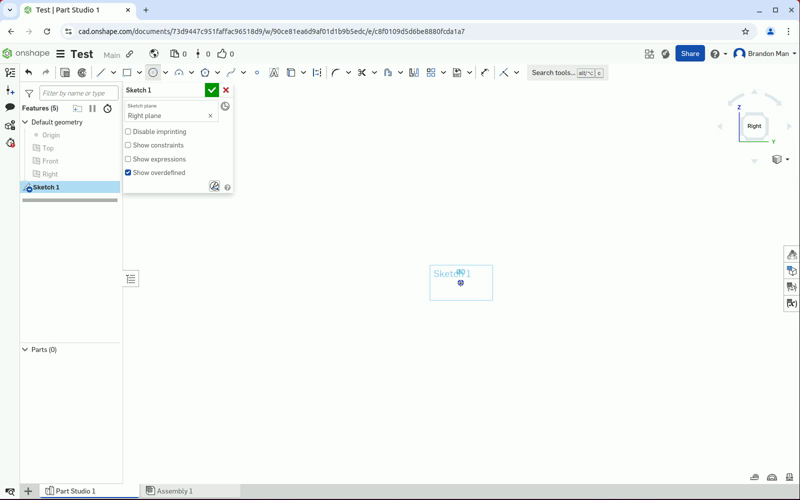
key_up(shift)
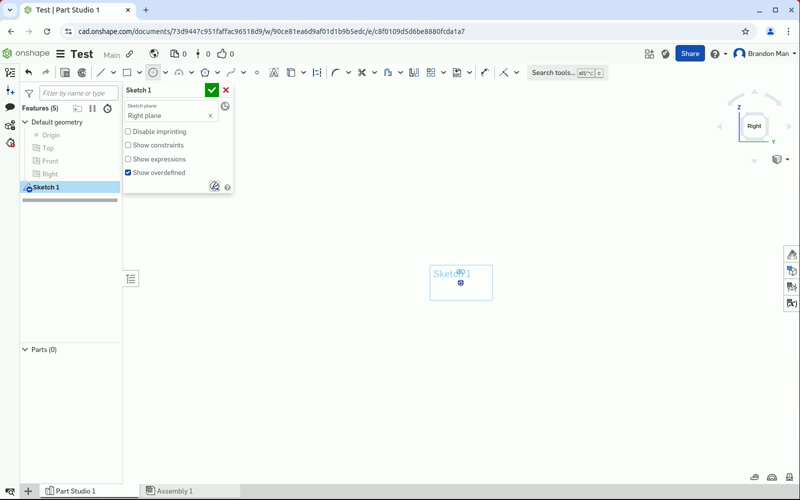
mouse_move(462, 282)
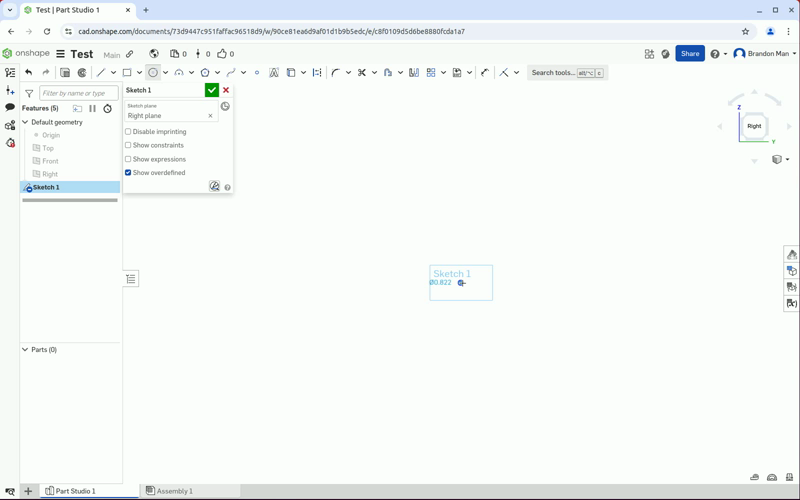
scroll(6)
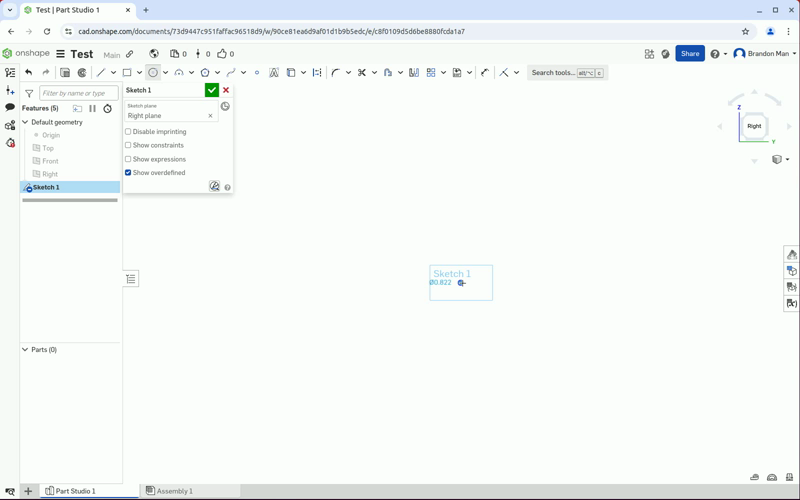
scroll(6)
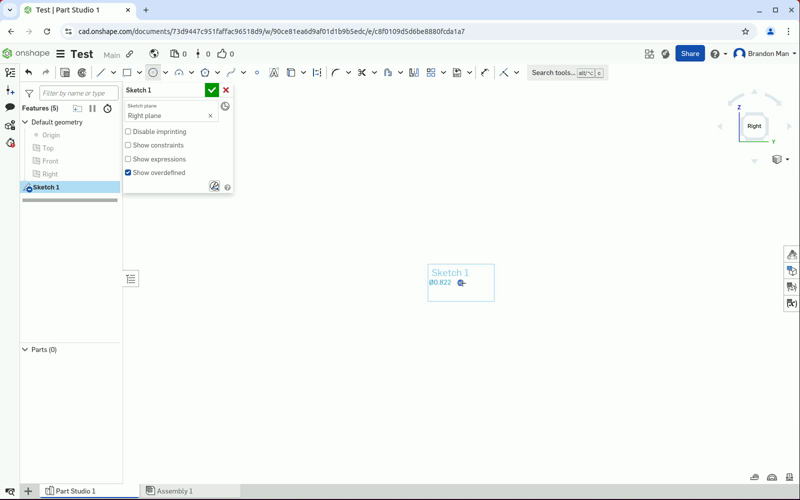
scroll(6)
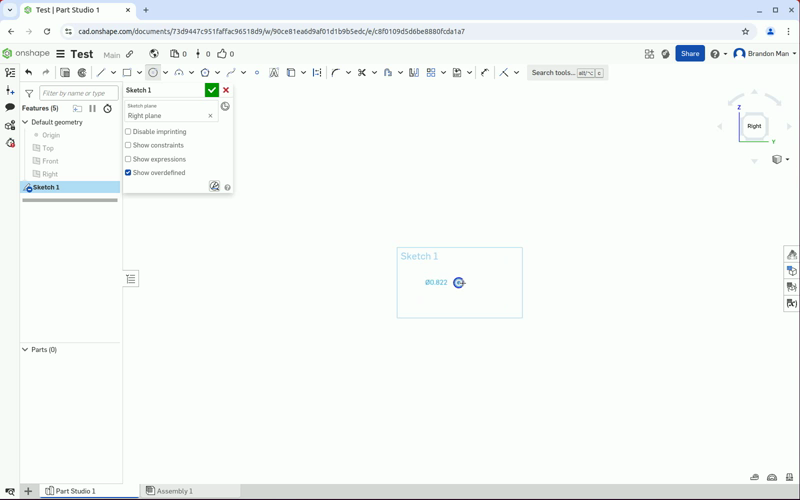
scroll(6)
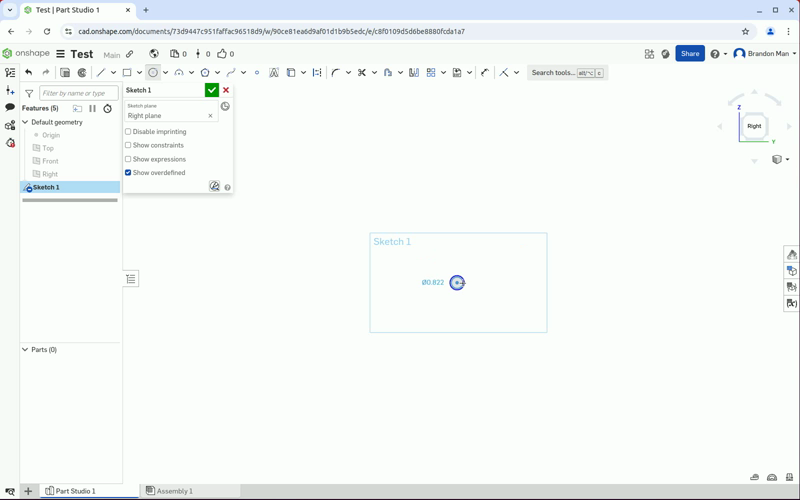
scroll(6)
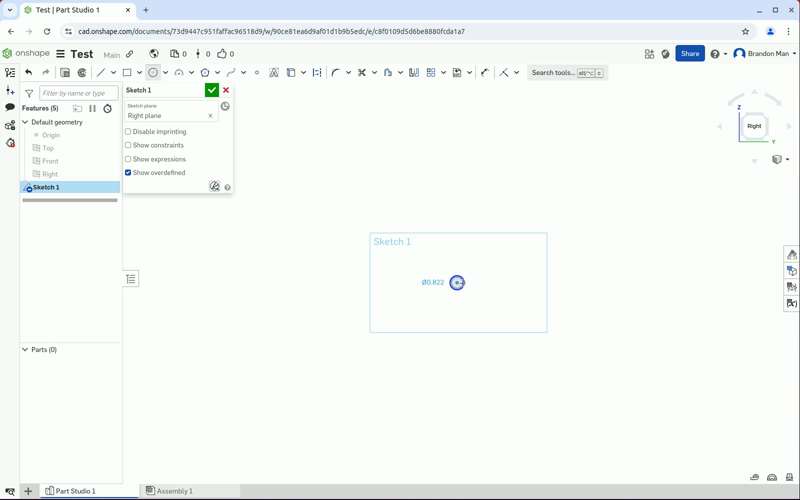
scroll(6)
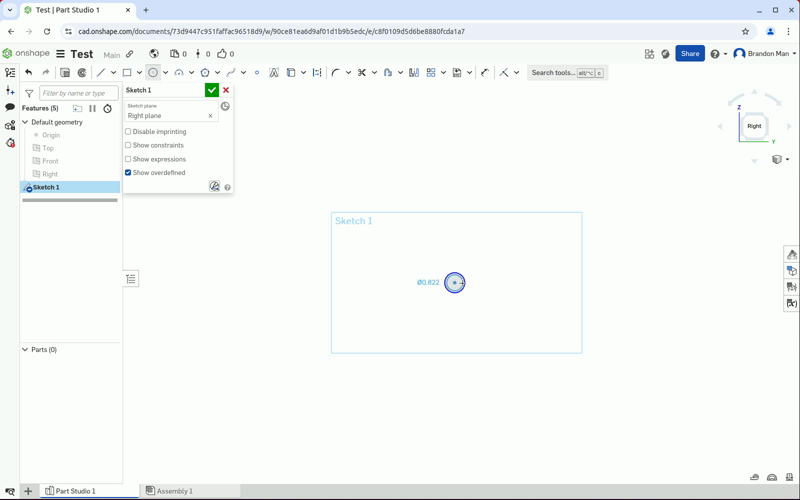
scroll(6)
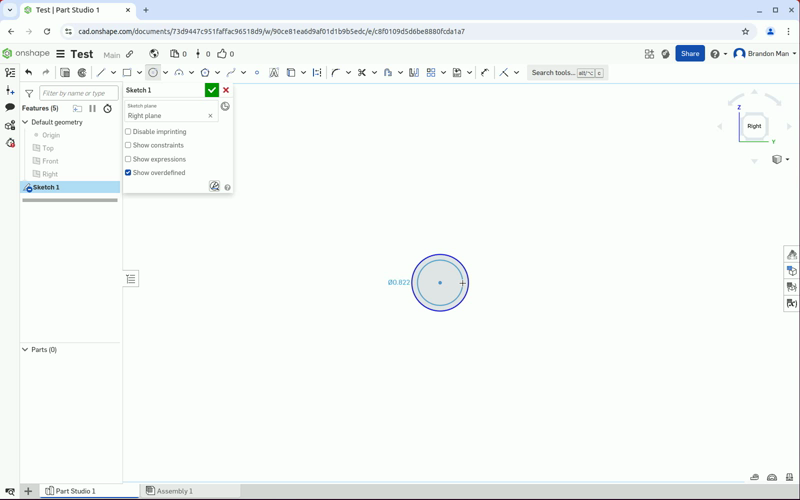
click(462, 282)
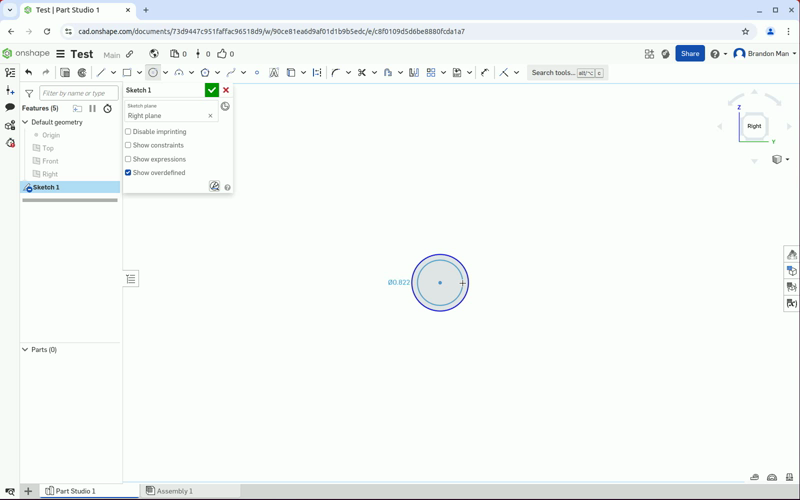
scroll(-6)
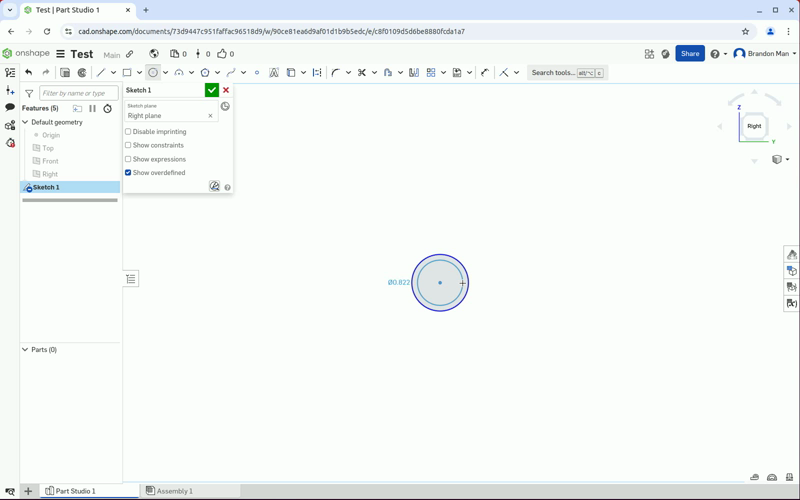
scroll(-6)
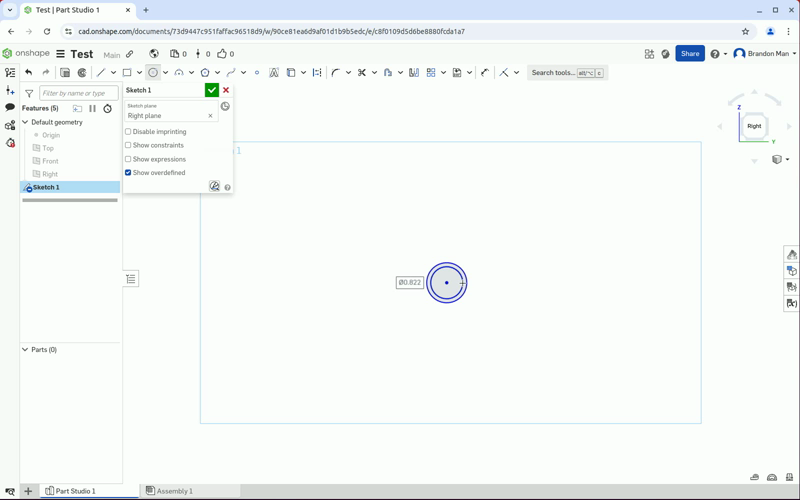
scroll(-6)
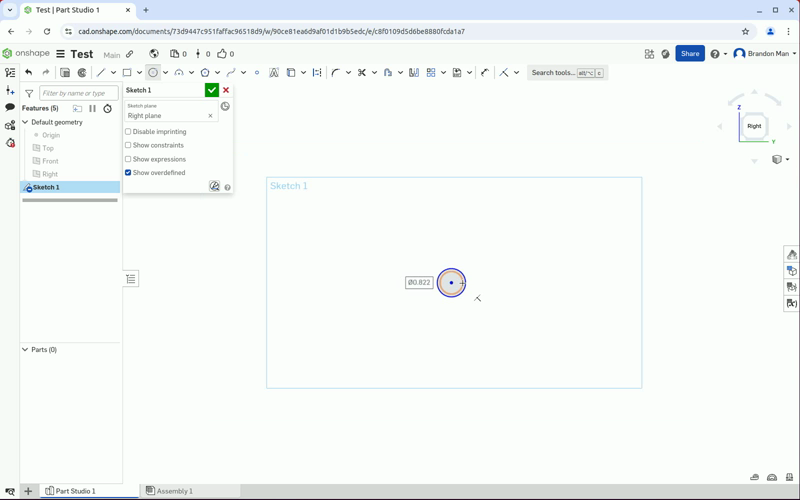
scroll(-6)
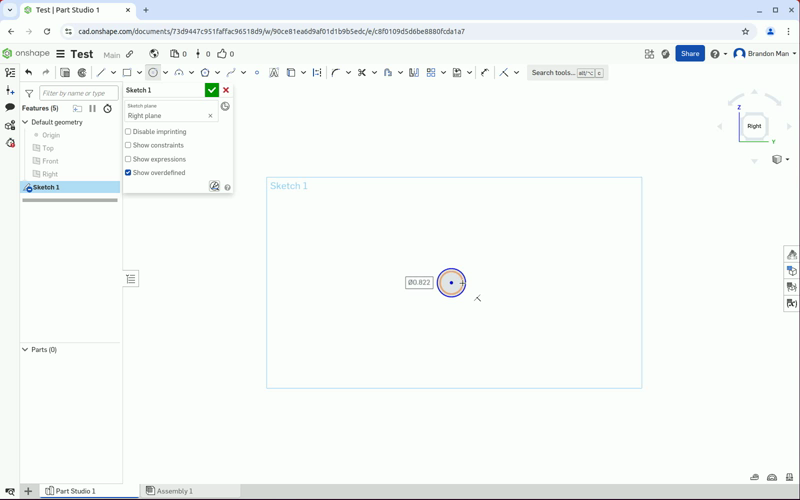
scroll(-6)
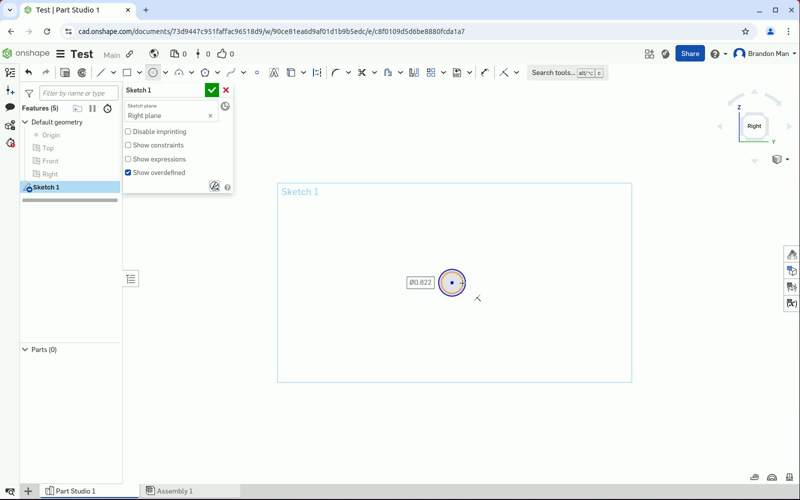
scroll(-6)
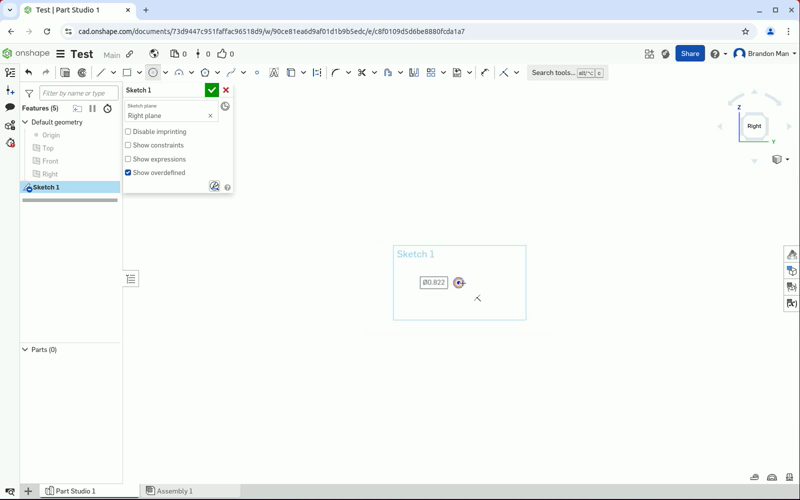
scroll(-6)
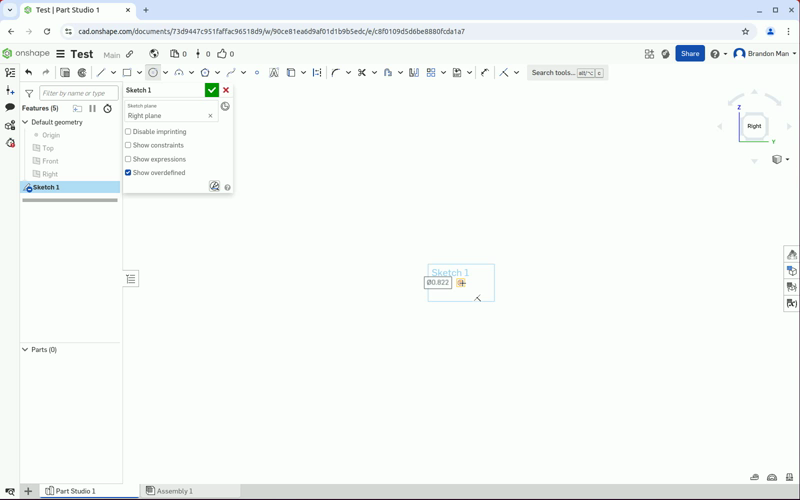
key(esc)
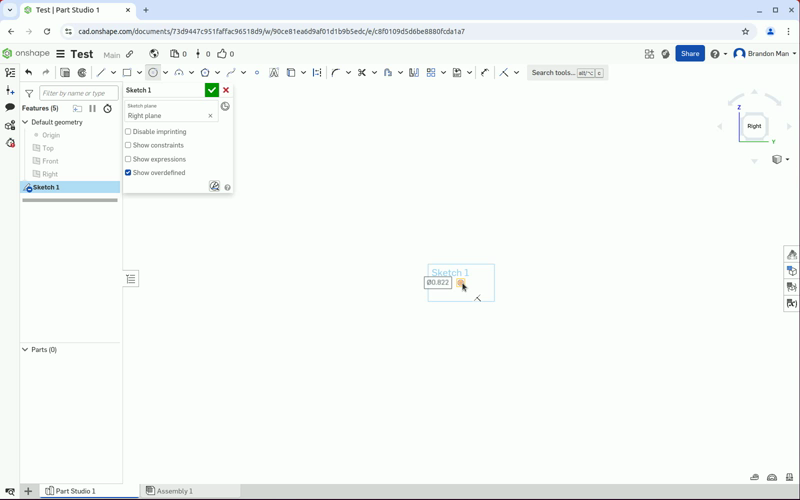
mouse_move(461, 284)
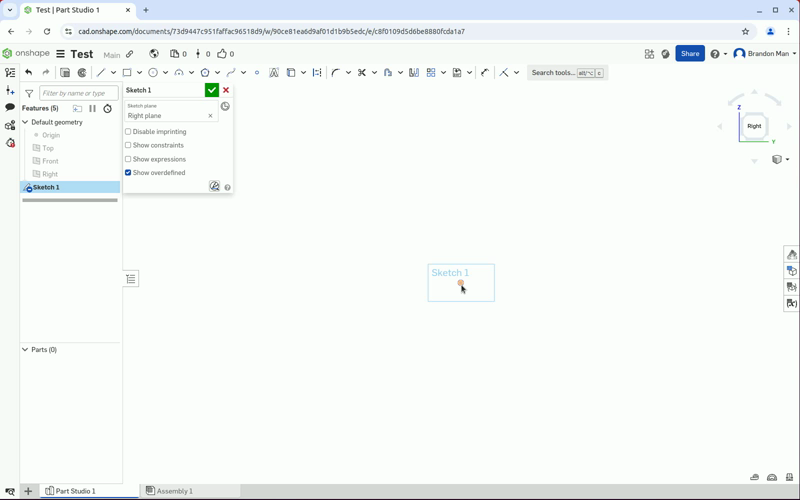
scroll(6)
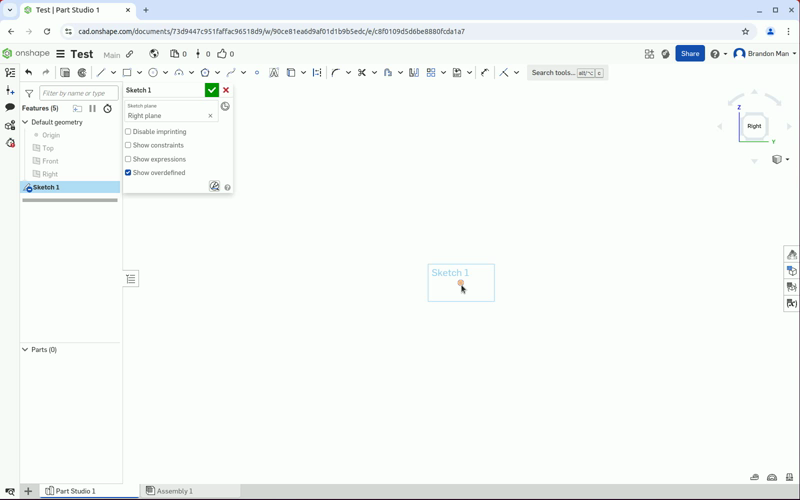
scroll(6)
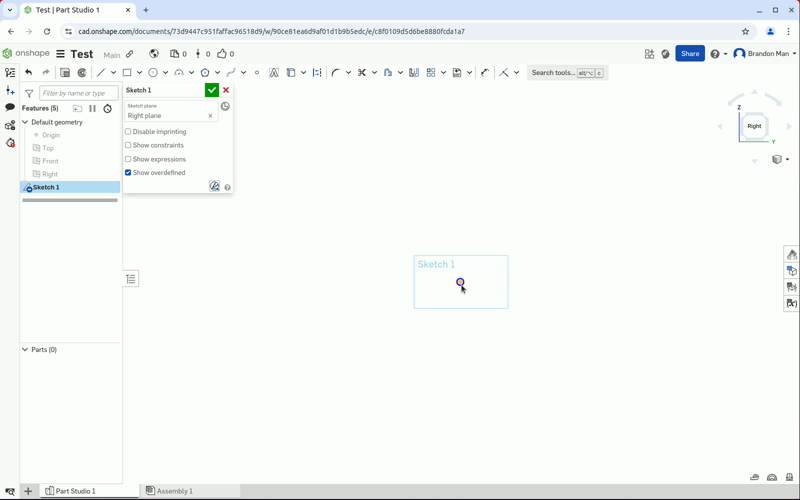
scroll(6)
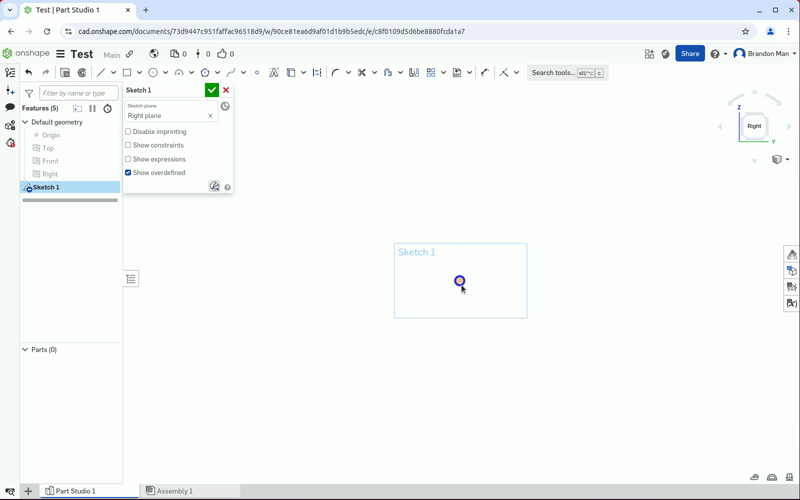
scroll(6)
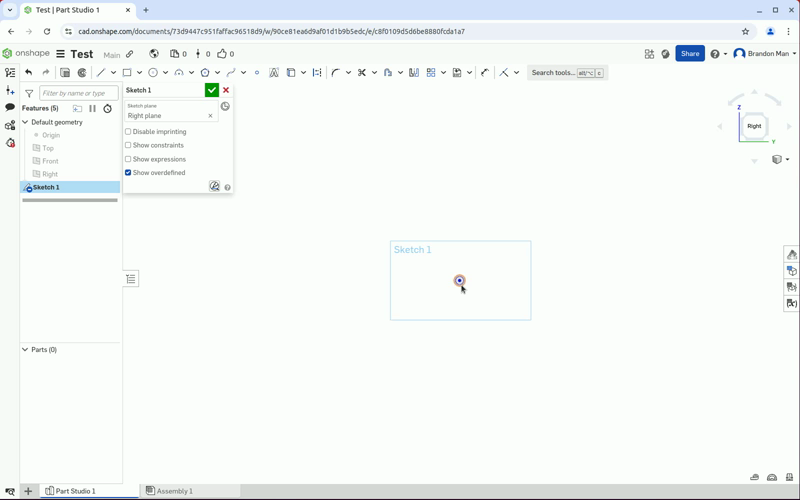
scroll(6)
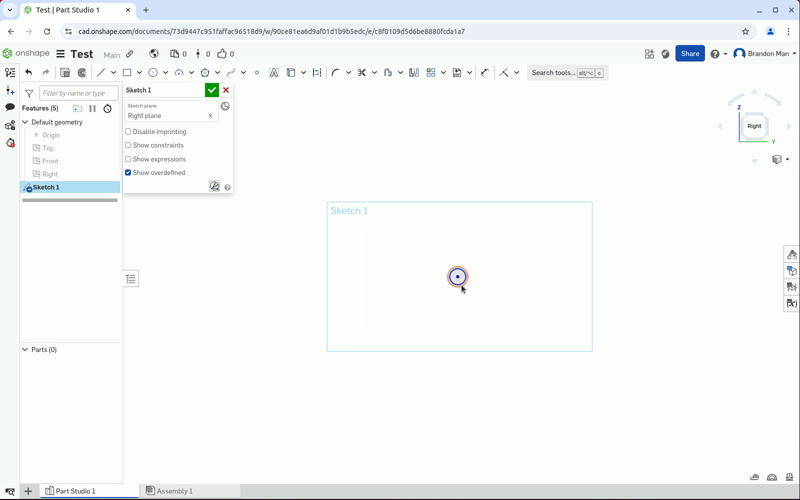
scroll(6)
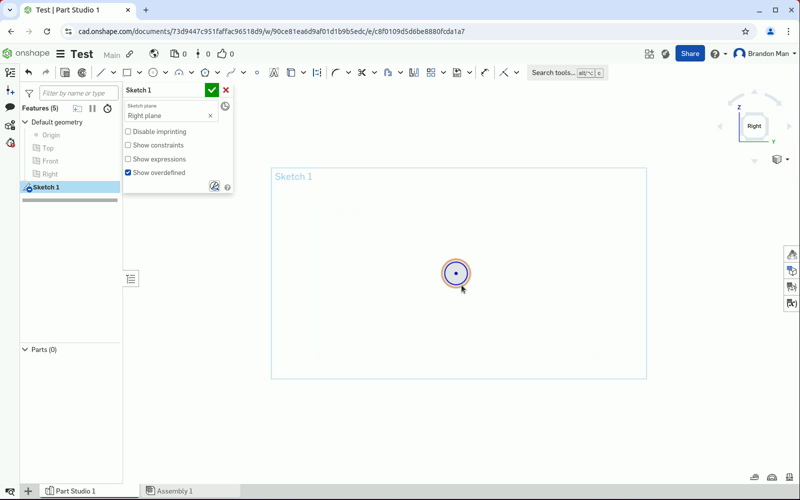
scroll(6)
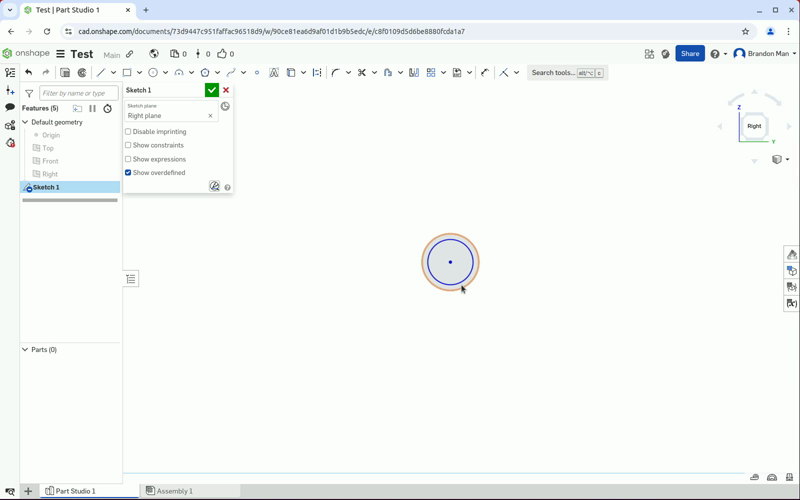
click(461, 284)
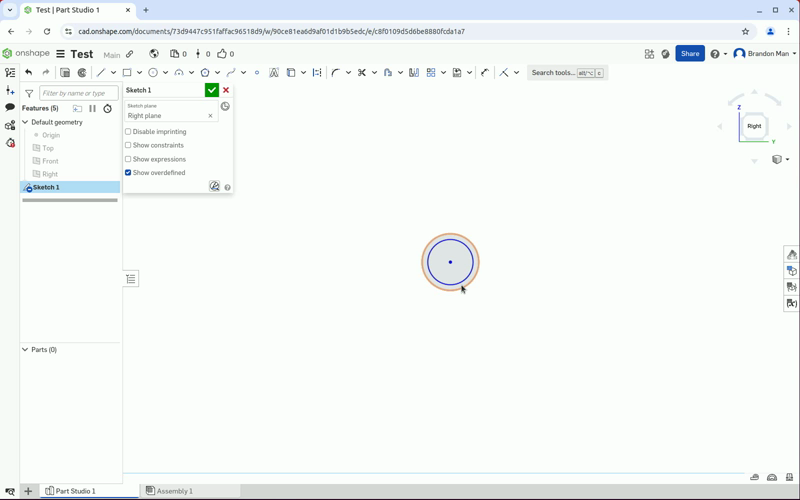
scroll(-6)
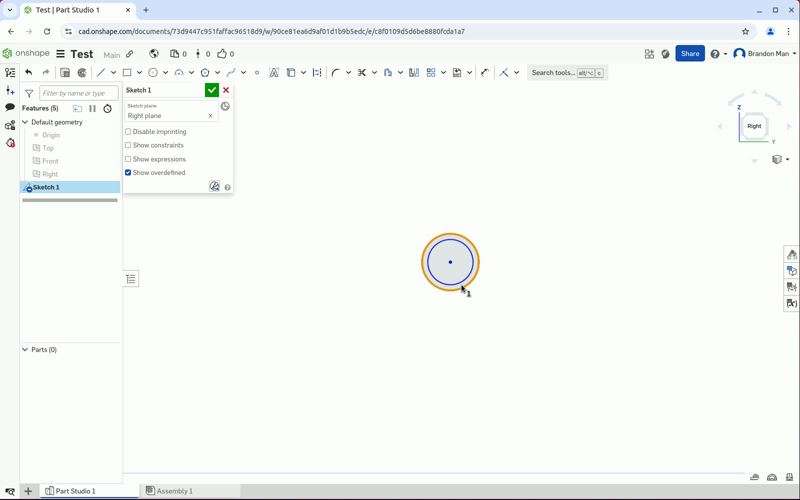
scroll(-6)
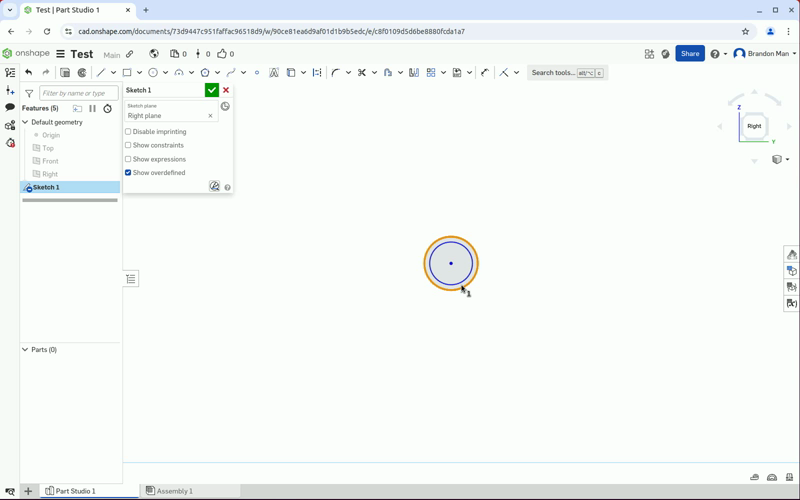
scroll(-6)
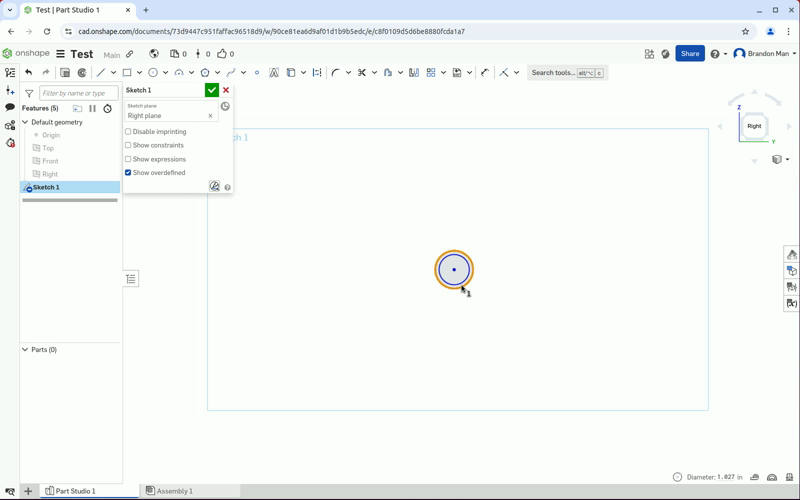
scroll(-6)
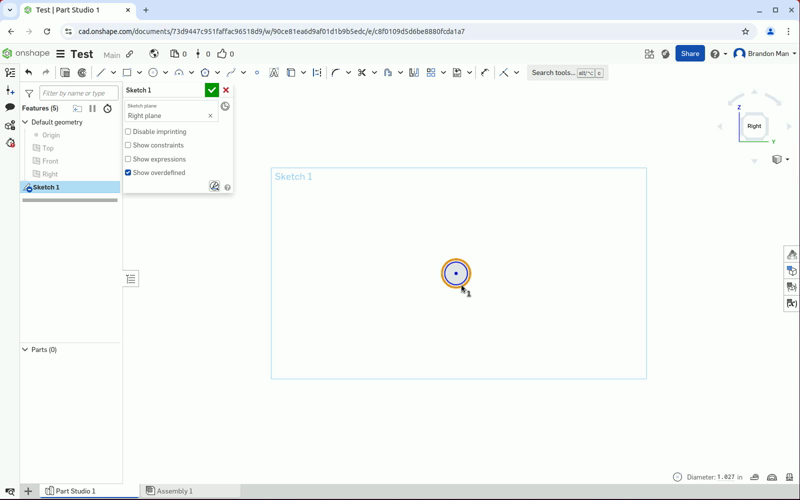
scroll(-6)
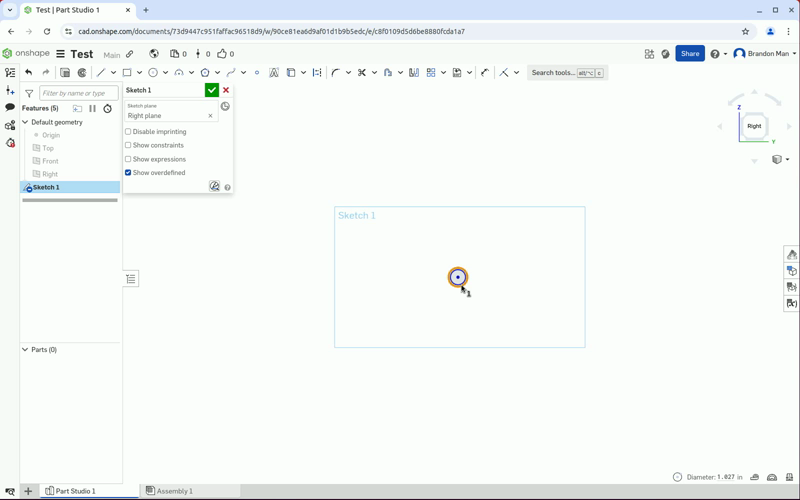
scroll(-6)
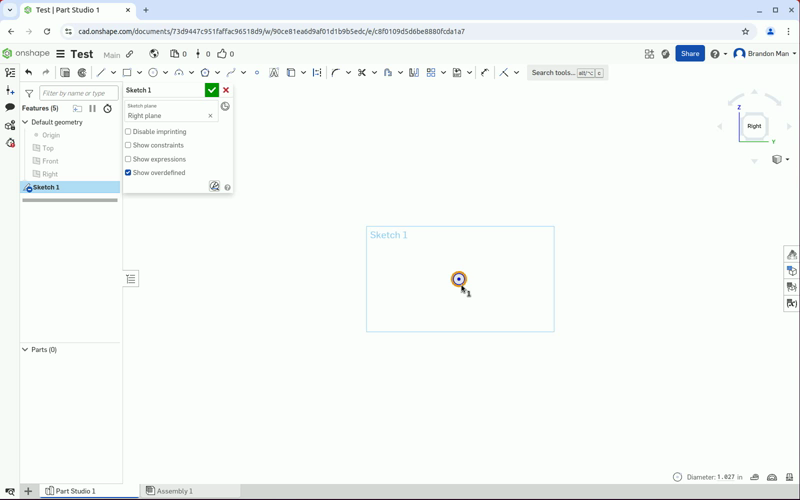
scroll(-6)
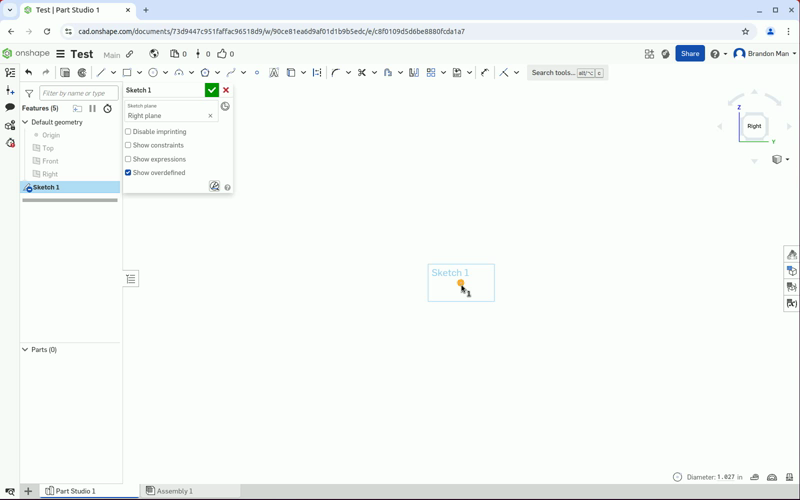
mouse_move(73, 352)
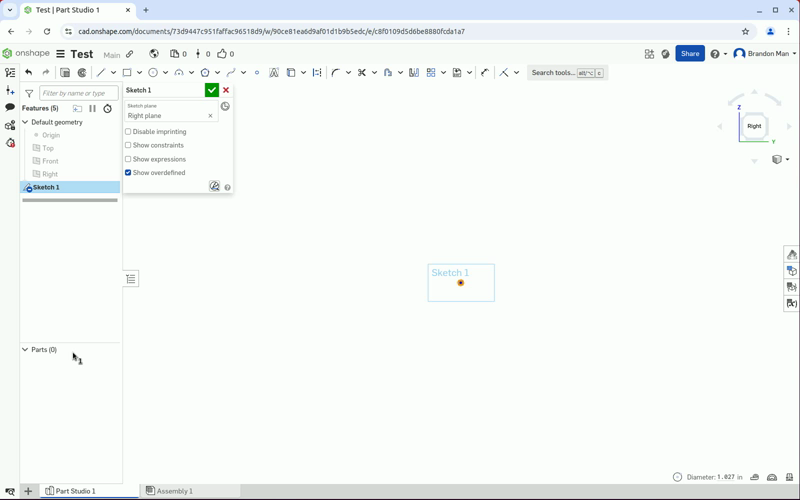
key(shift+y)
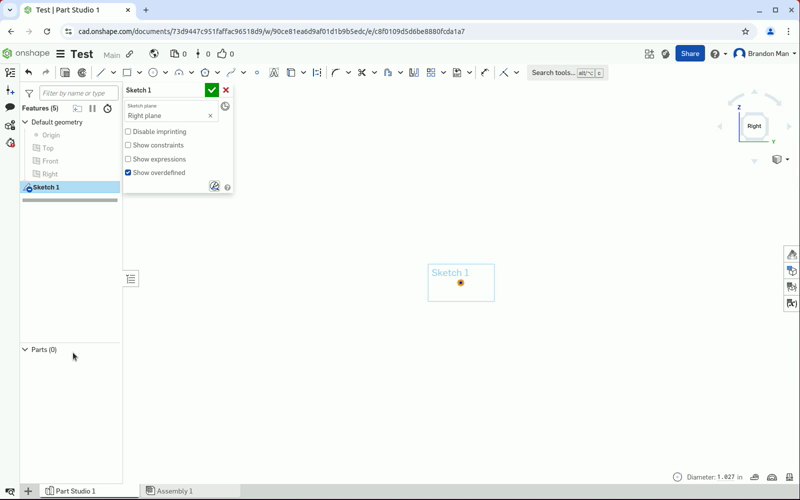
key(shift+e)
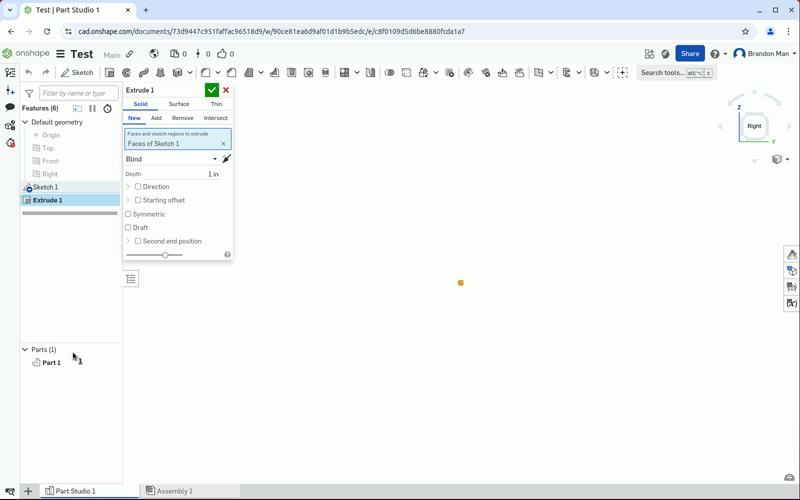
mouse_move(143, 106)
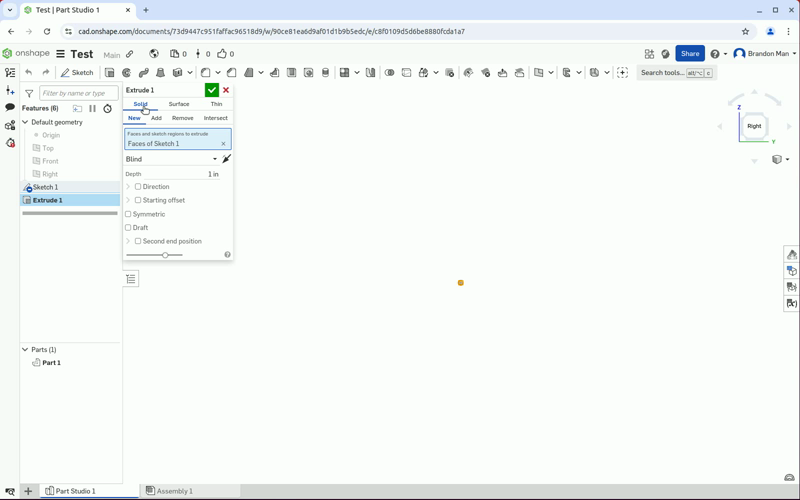
click(143, 106)
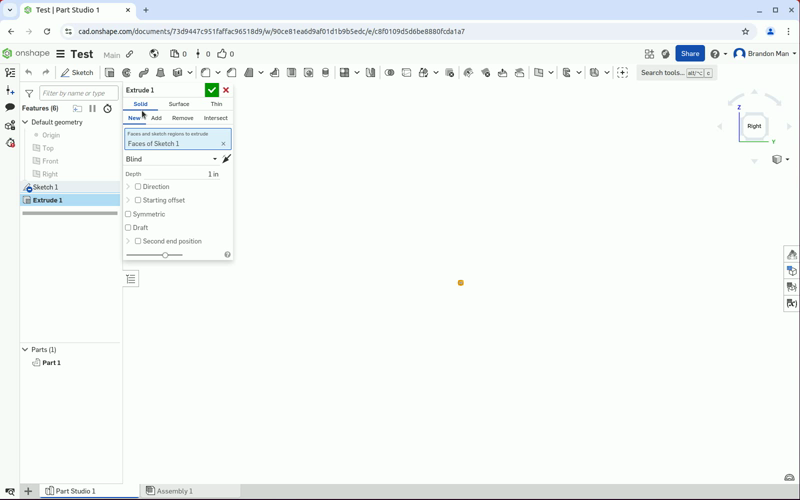
mouse_move(137, 120)
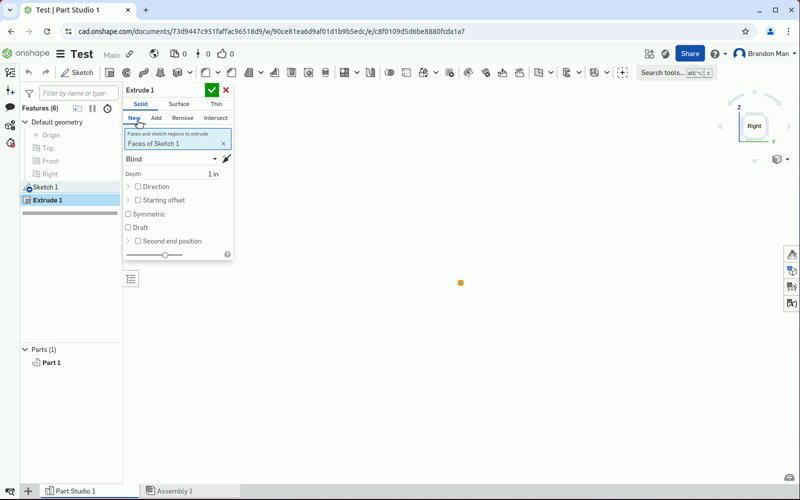
click(137, 120)
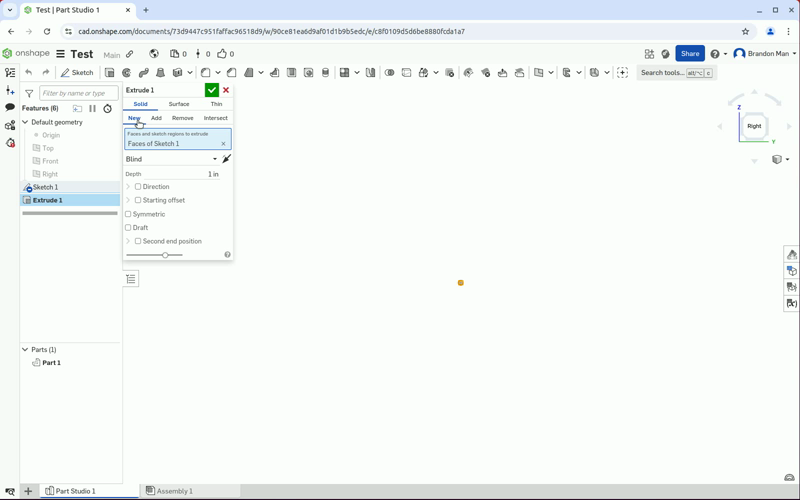
key(tab, 4)
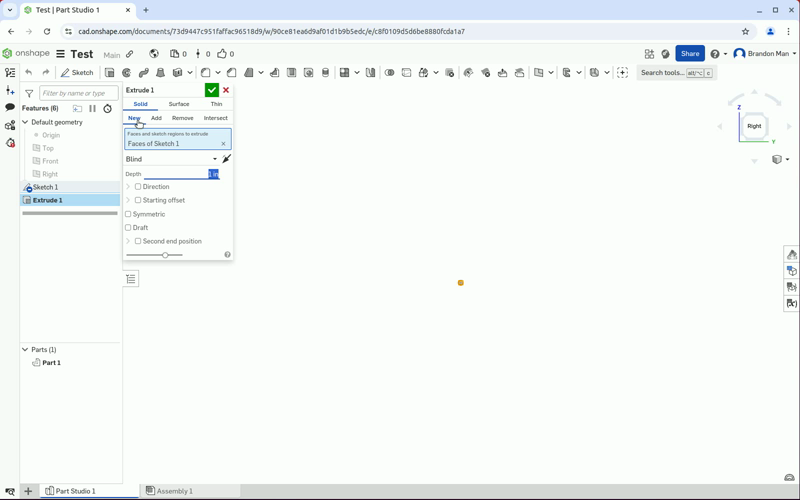
text(45.254)
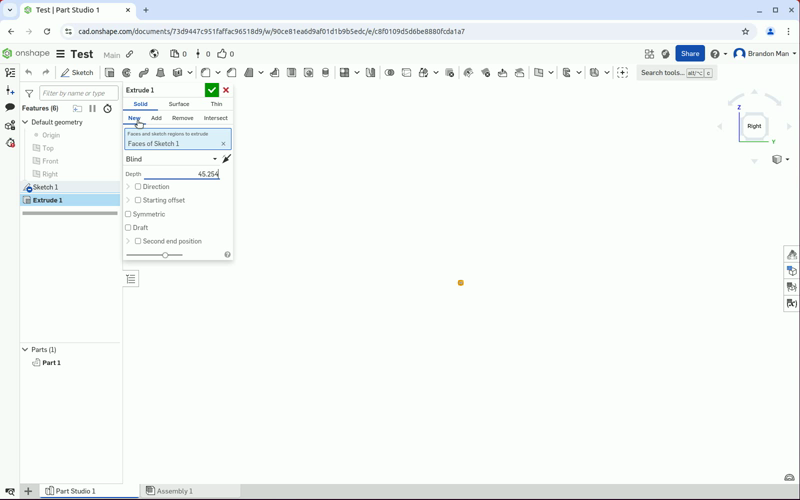
key(tab, 3)
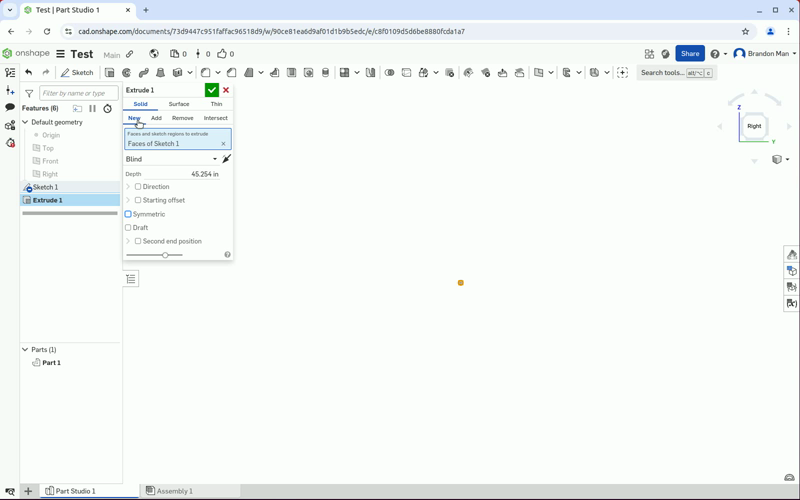
key(space)
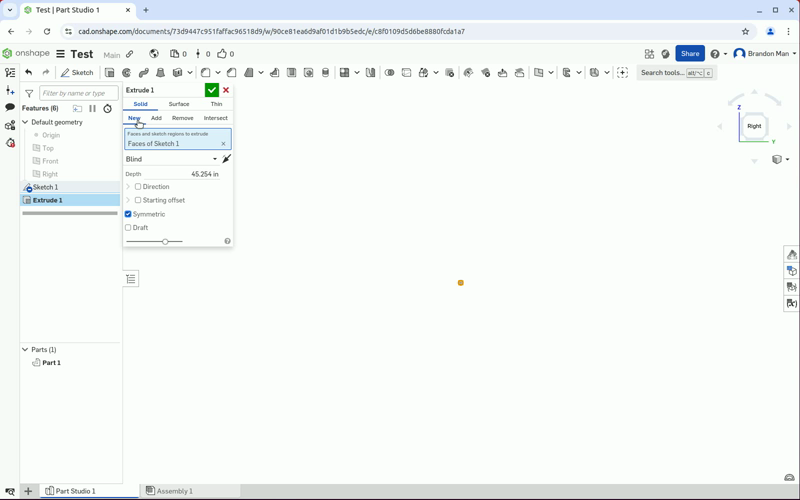
key(enter)
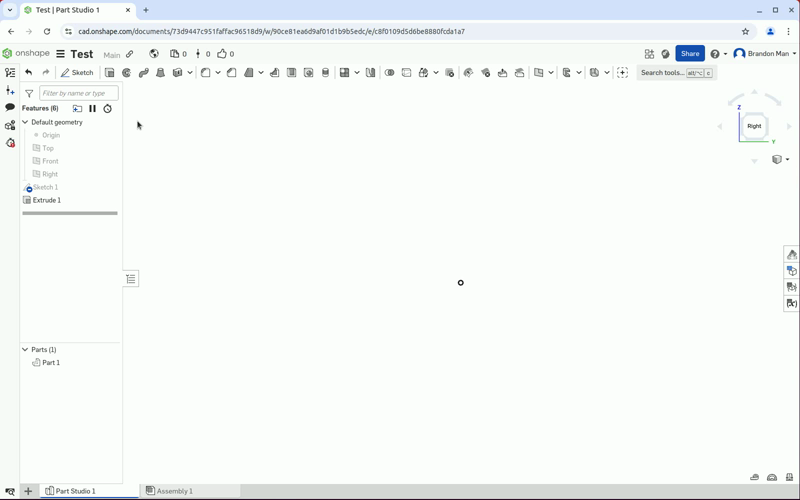
key(shift+h)
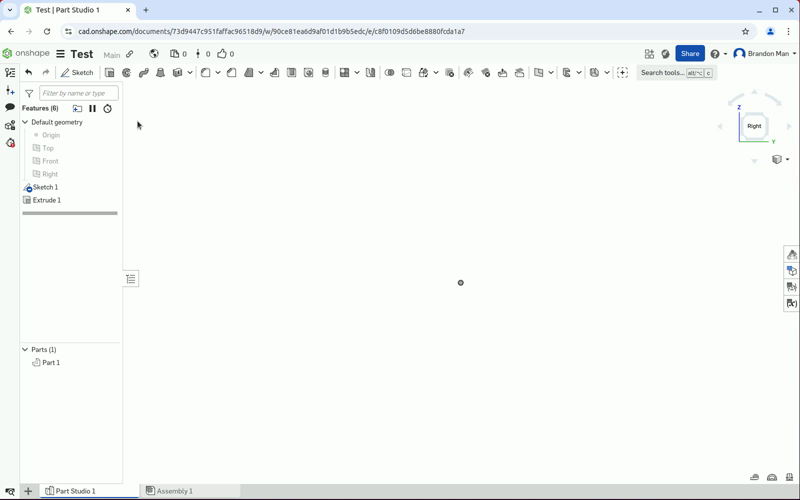
key(shift+h)
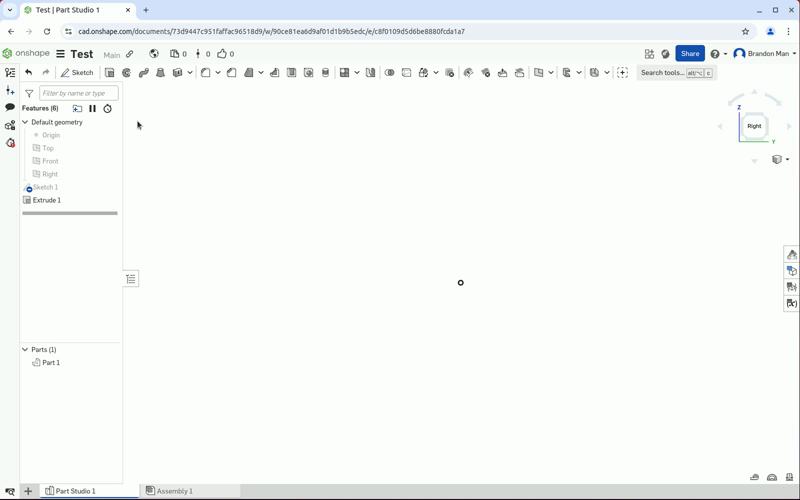
mouse_move(73, 189)
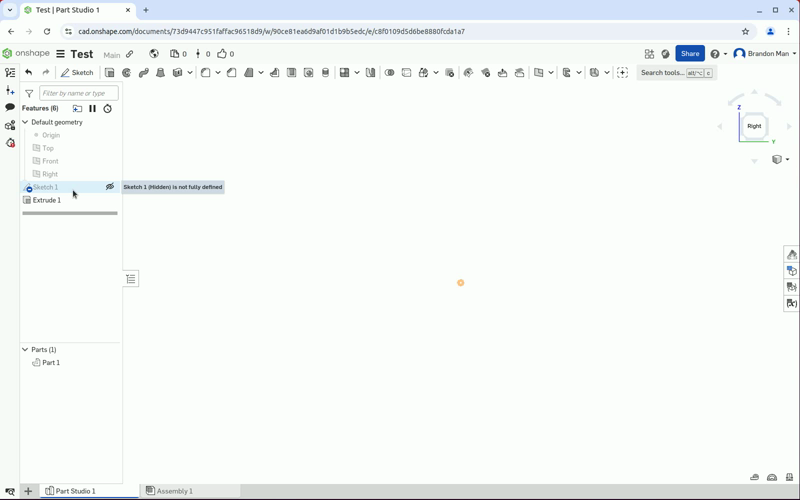
click(73, 189)
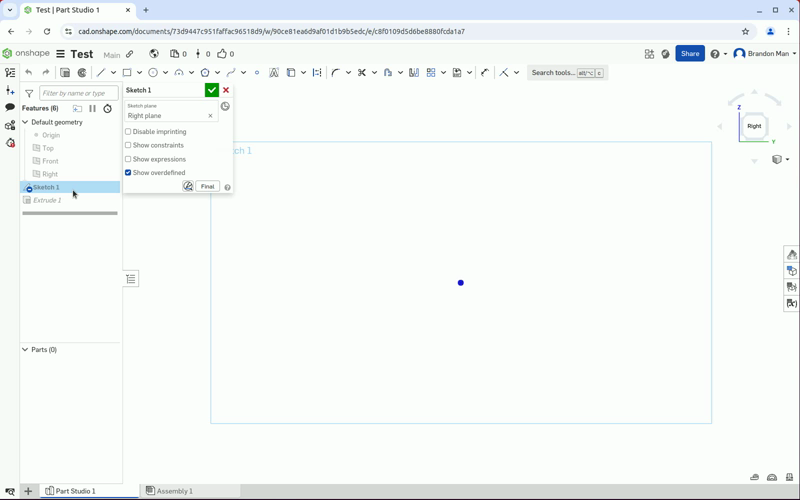
mouse_move(229, 92)
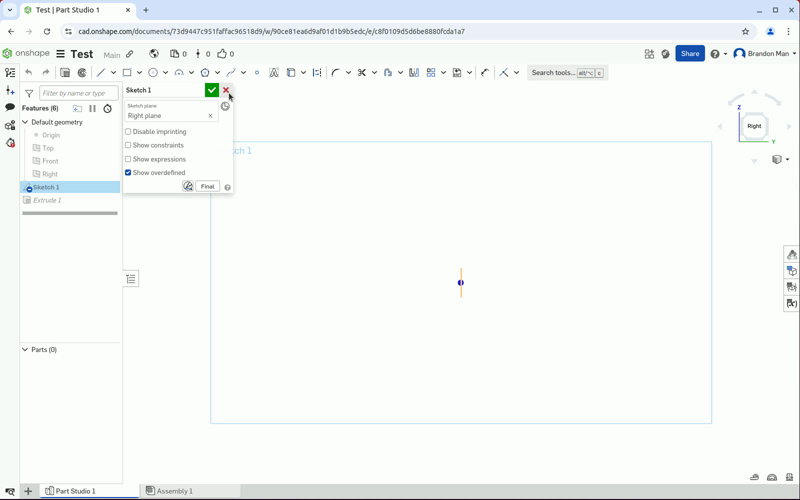
click(229, 92)
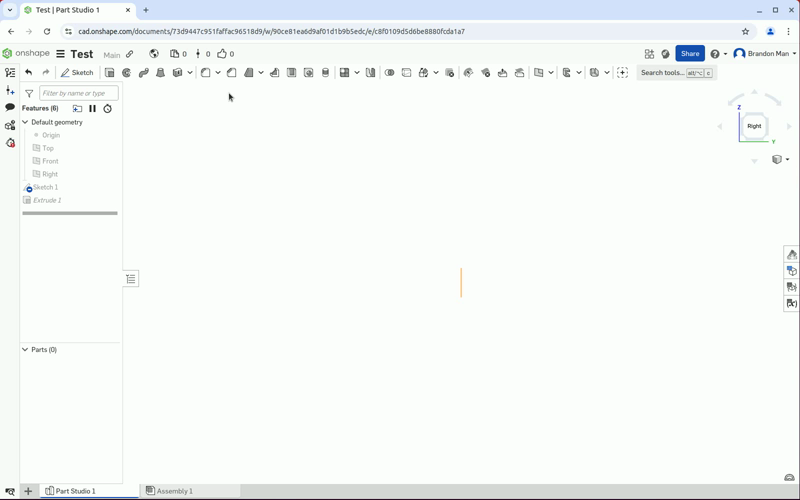
mouse_move(73, 352)
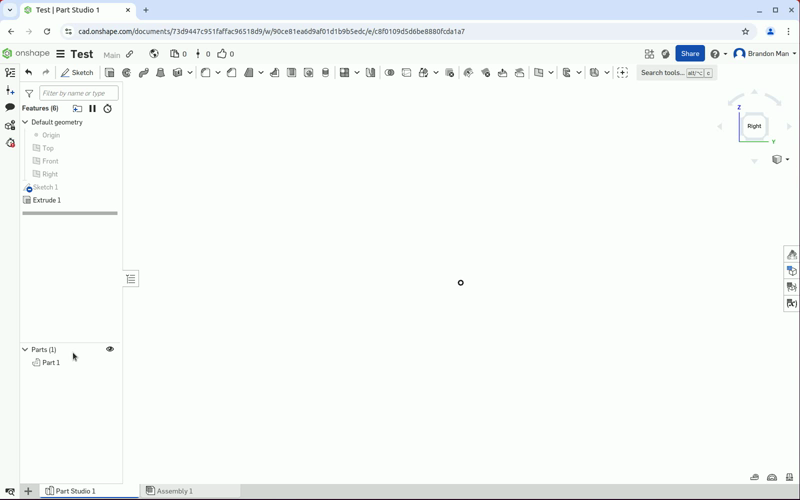
key(y)
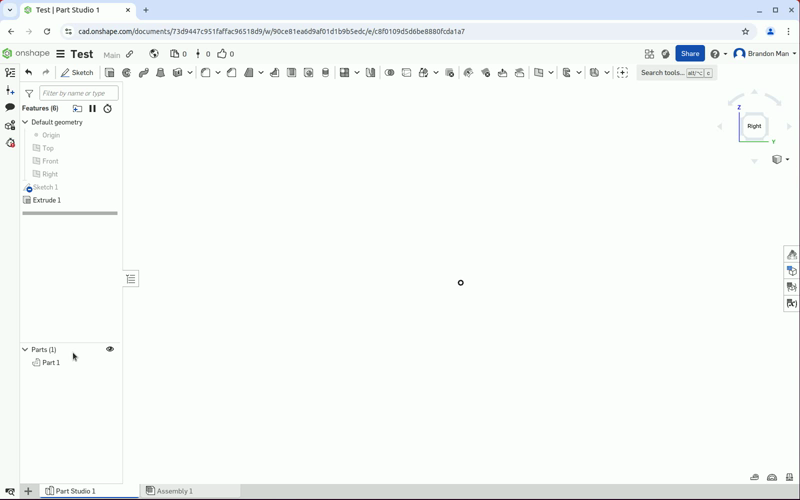
key(shift+p)
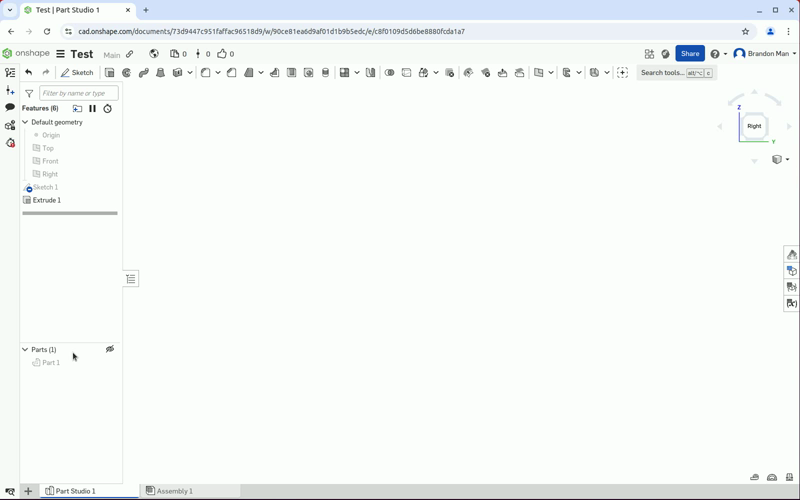
key(space)
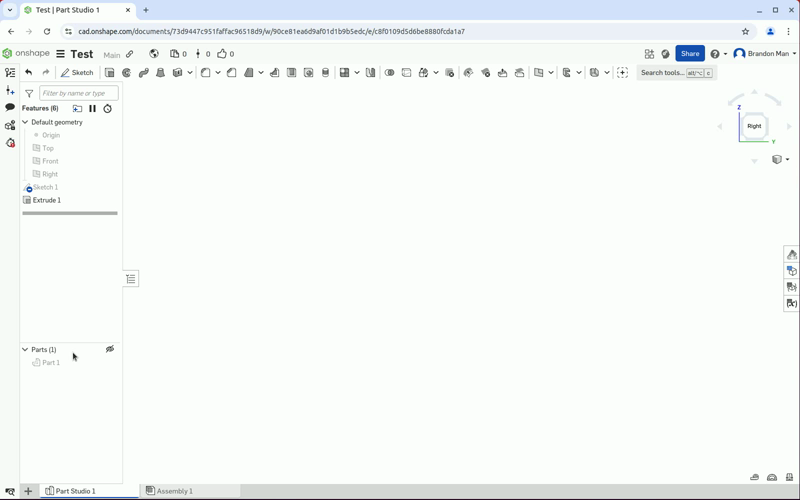
key_down(shift)
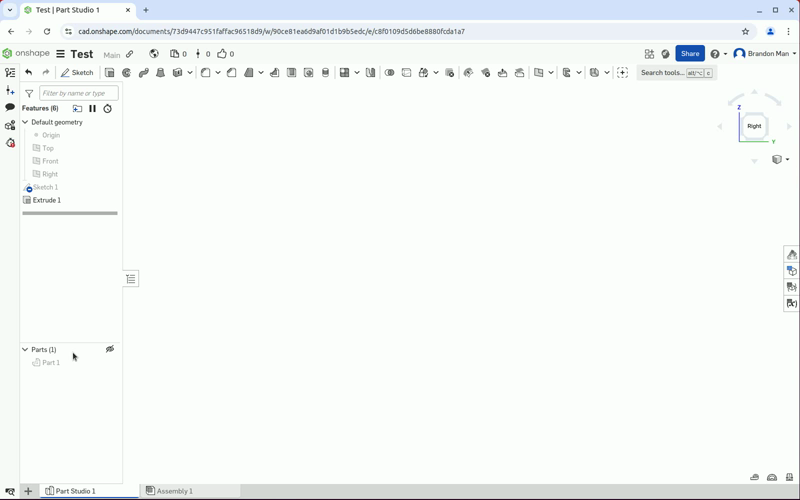
key(right)
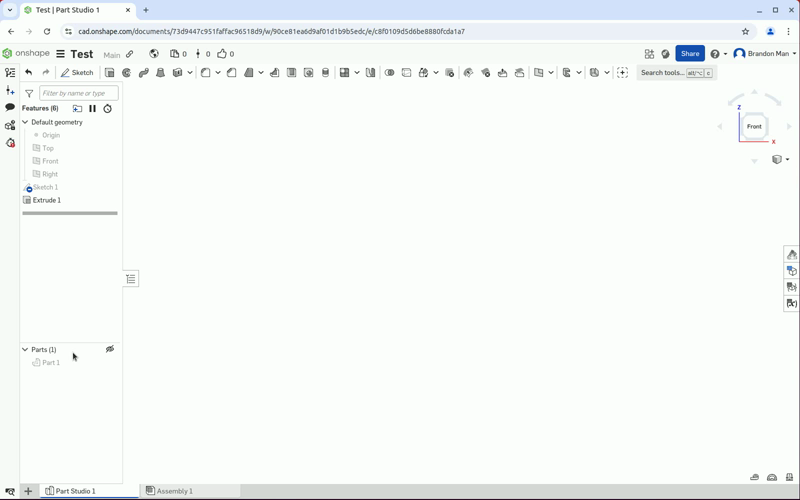
key_up(shift)
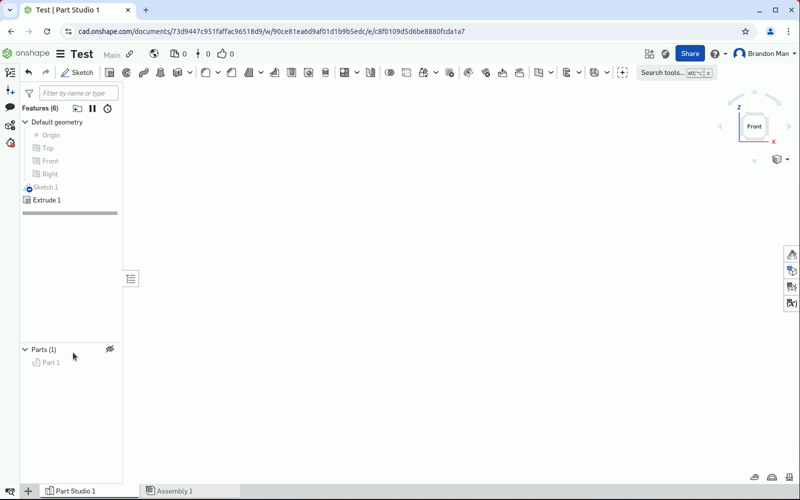
mouse_move(73, 352)
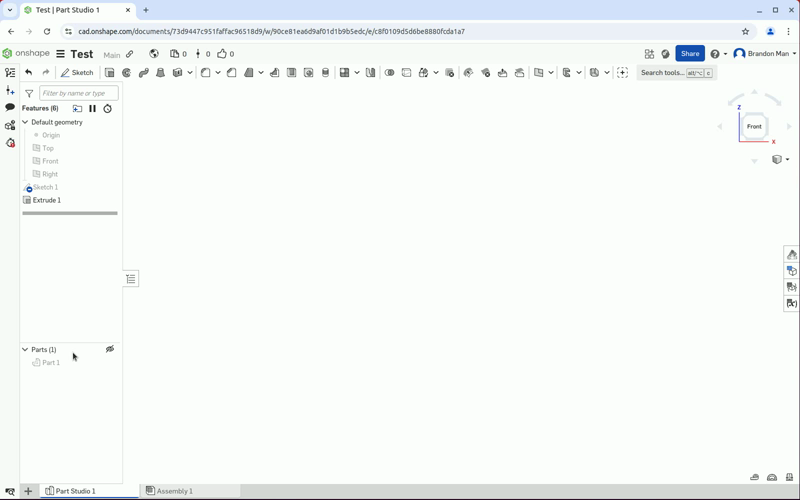
key(shift+y)
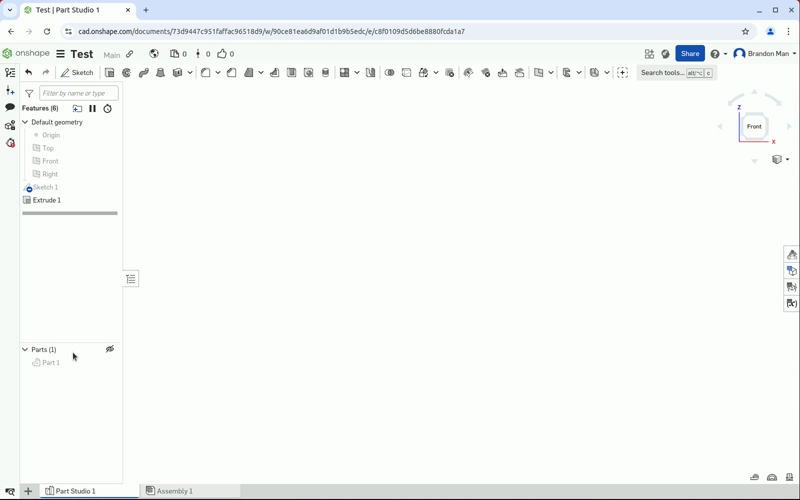
key(shift+s)
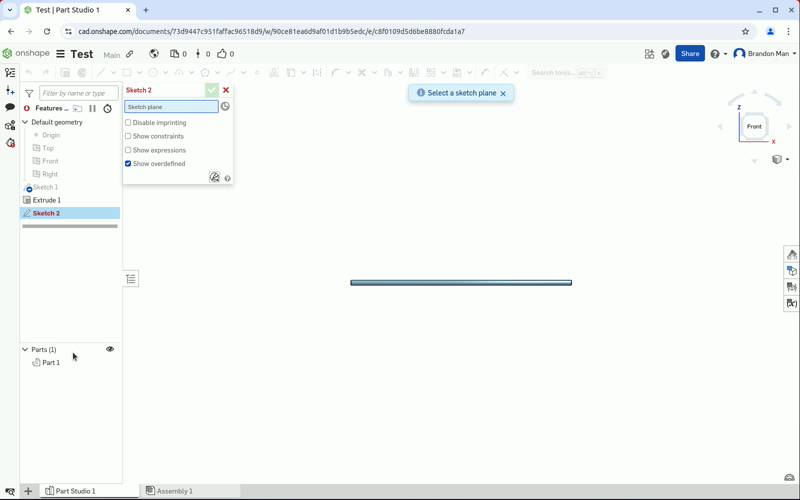
mouse_move(73, 163)
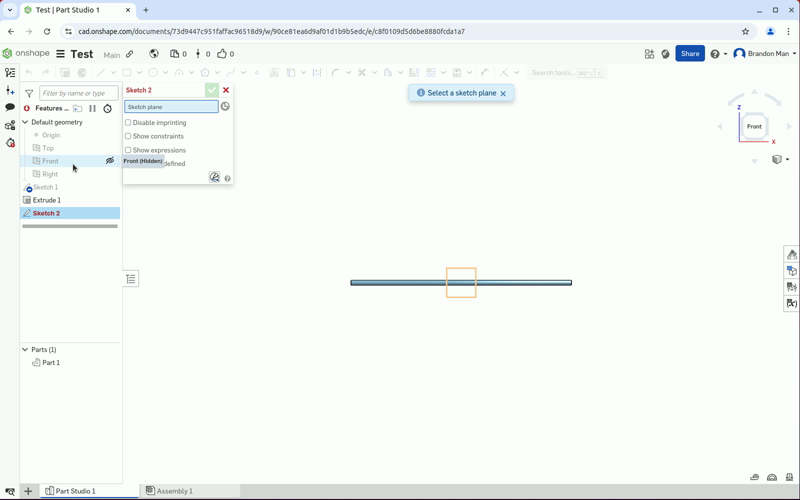
click(73, 163)
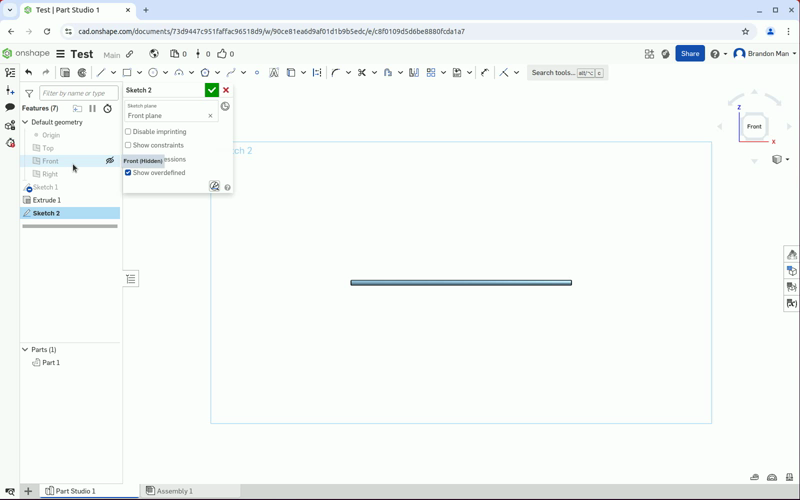
mouse_move(73, 352)
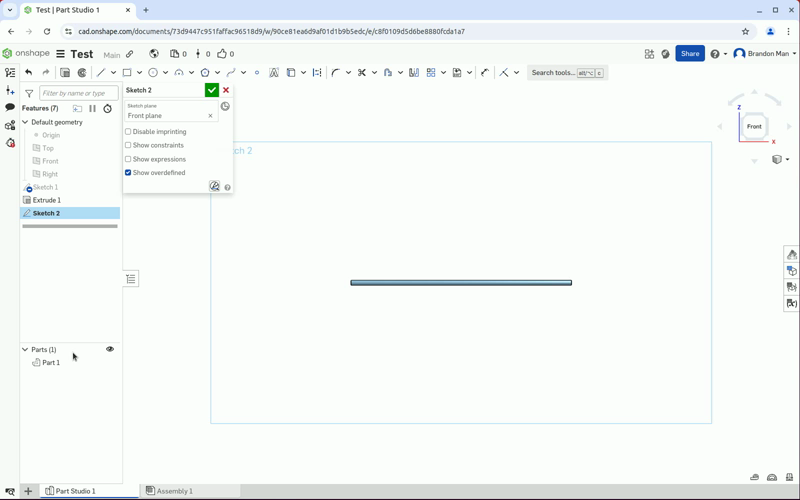
key(y)
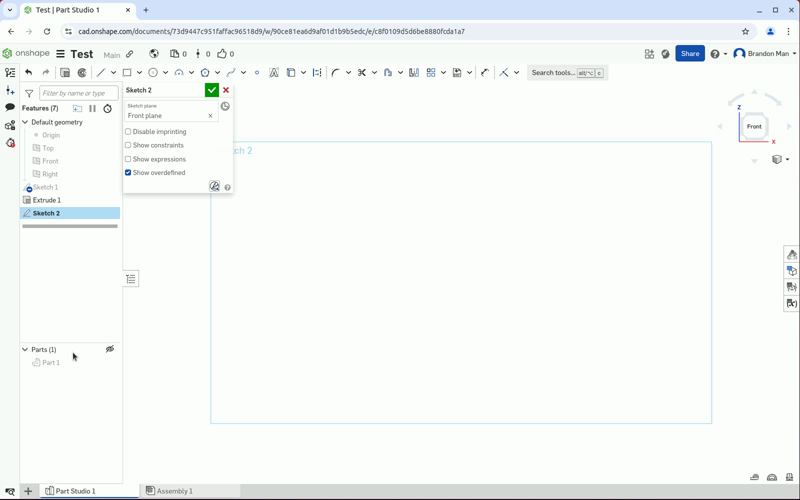
key(c)
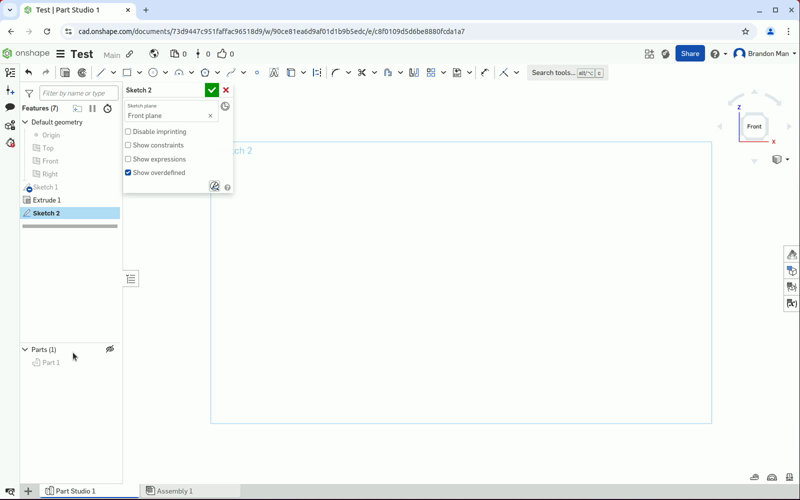
key_down(shift)
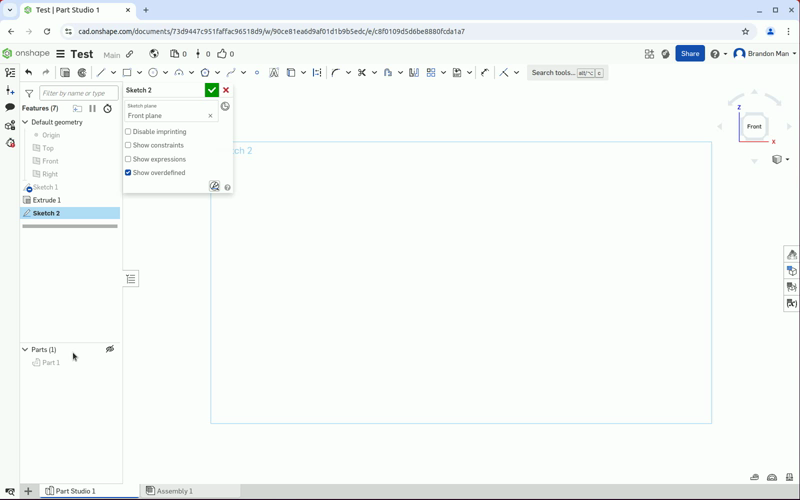
mouse_move(350, 282)
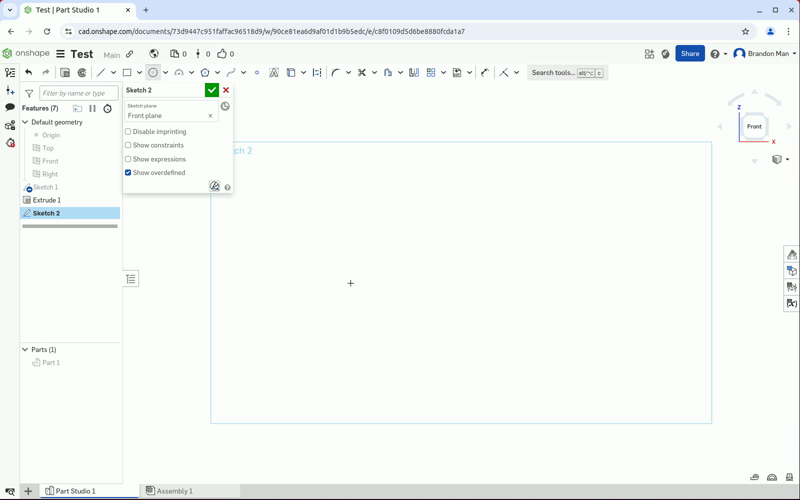
click(350, 282)
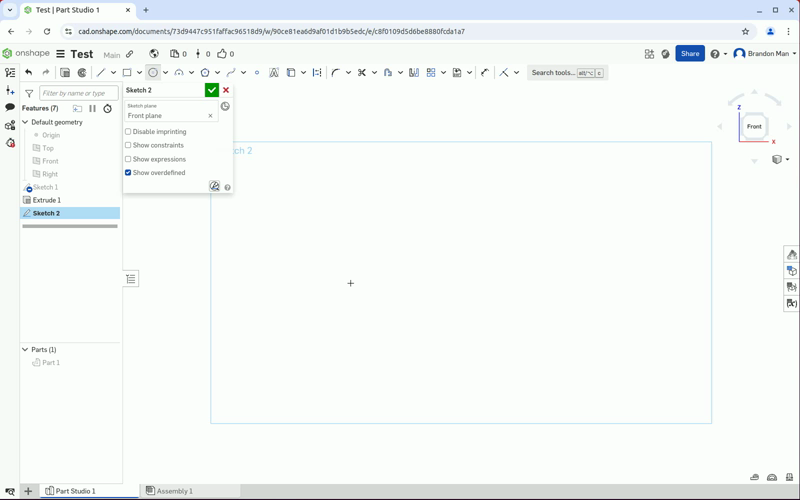
key_up(shift)
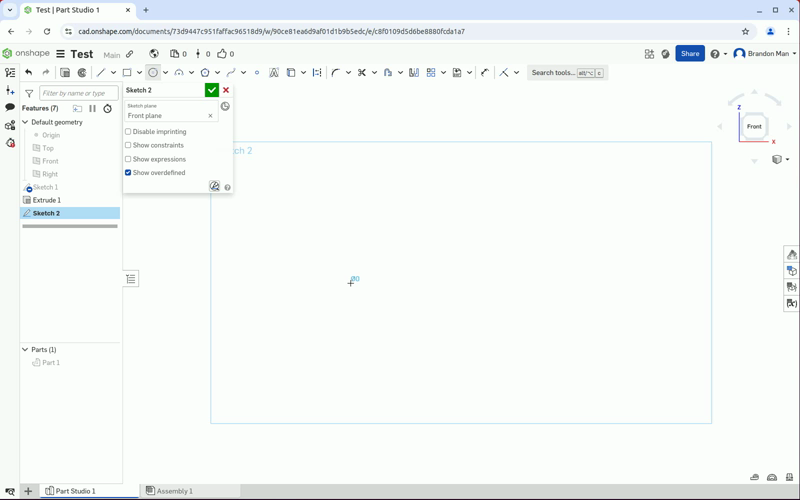
mouse_move(353, 282)
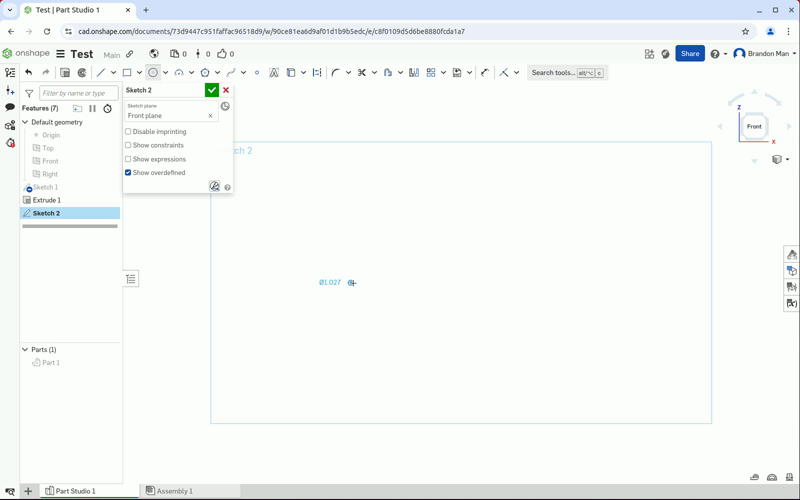
scroll(6)
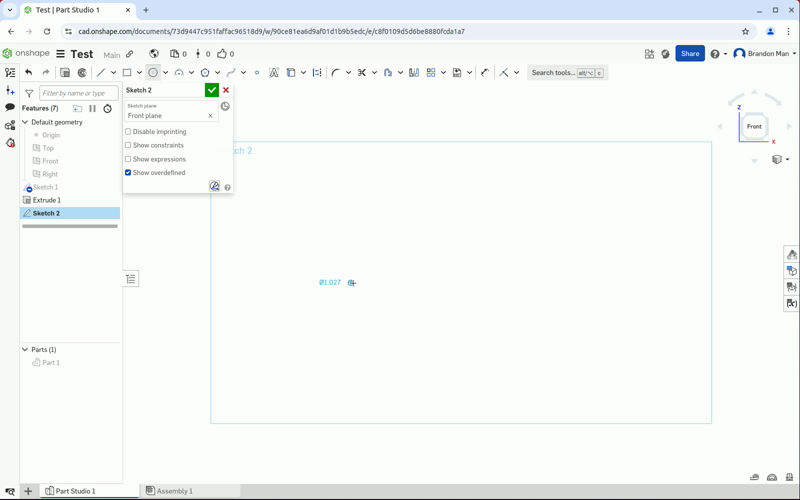
scroll(6)
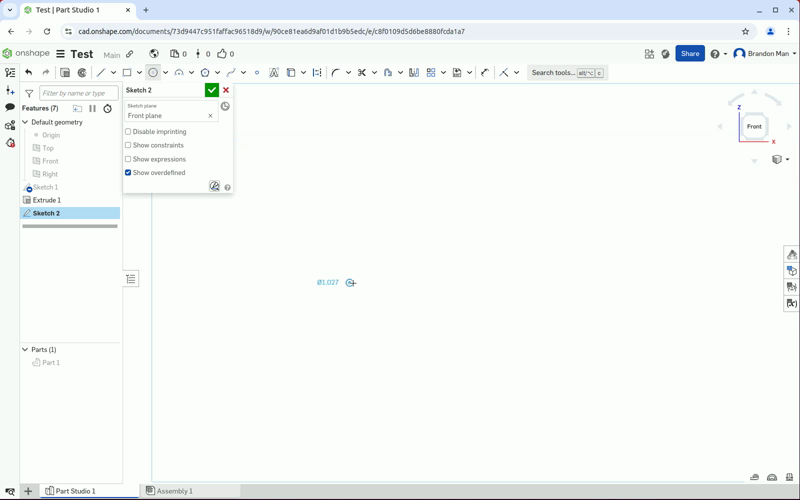
scroll(6)
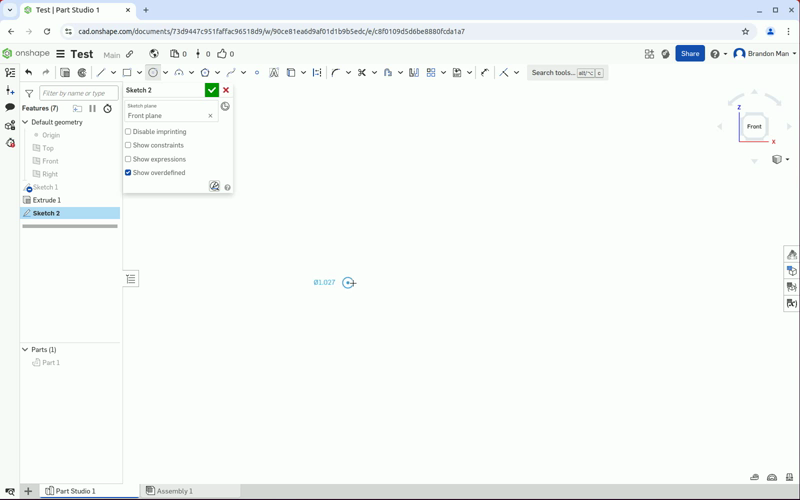
scroll(6)
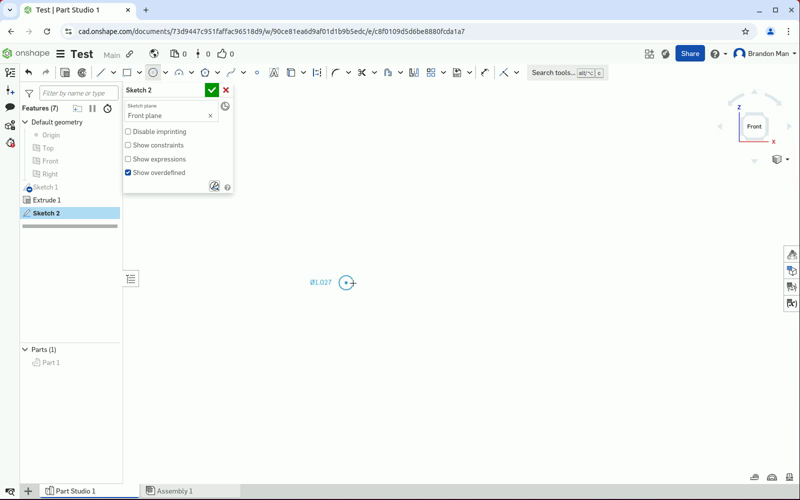
scroll(6)
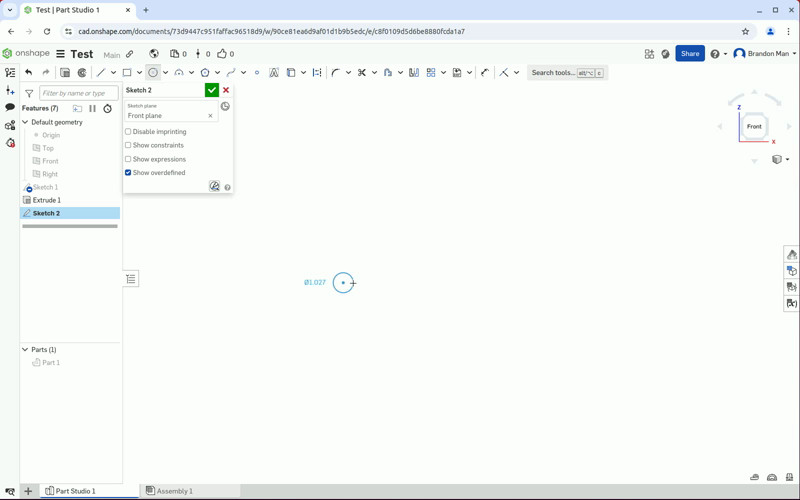
scroll(6)
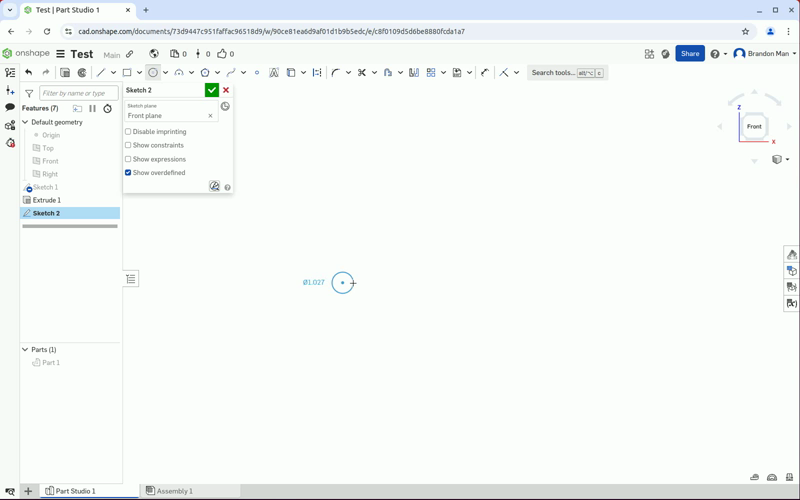
scroll(6)
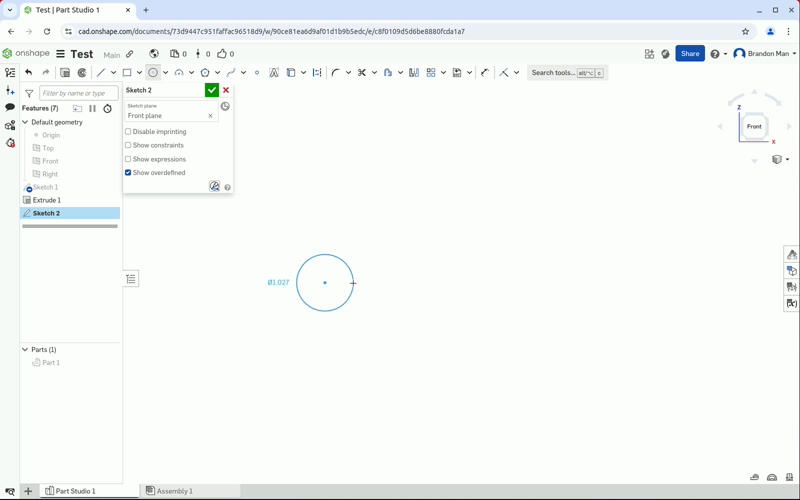
click(353, 282)
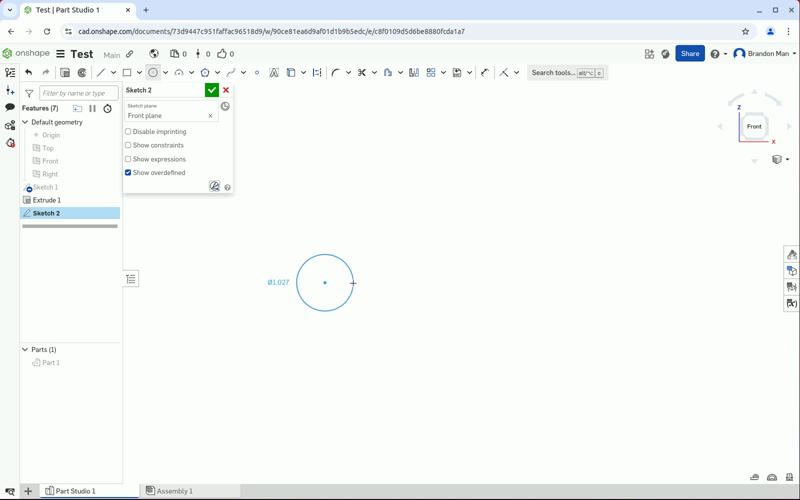
scroll(-6)
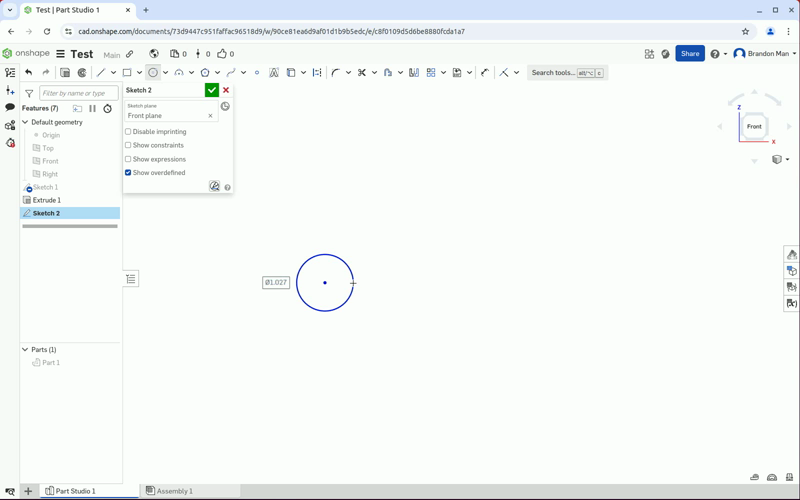
scroll(-6)
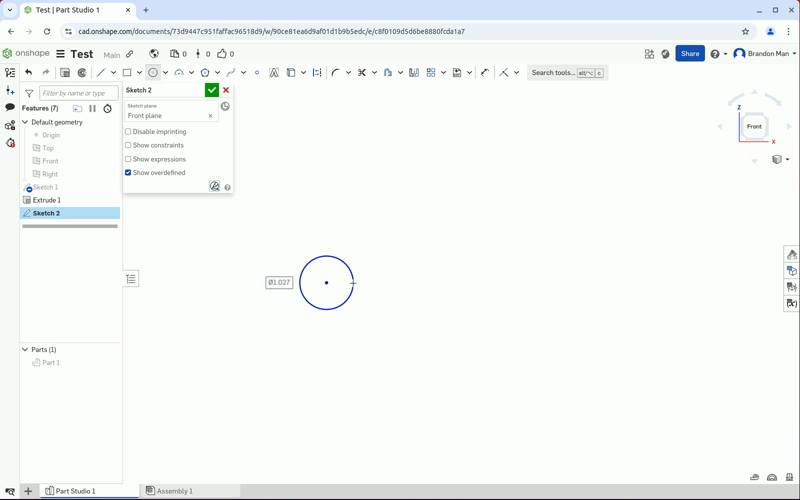
scroll(-6)
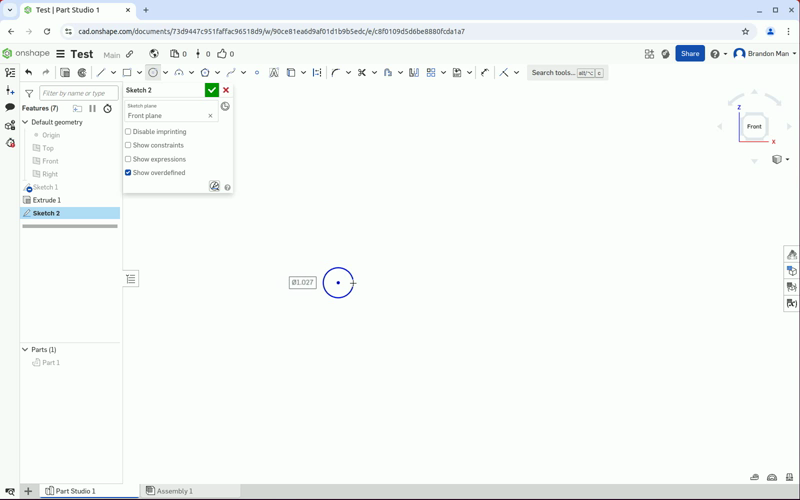
scroll(-6)
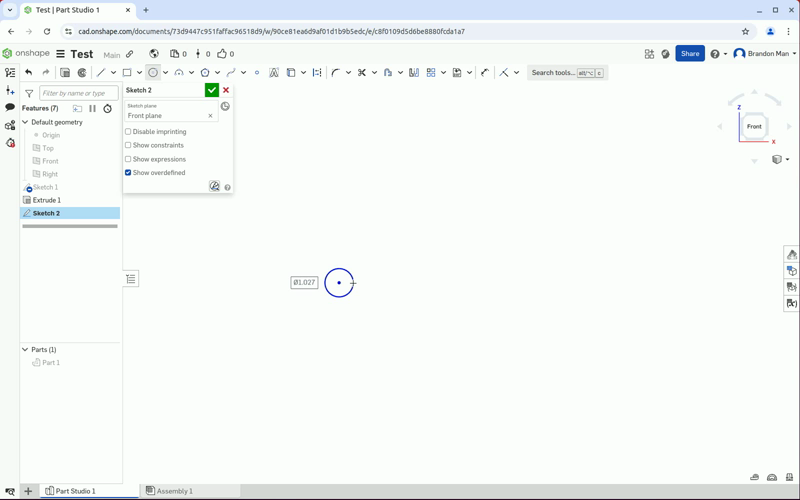
scroll(-6)
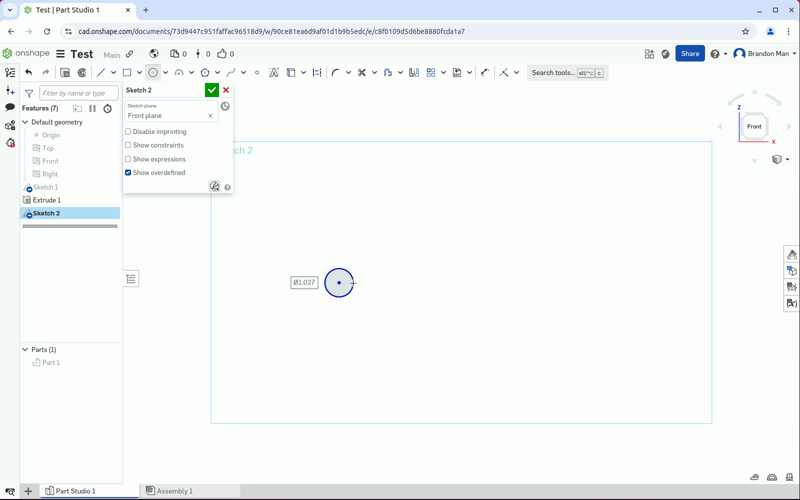
scroll(-6)
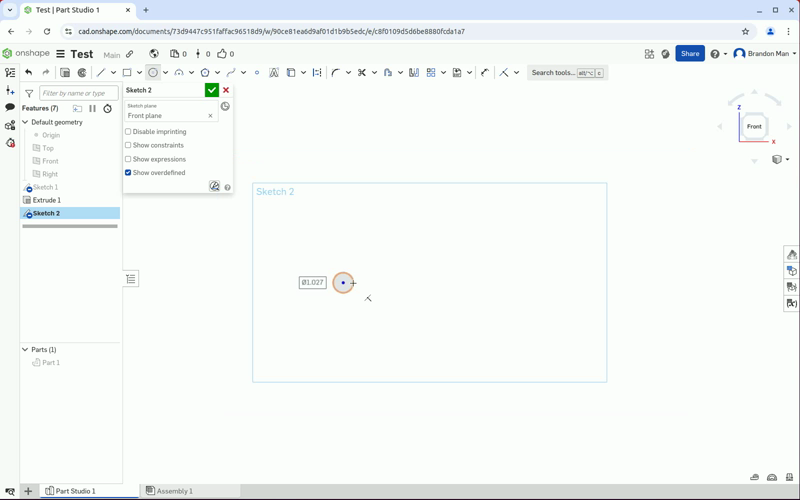
scroll(-6)
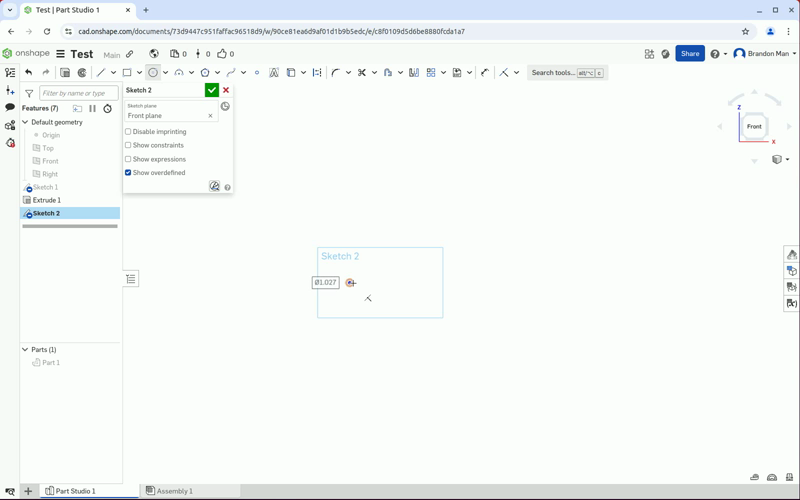
key(esc)
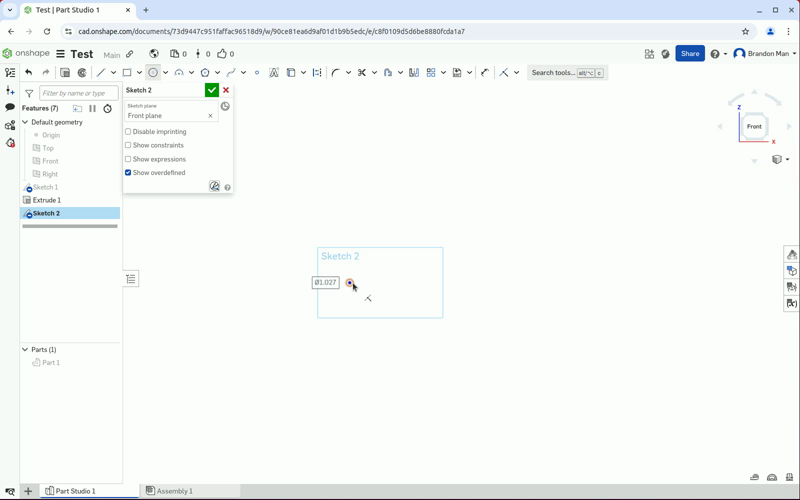
key(c)
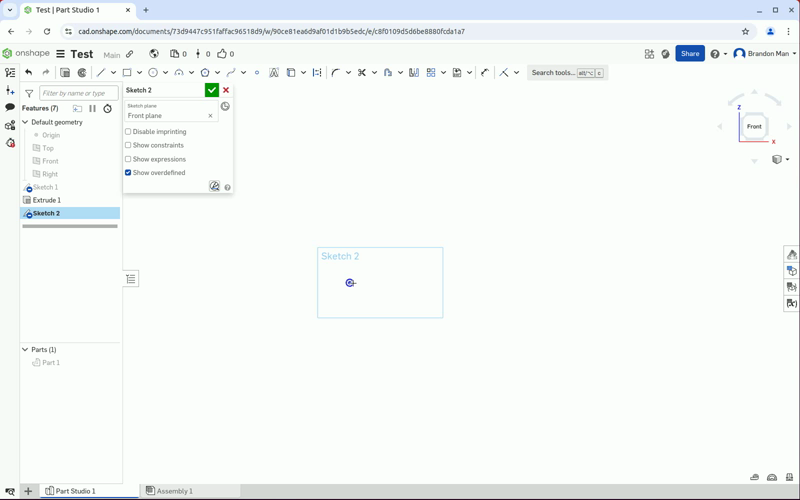
key_down(shift)
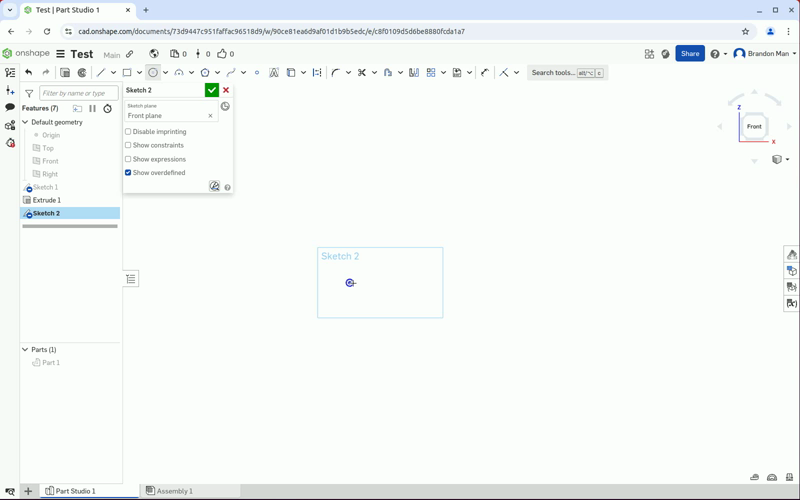
mouse_move(350, 282)
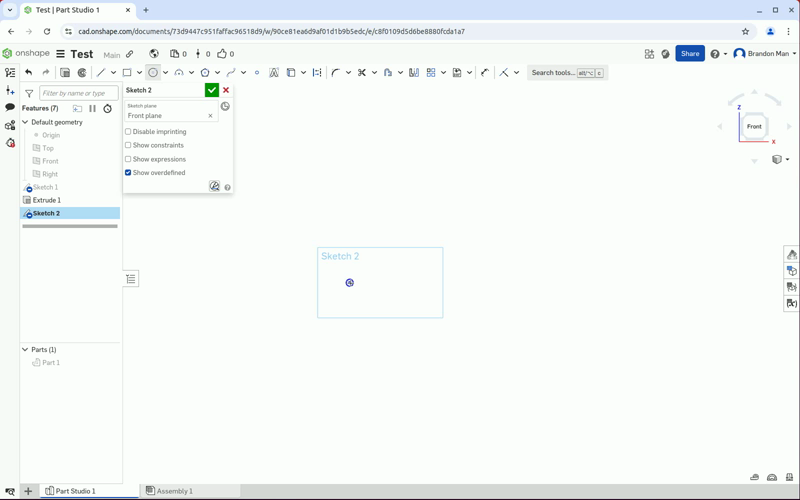
scroll(6)
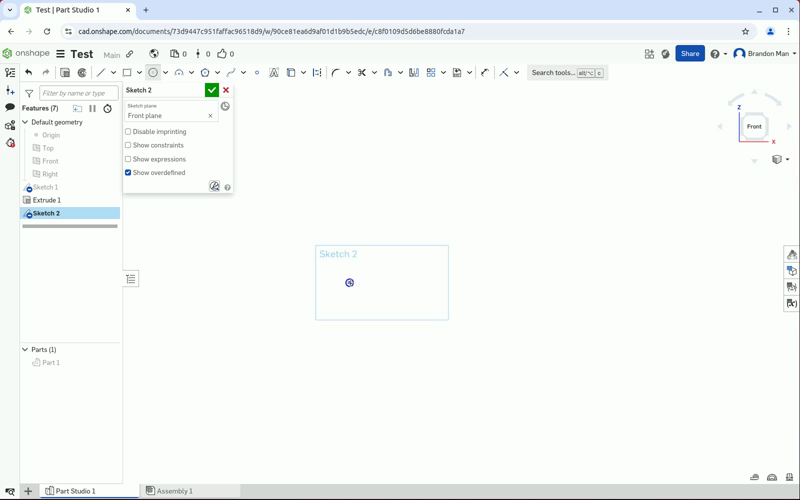
scroll(6)
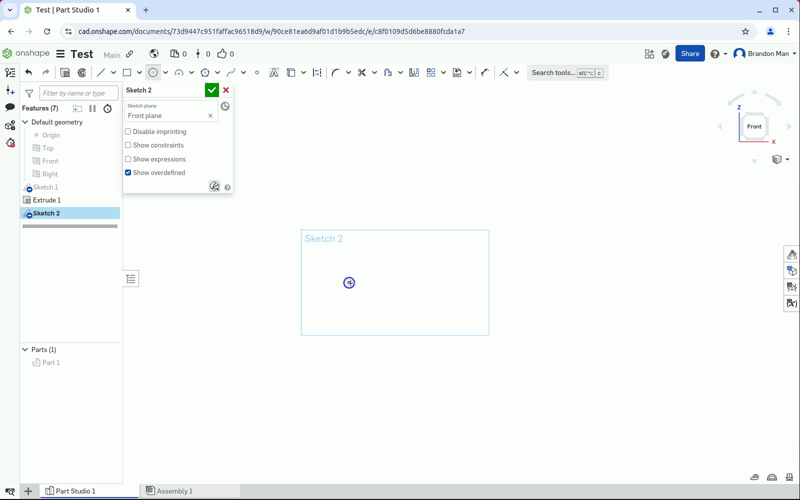
scroll(6)
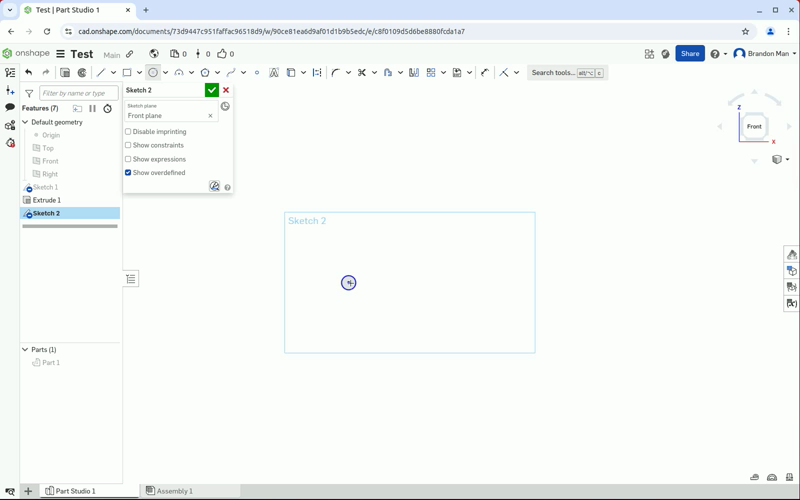
scroll(6)
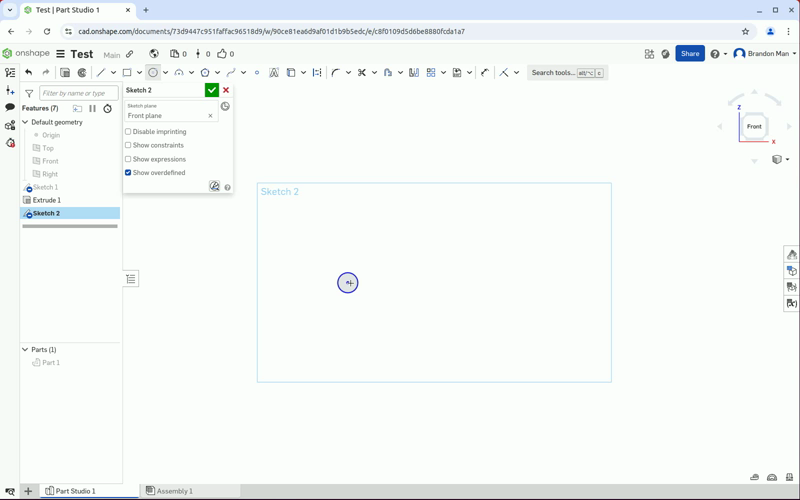
scroll(6)
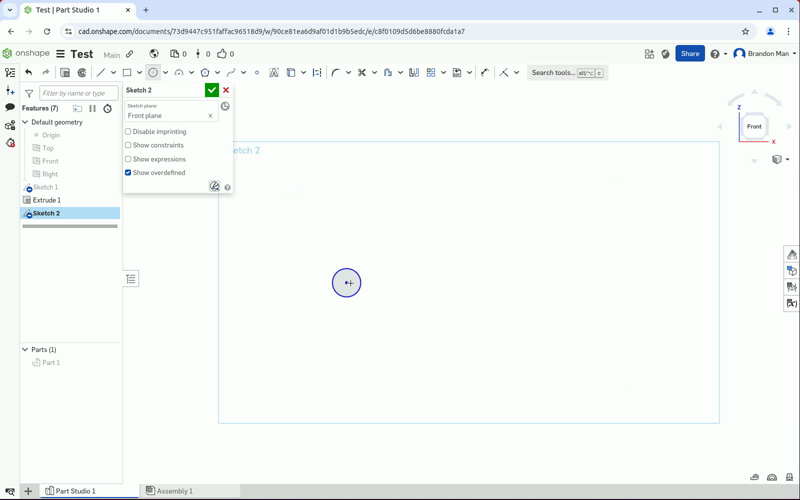
scroll(6)
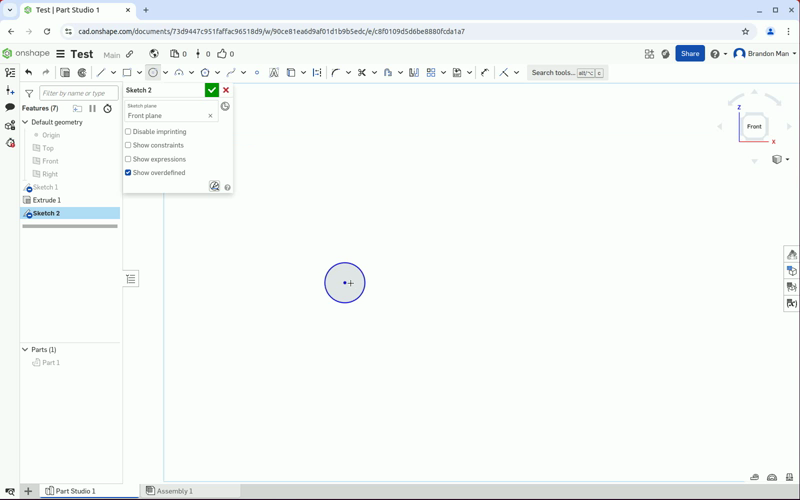
scroll(6)
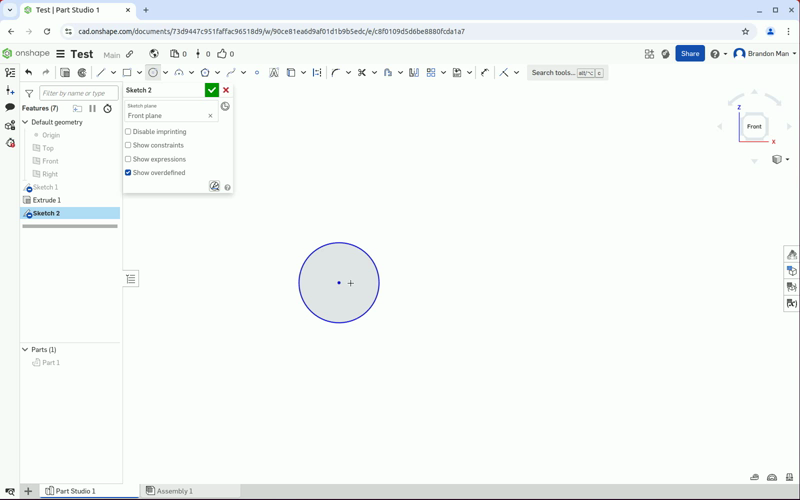
click(350, 282)
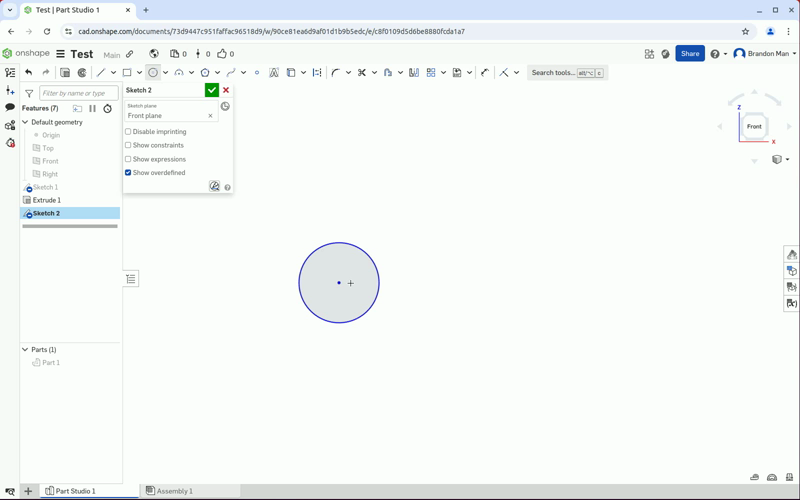
scroll(-6)
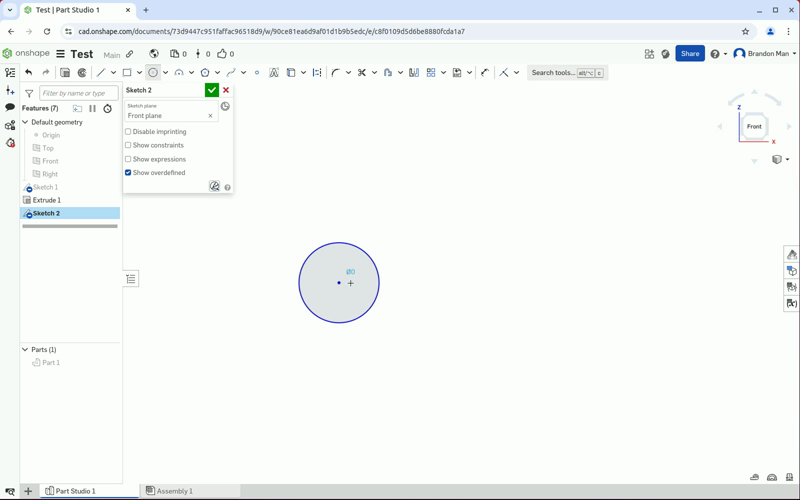
scroll(-6)
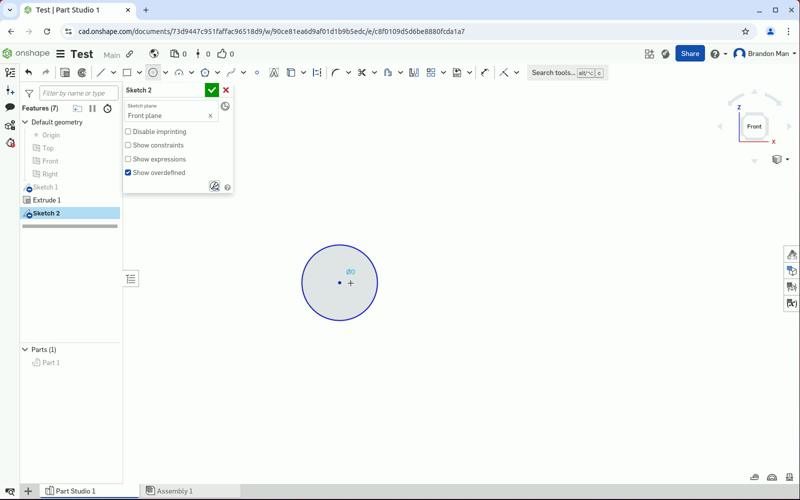
scroll(-6)
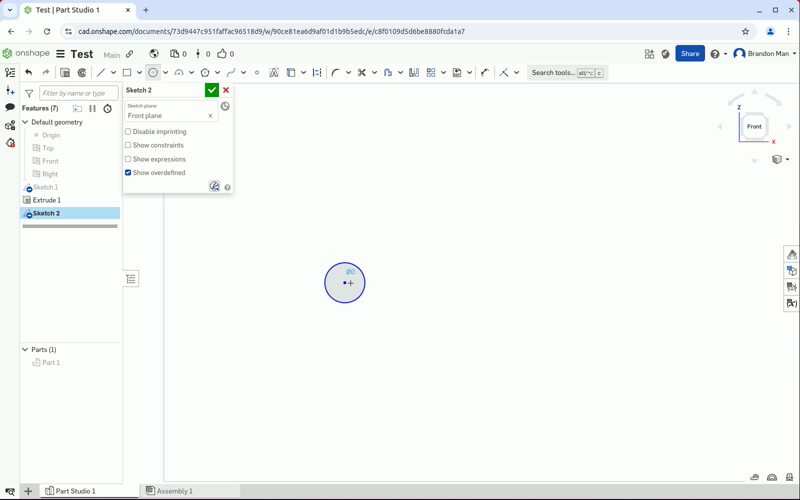
scroll(-6)
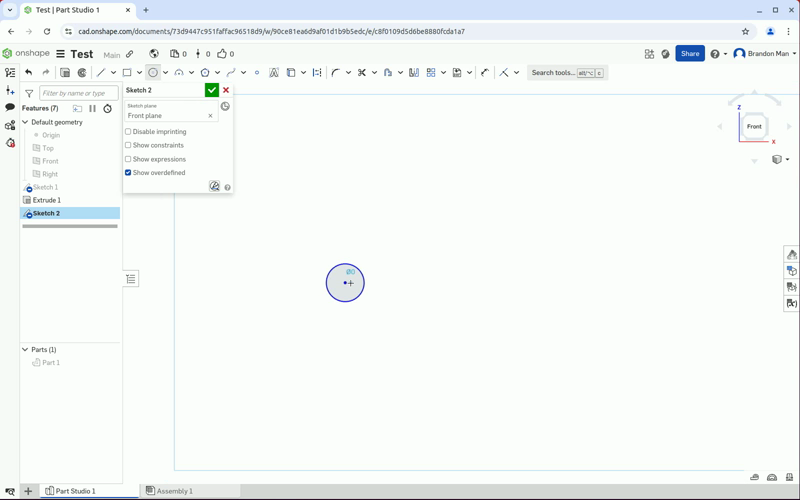
scroll(-6)
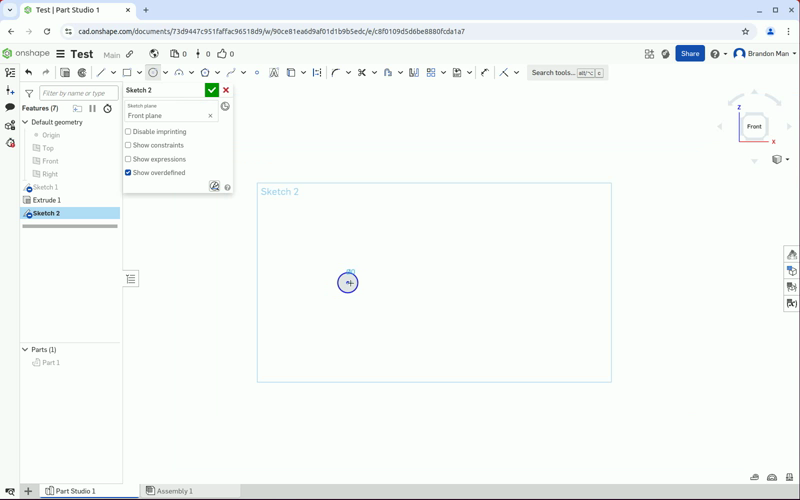
scroll(-6)
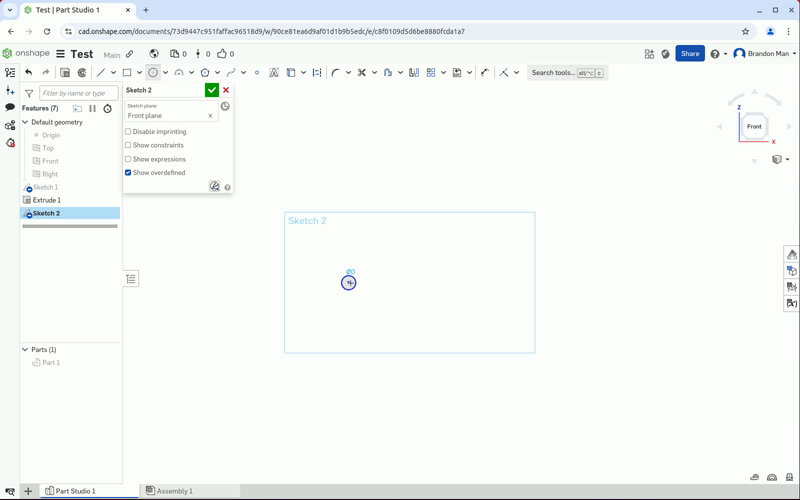
scroll(-6)
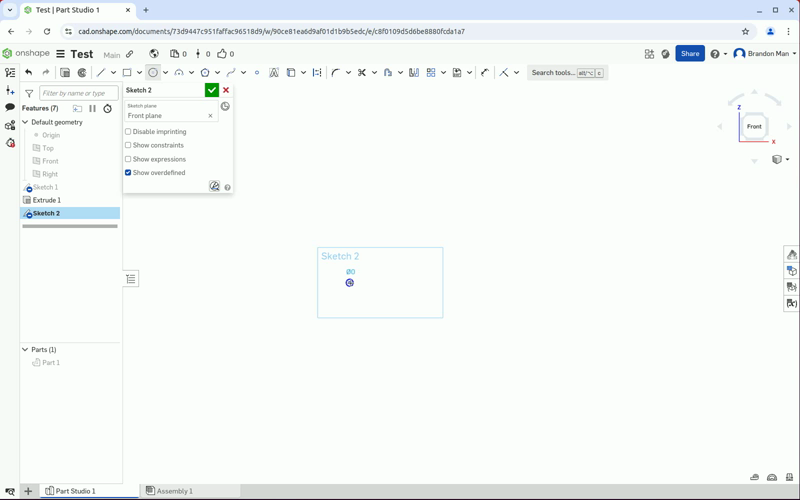
key_up(shift)
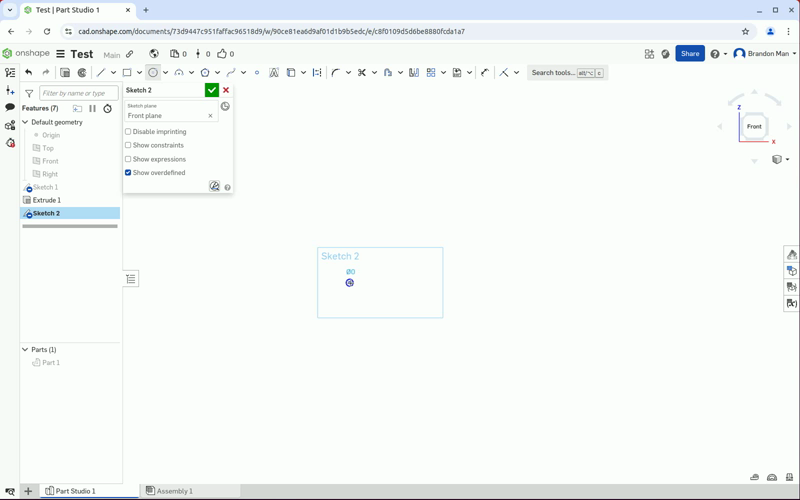
mouse_move(352, 282)
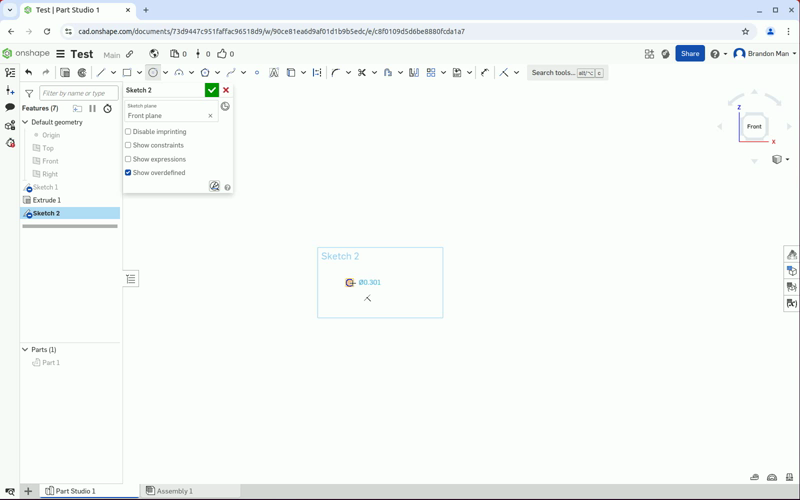
scroll(6)
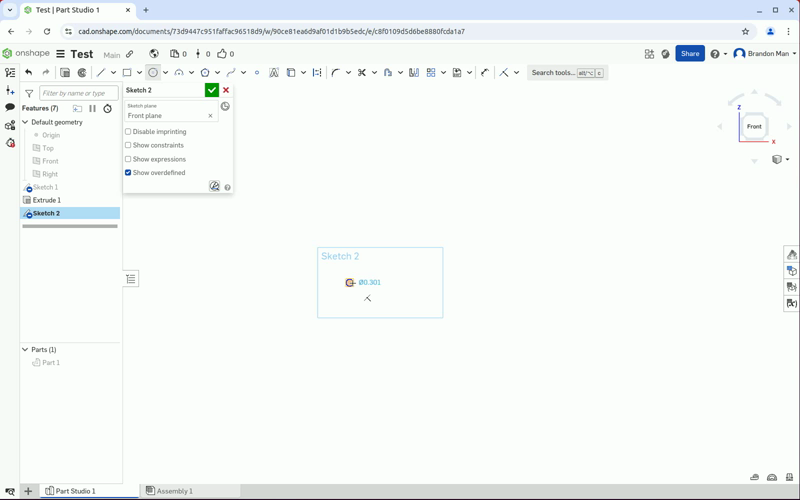
scroll(6)
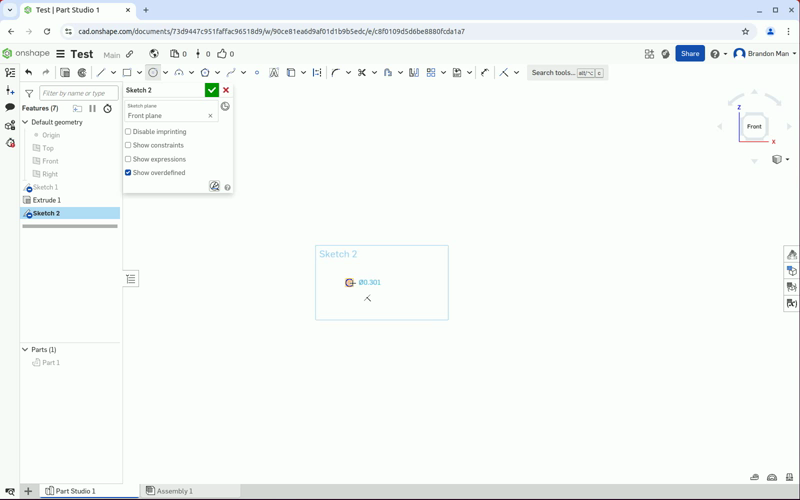
scroll(6)
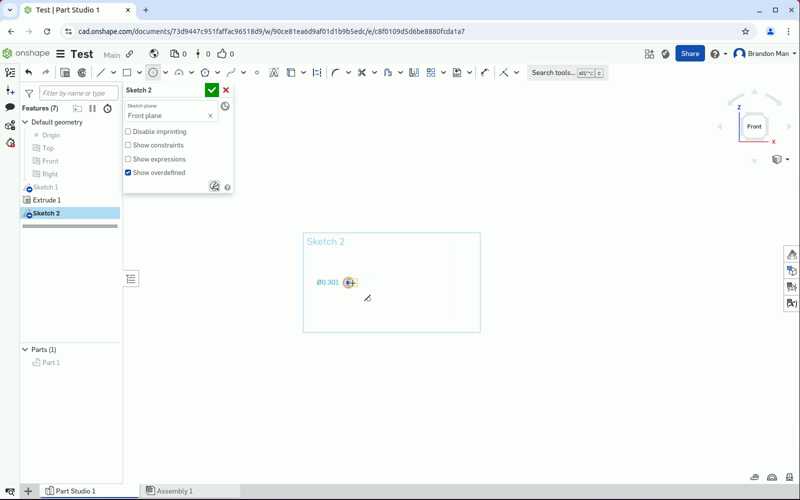
scroll(6)
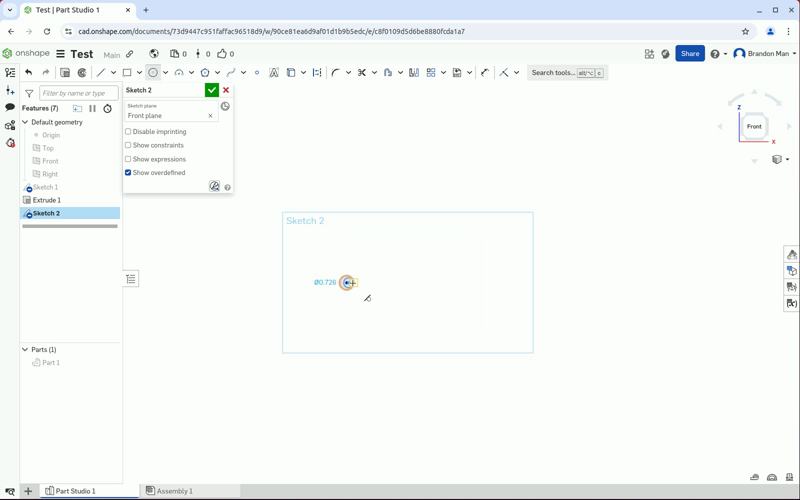
scroll(6)
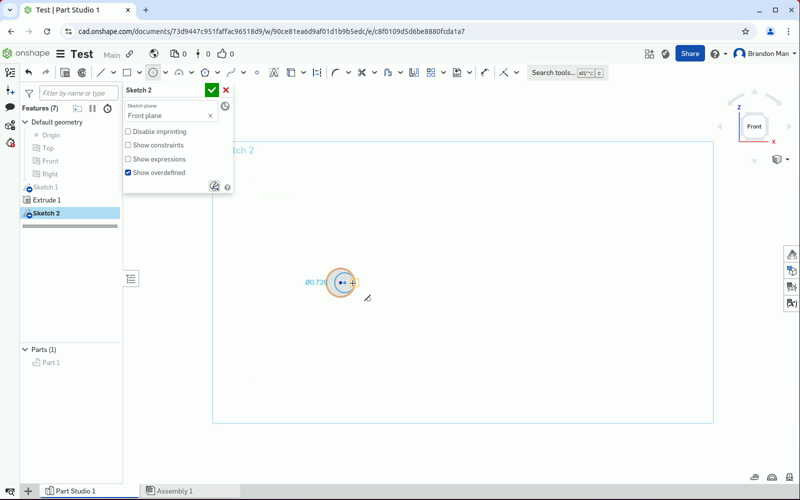
scroll(6)
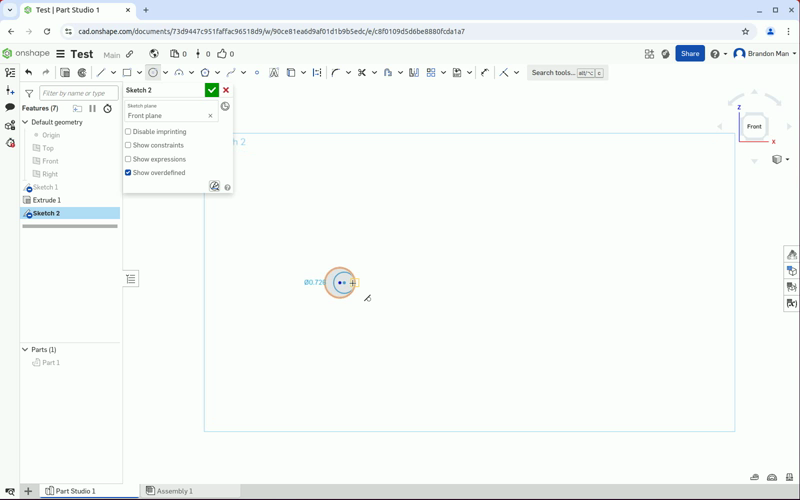
scroll(6)
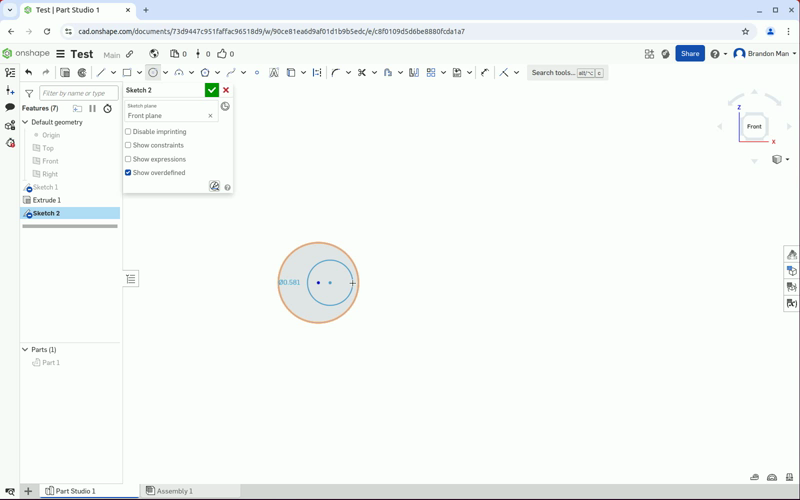
click(352, 282)
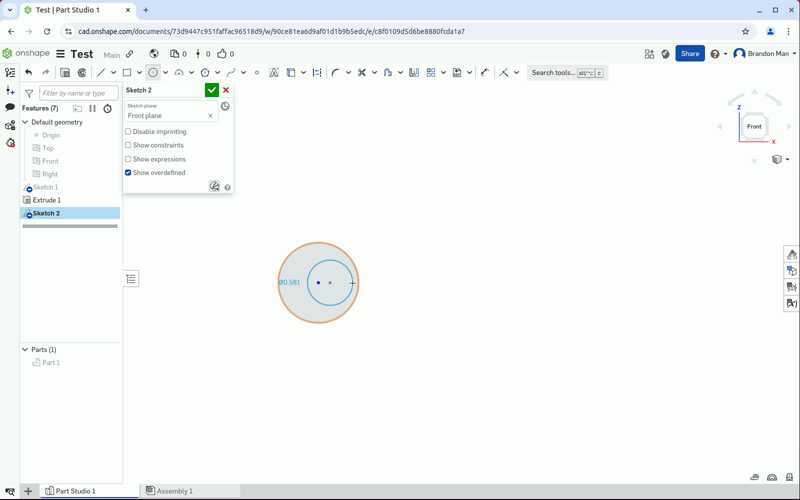
scroll(-6)
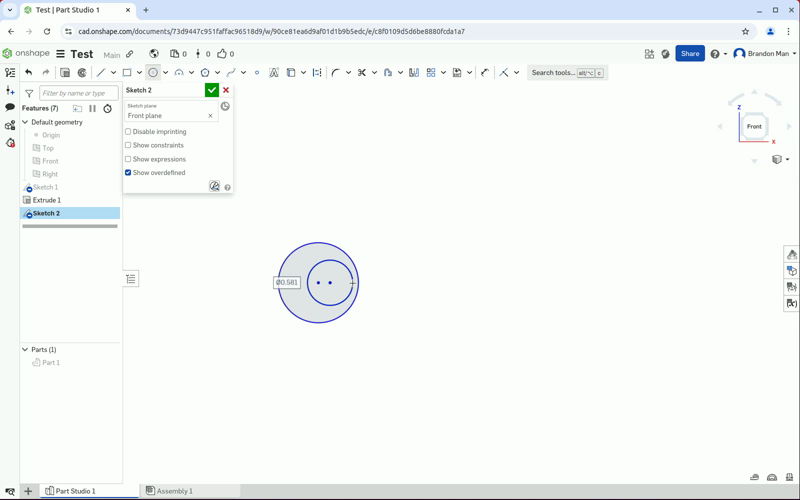
scroll(-6)
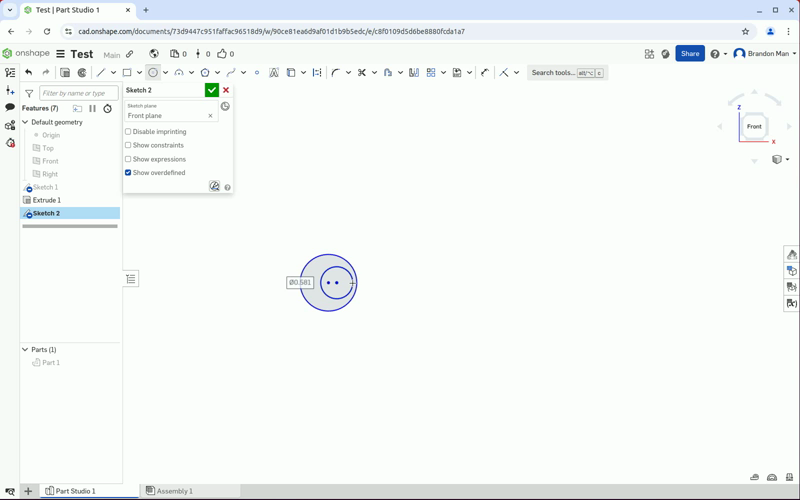
scroll(-6)
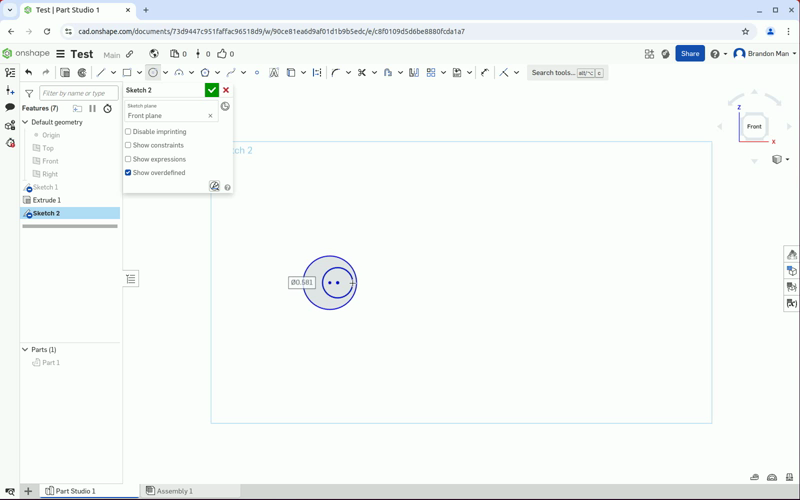
scroll(-6)
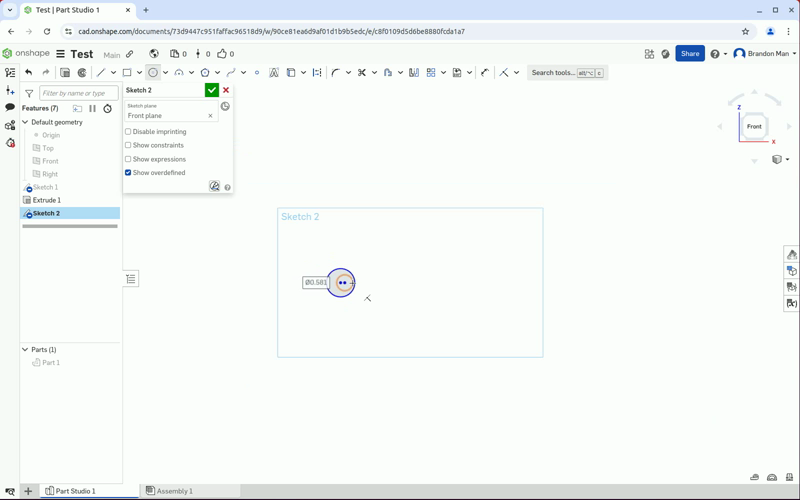
scroll(-6)
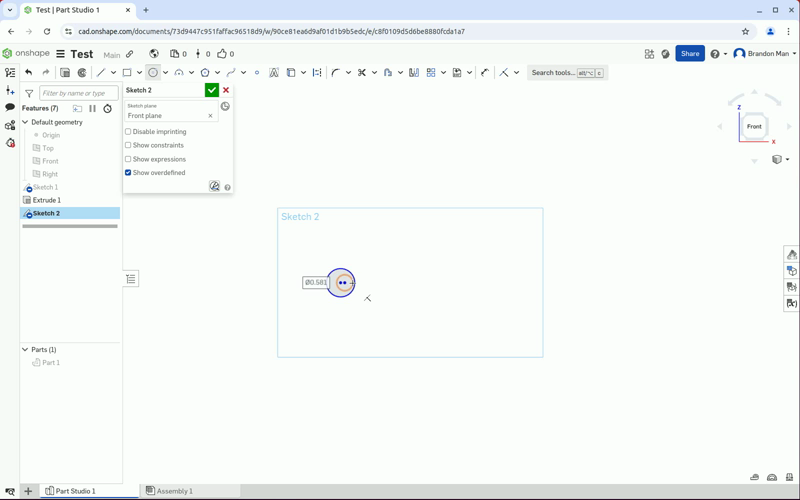
scroll(-6)
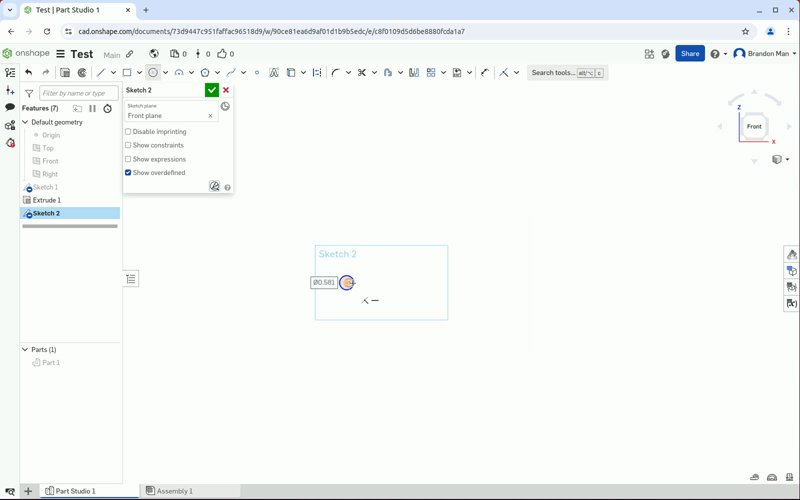
scroll(-6)
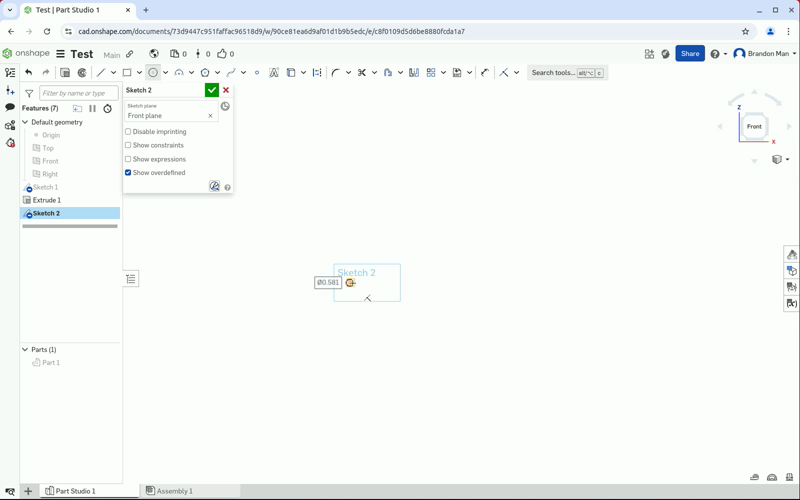
key(esc)
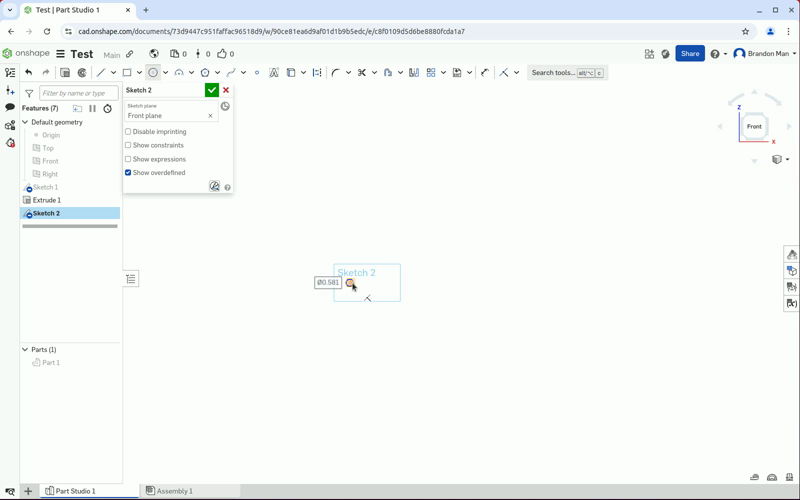
mouse_move(348, 282)
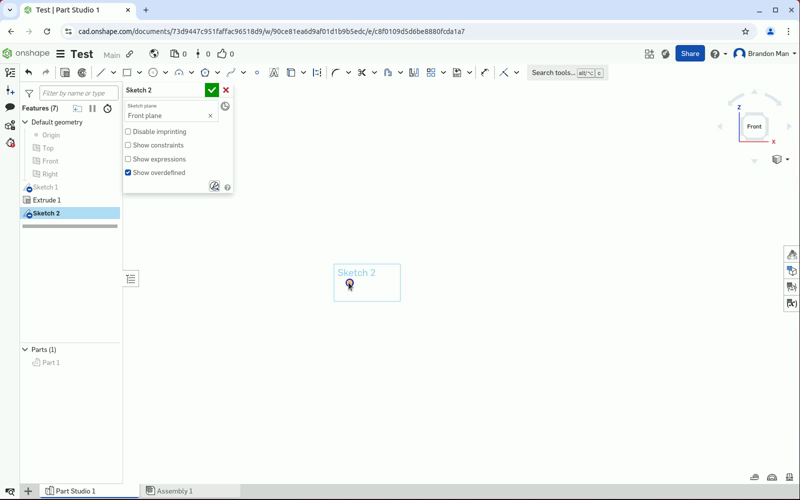
scroll(6)
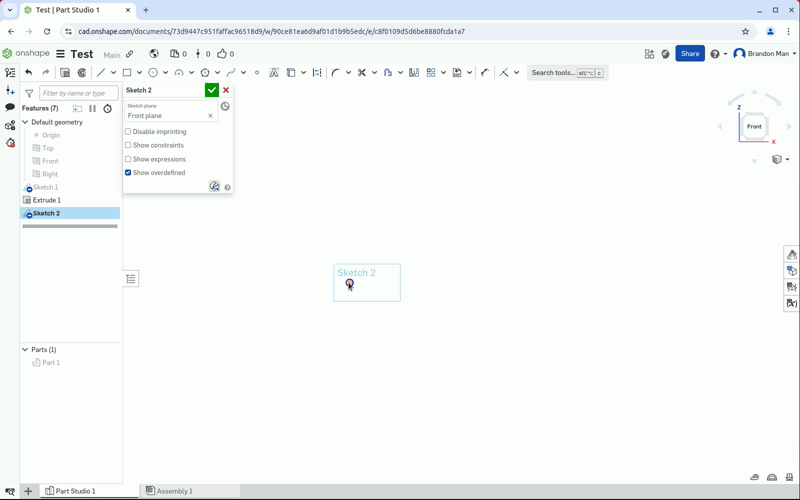
scroll(6)
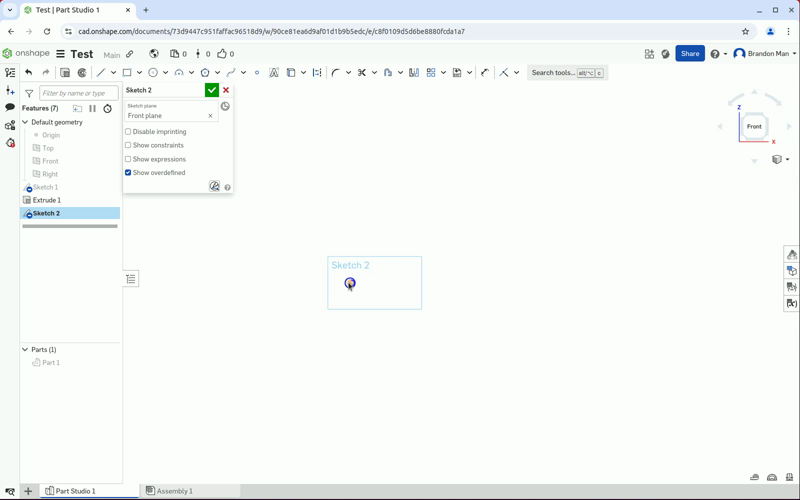
scroll(6)
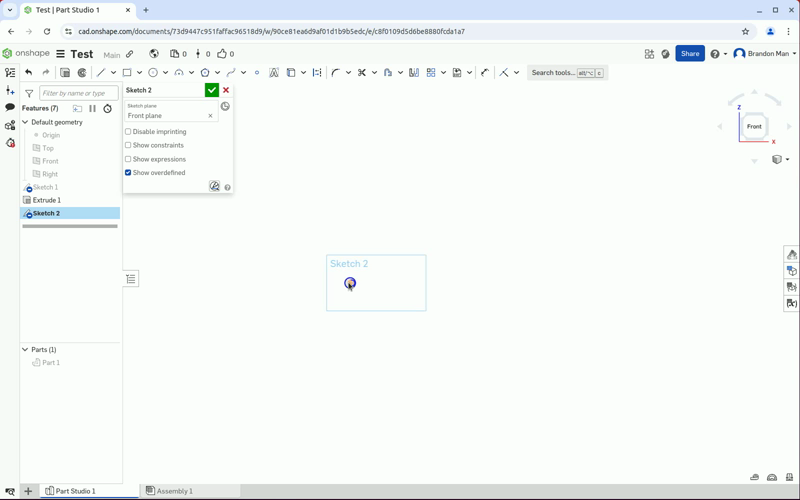
scroll(6)
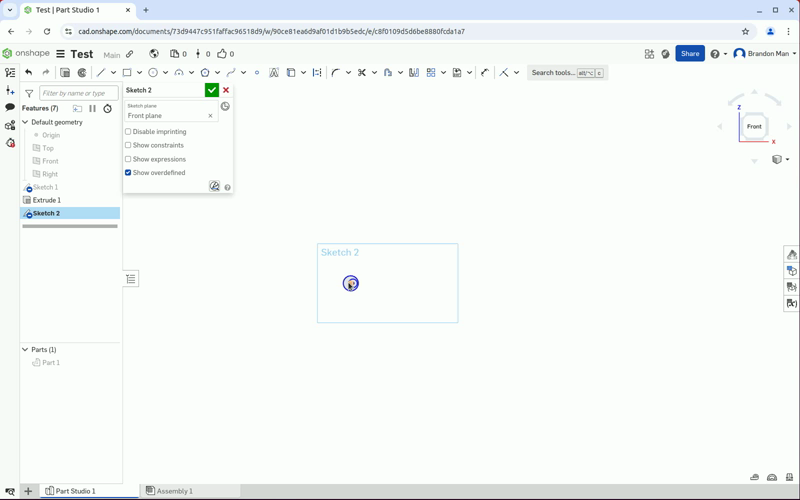
scroll(6)
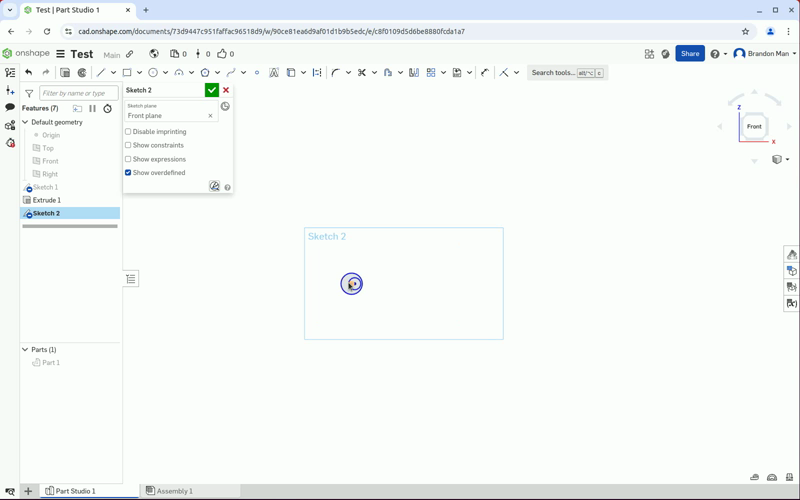
scroll(6)
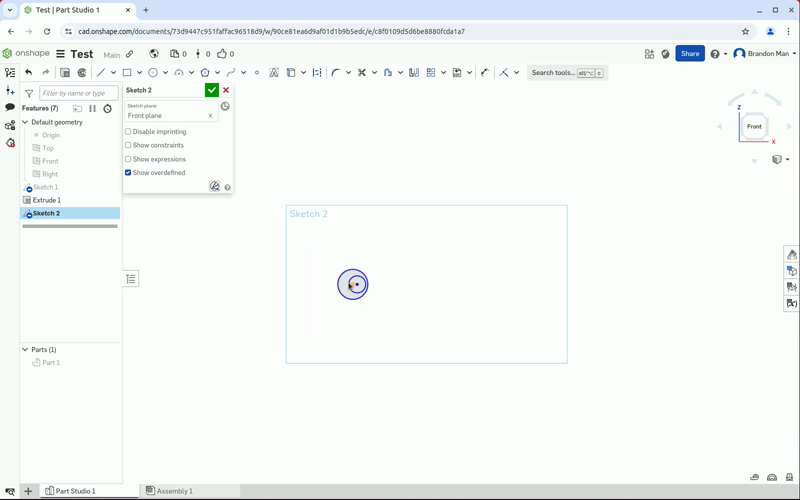
scroll(6)
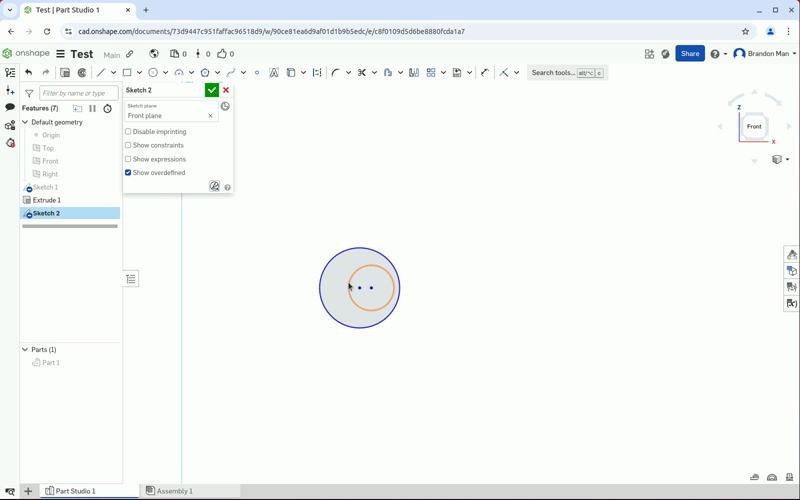
click(348, 282)
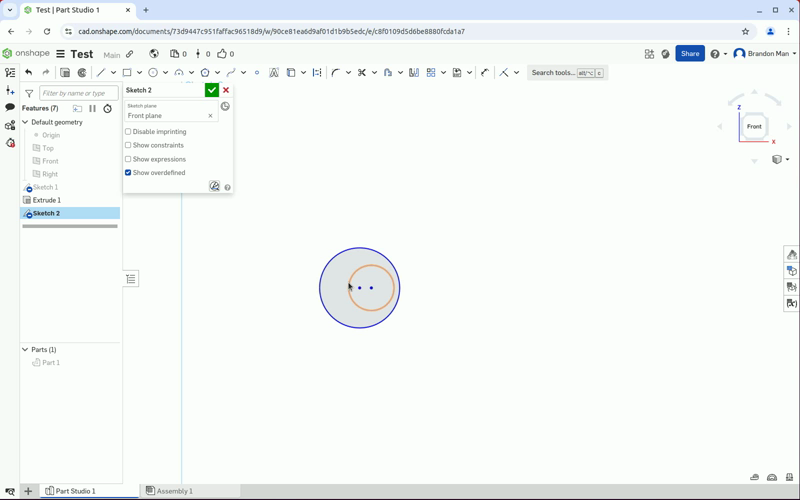
scroll(-6)
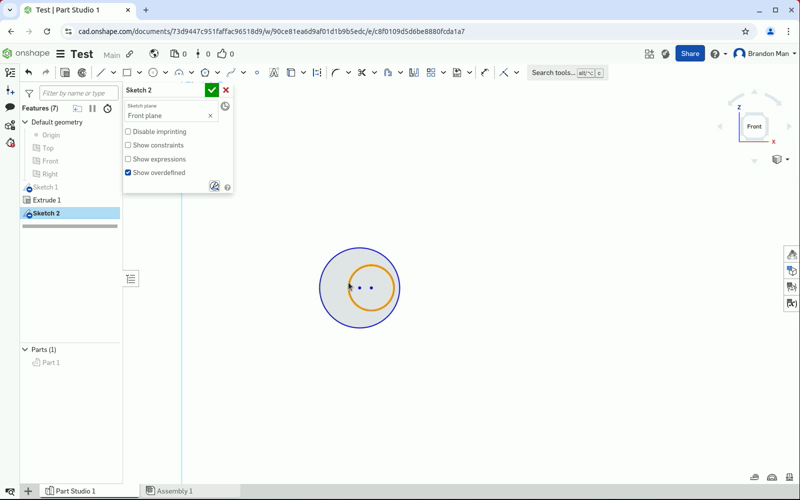
scroll(-6)
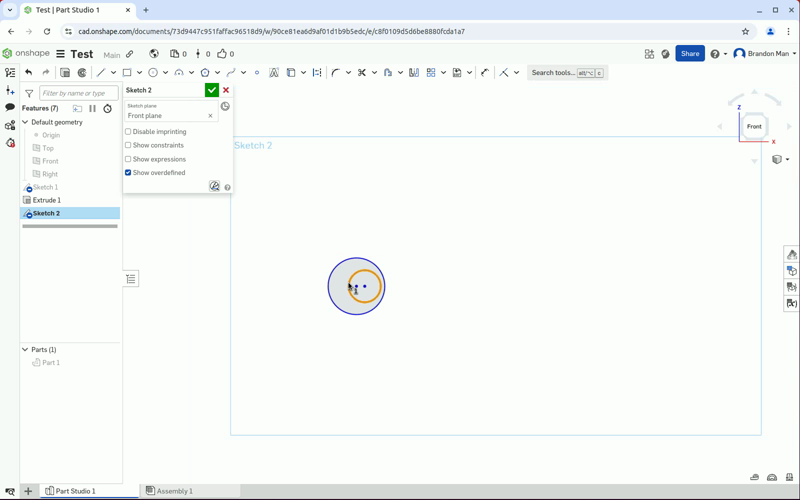
scroll(-6)
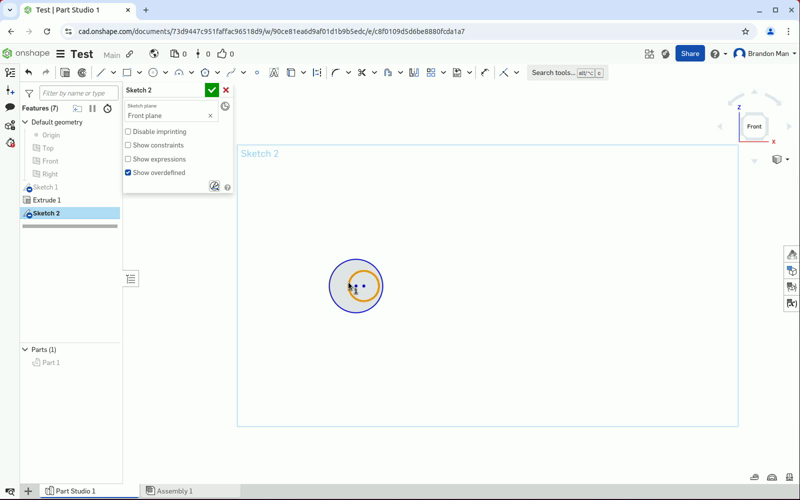
scroll(-6)
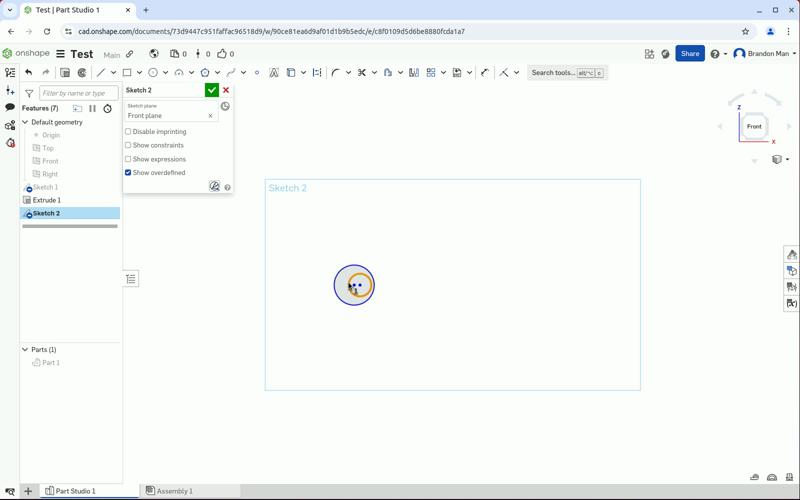
scroll(-6)
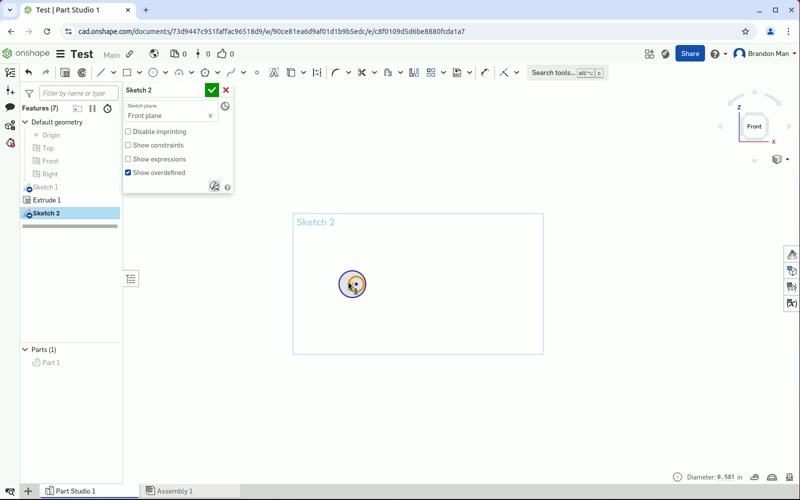
scroll(-6)
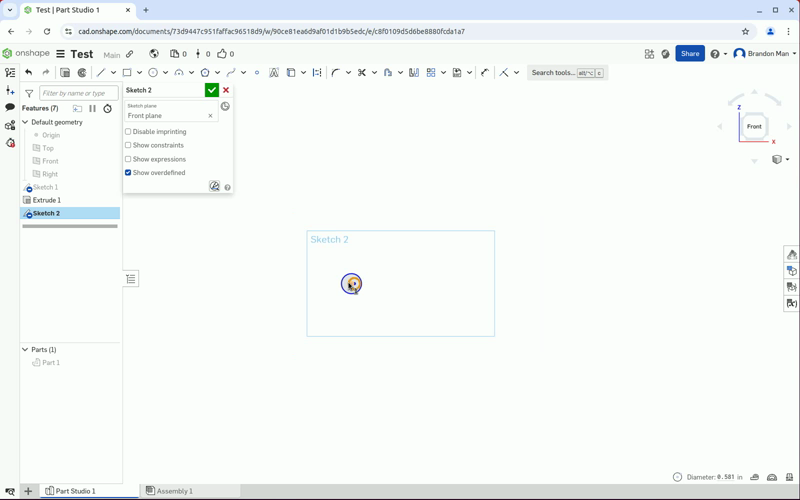
scroll(-6)
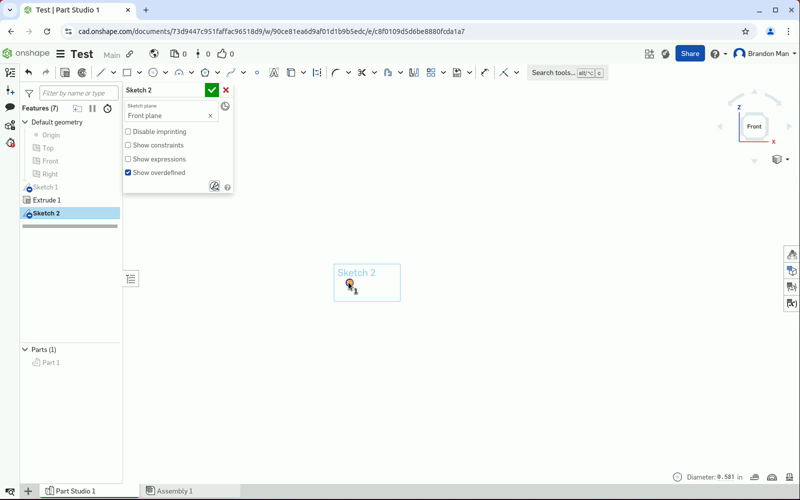
mouse_move(73, 352)
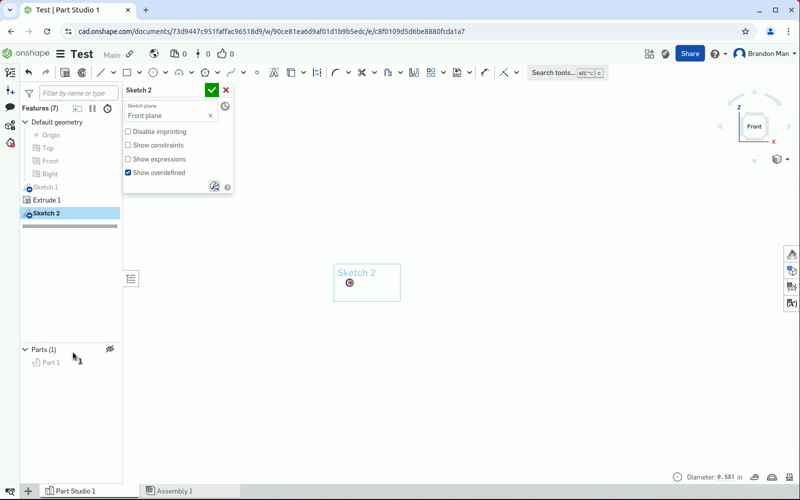
key(shift+y)
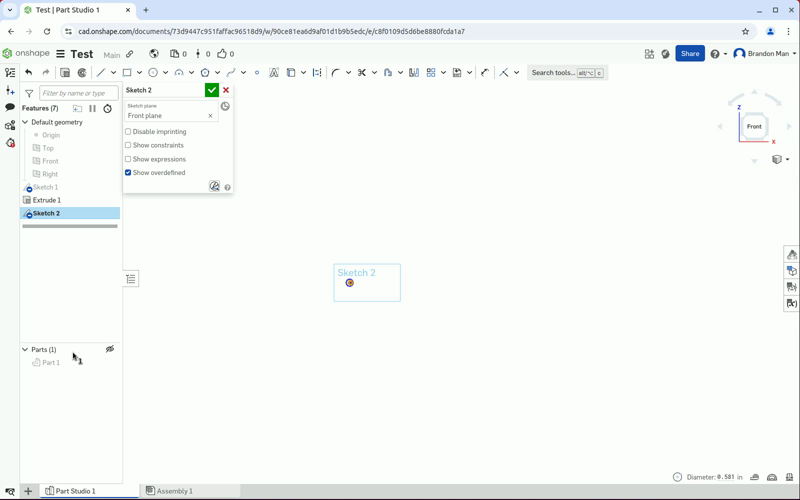
key(shift+e)
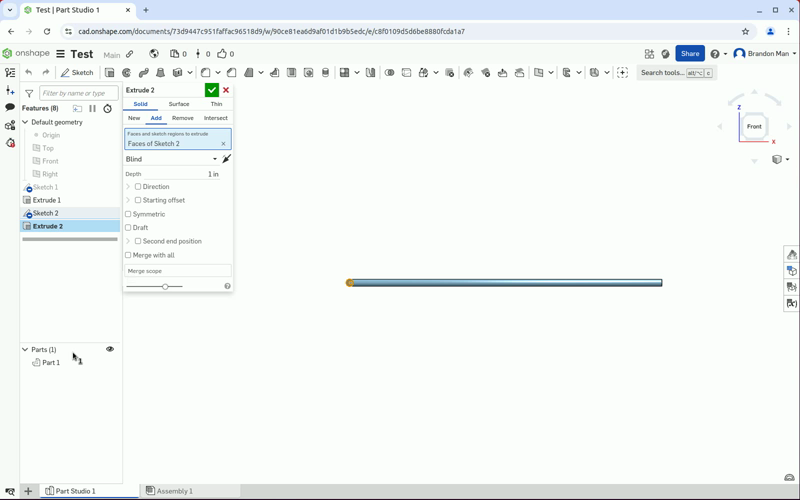
mouse_move(143, 106)
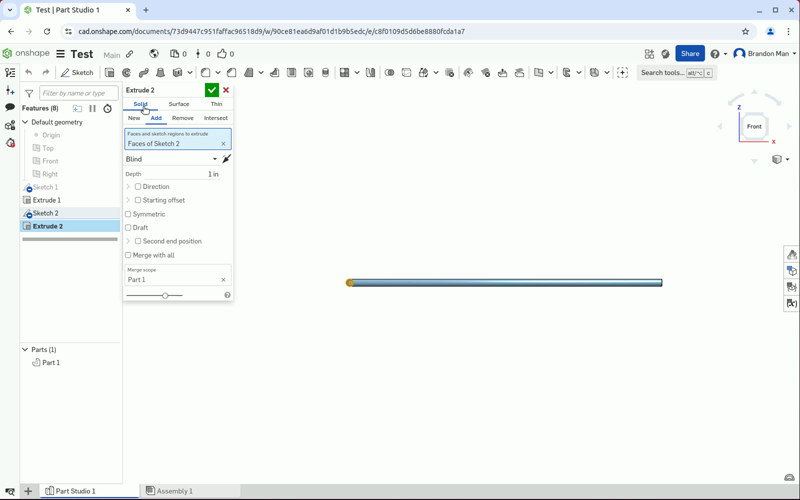
click(143, 106)
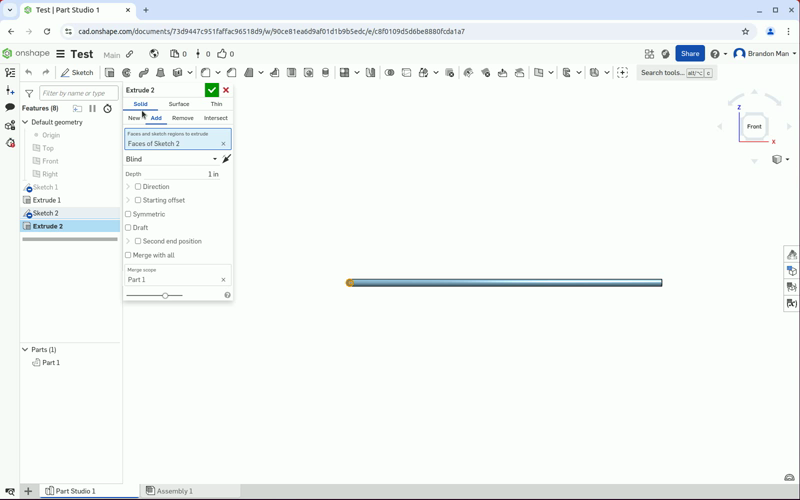
mouse_move(137, 120)
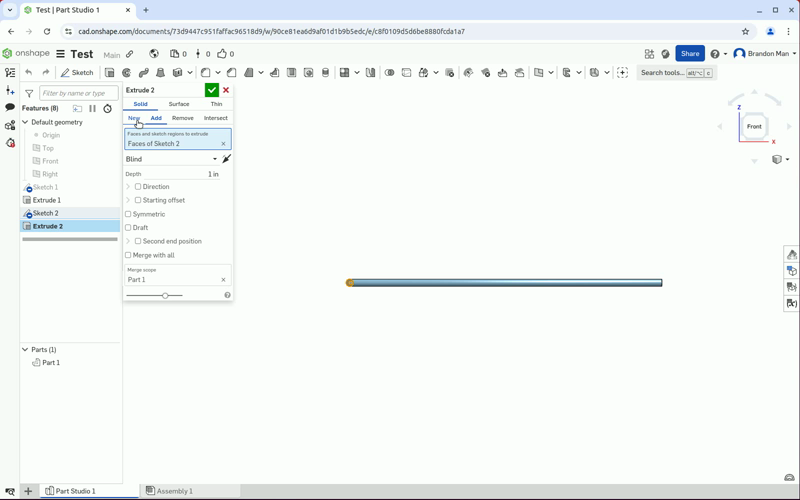
click(137, 120)
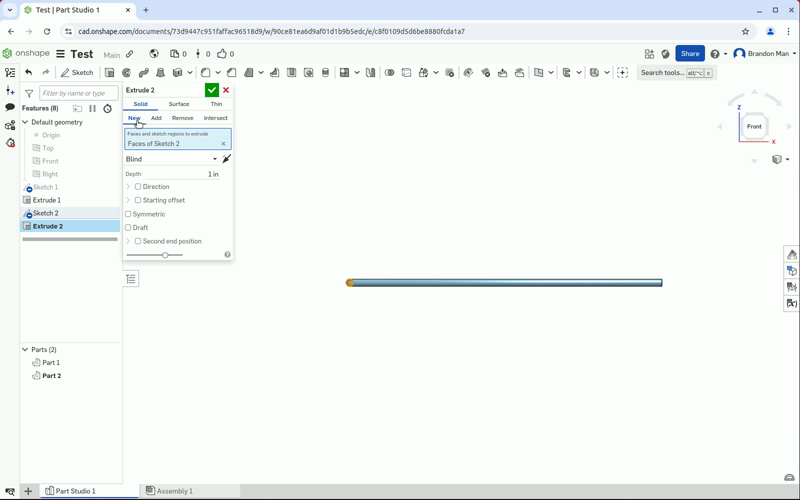
key(tab, 4)
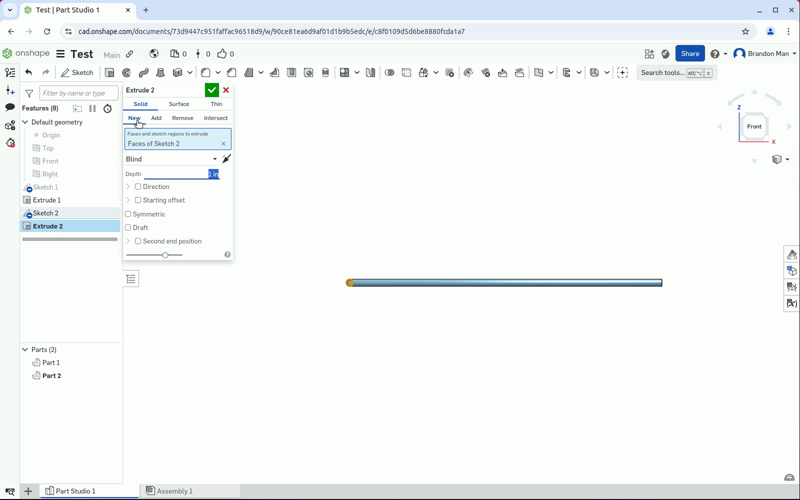
text(8.184)
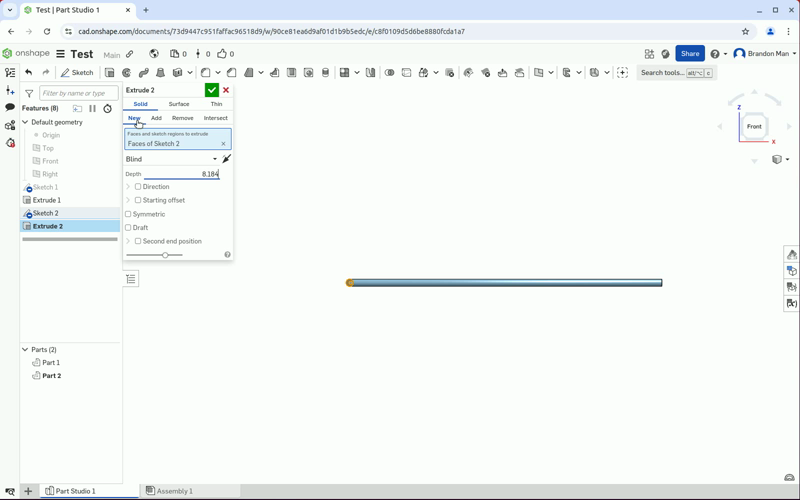
key(tab, 3)
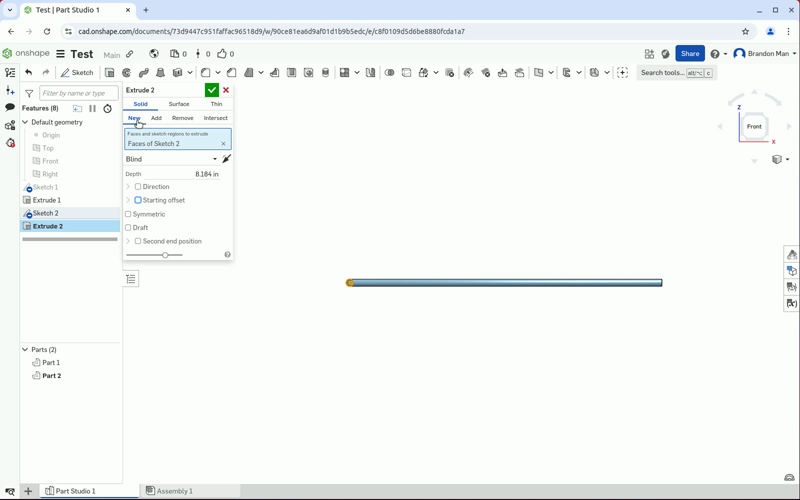
key(tab, 2)
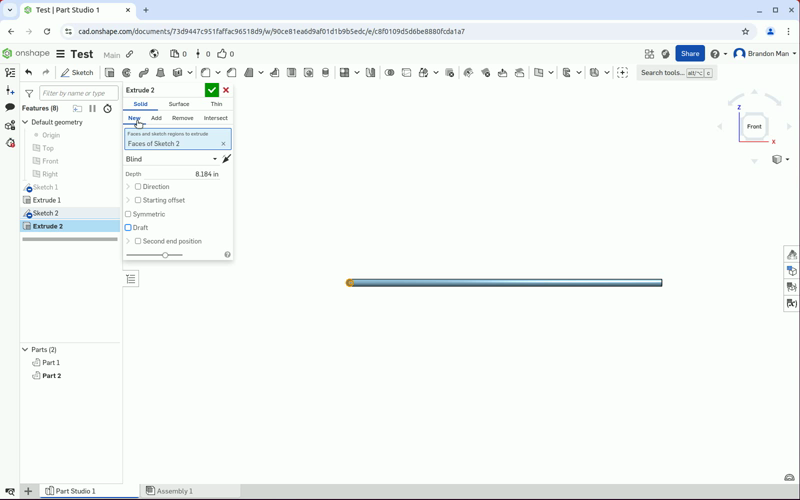
key(space)
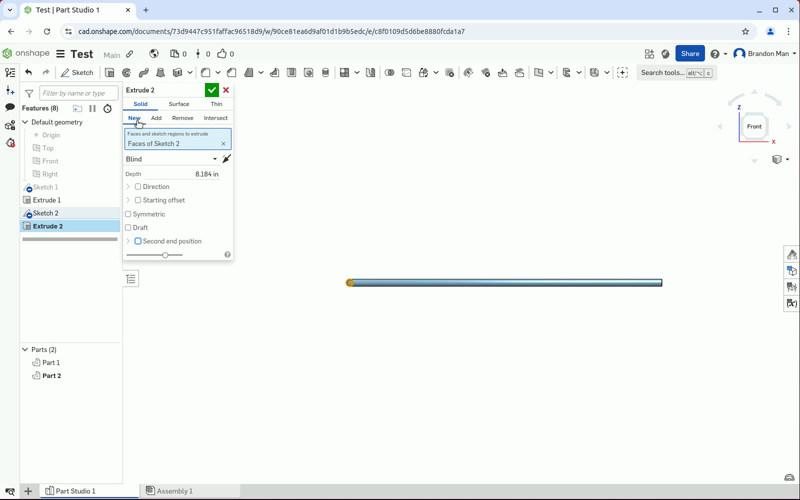
key(tab, 3)
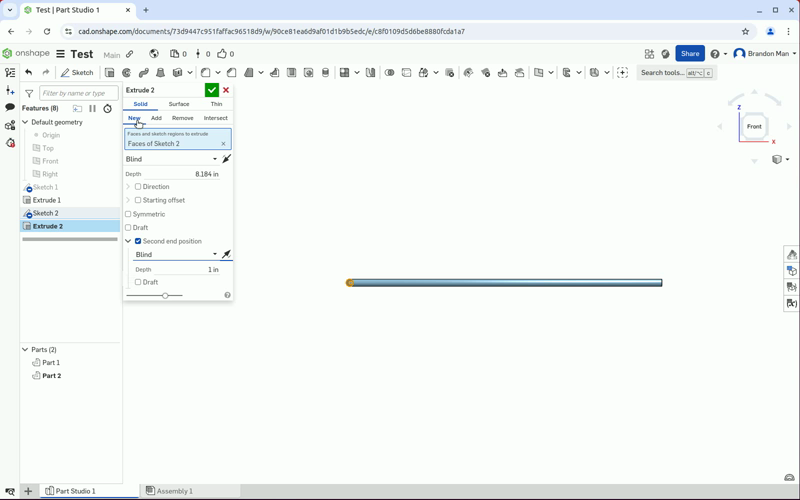
text(5.055)
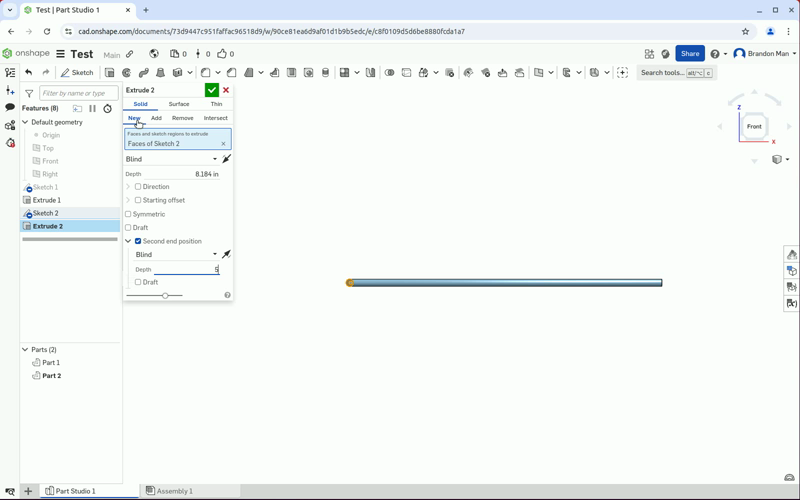
key(enter)
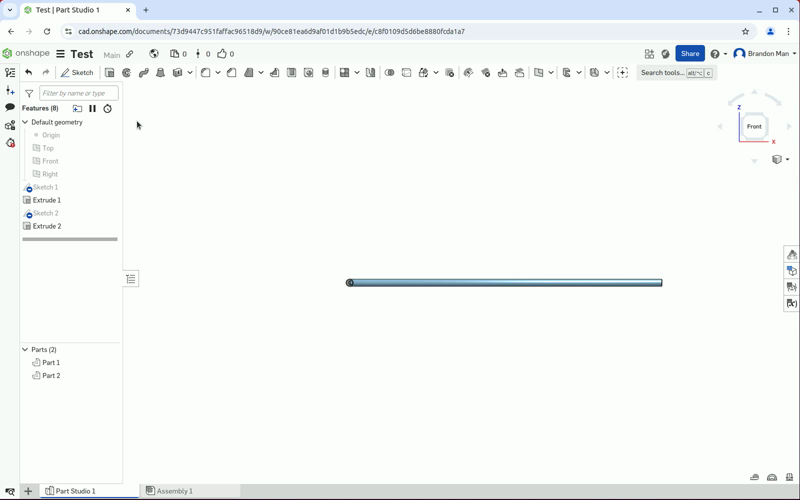
key(shift+h)
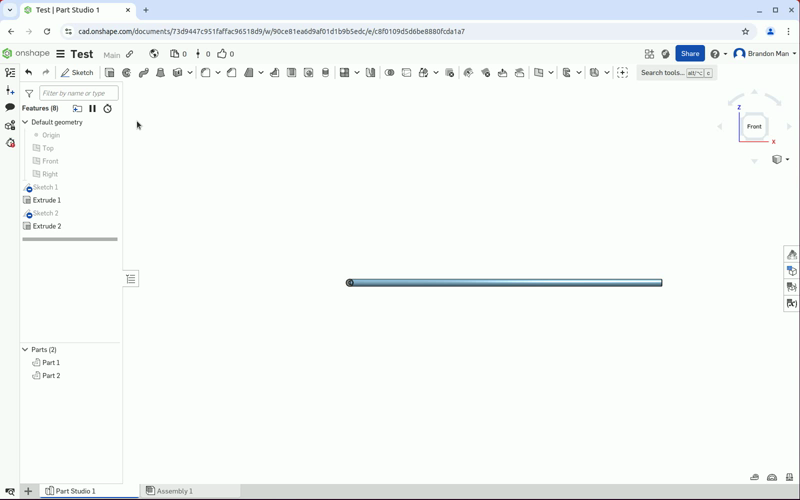
key(shift+h)
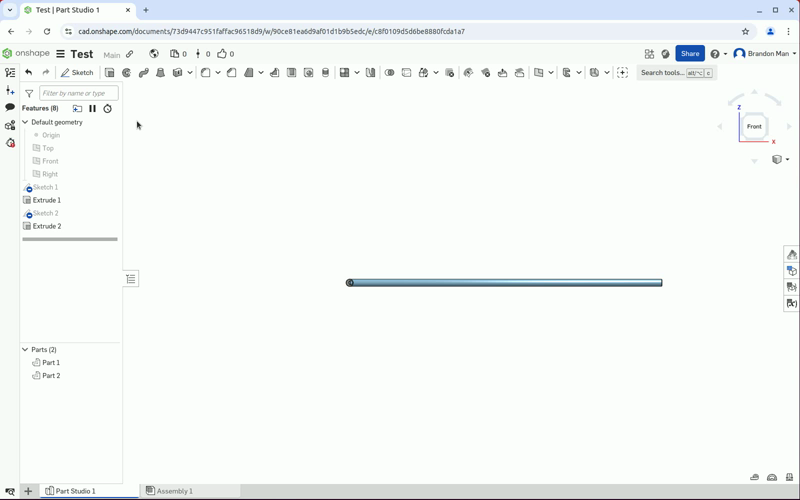
mouse_move(73, 189)
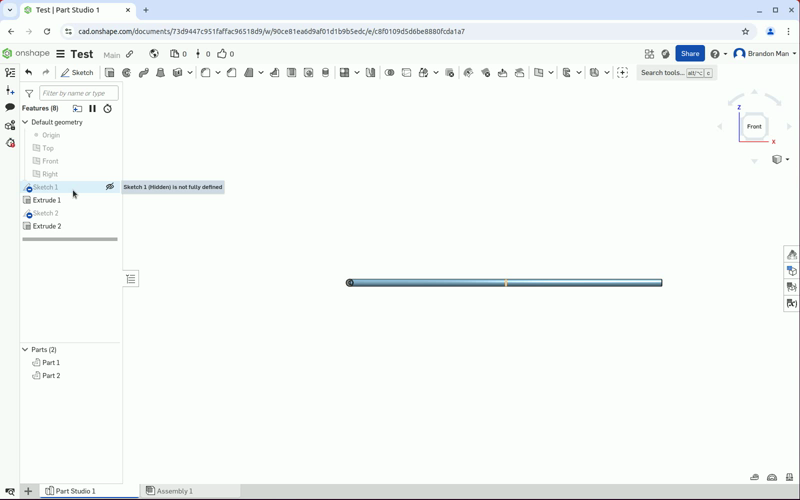
click(73, 189)
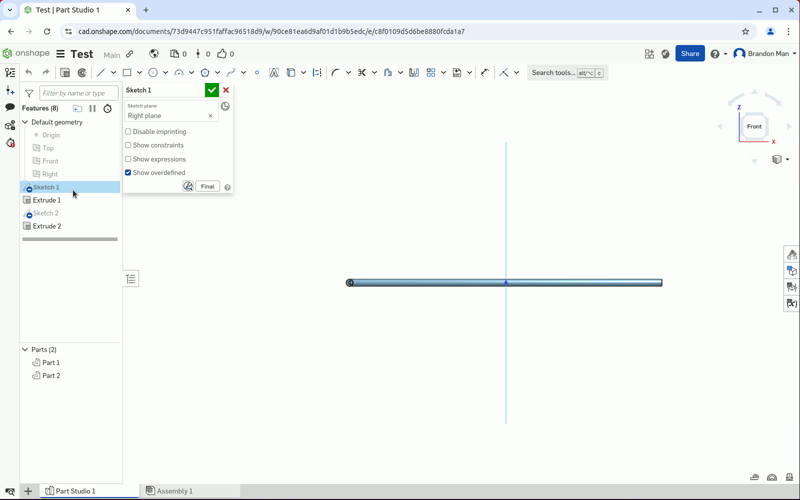
mouse_move(229, 92)
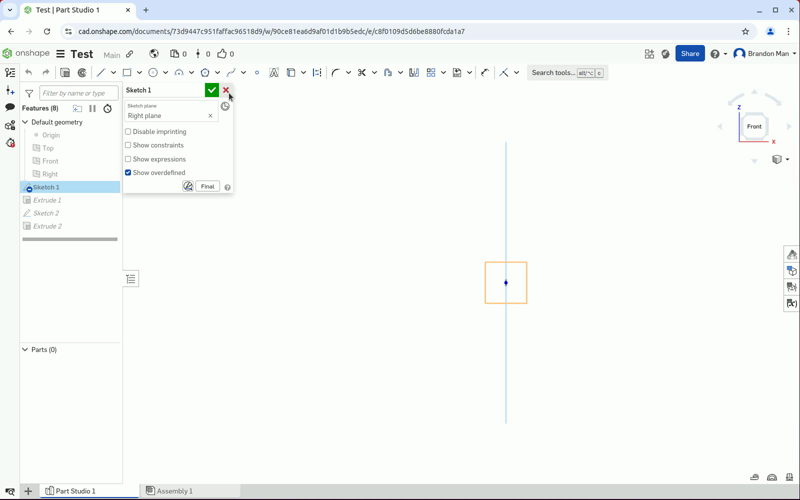
click(229, 92)
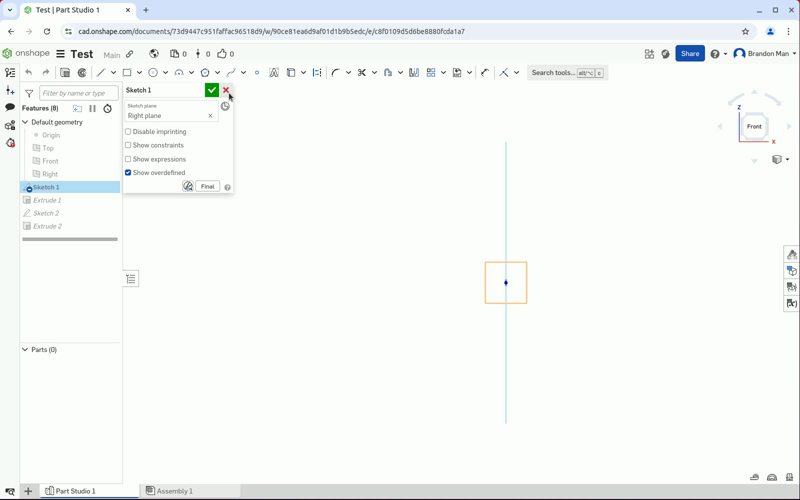
key(shift+s)
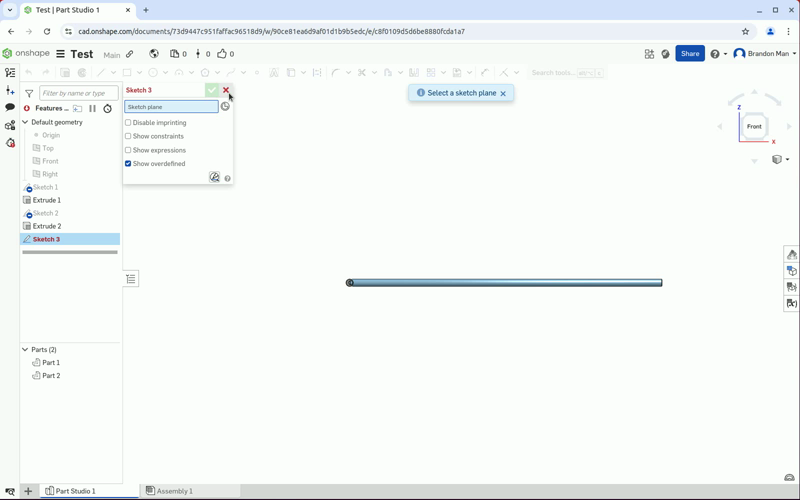
mouse_move(73, 163)
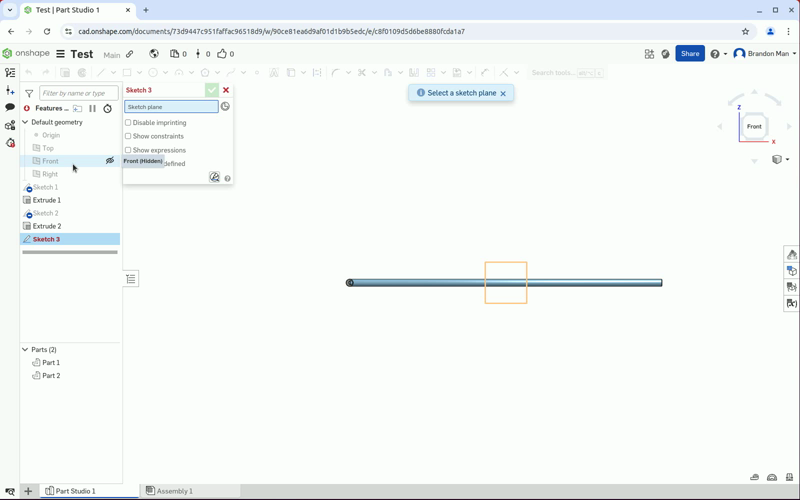
click(73, 163)
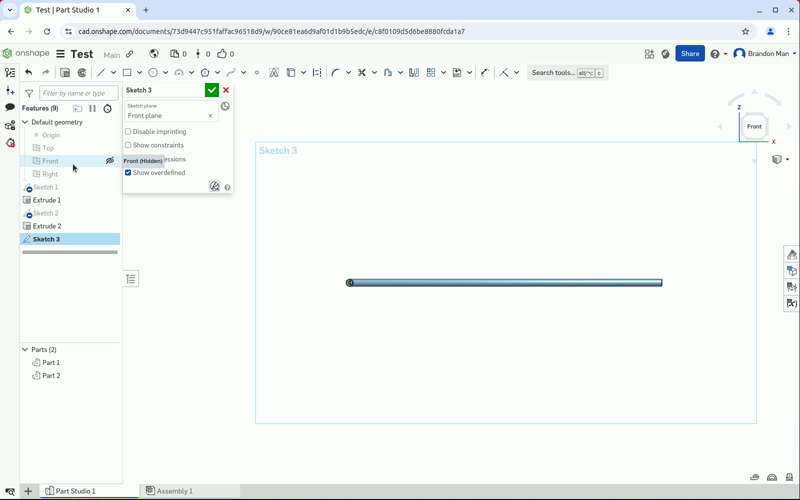
mouse_move(73, 352)
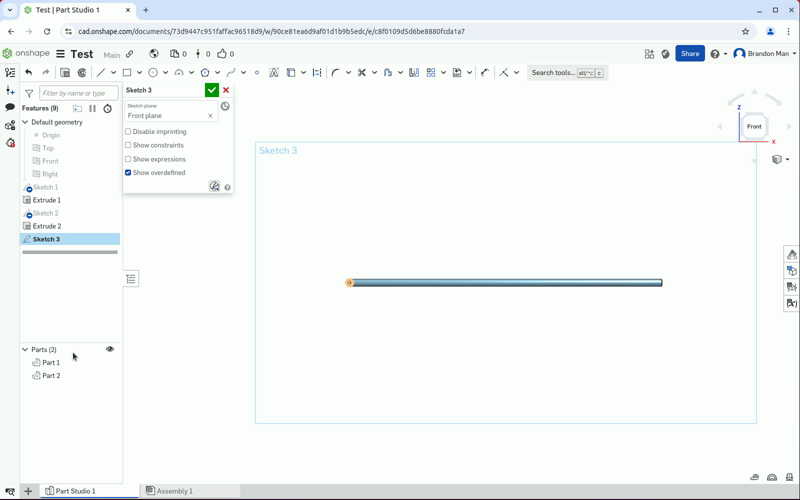
key(y)
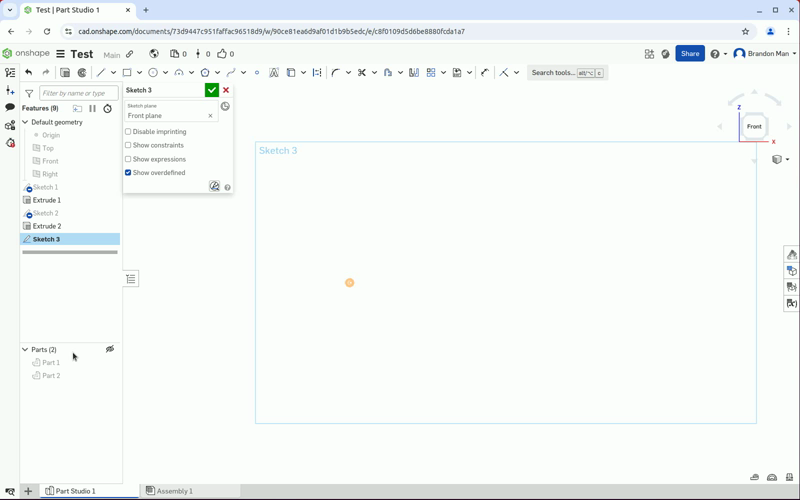
key(c)
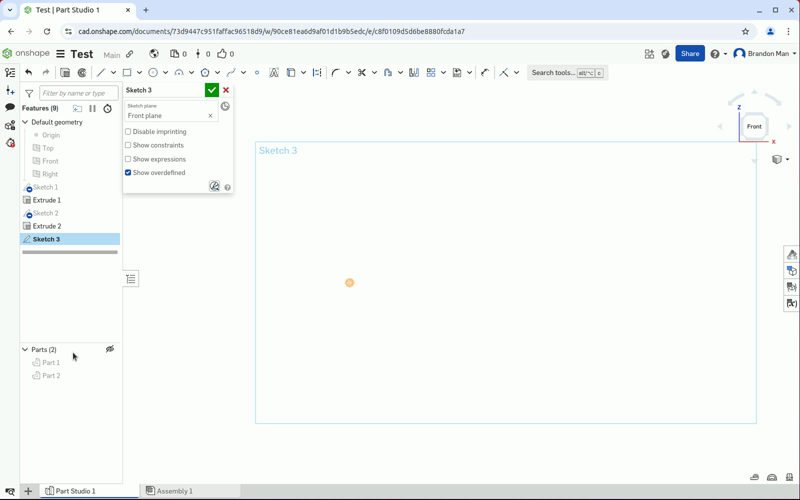
key_down(shift)
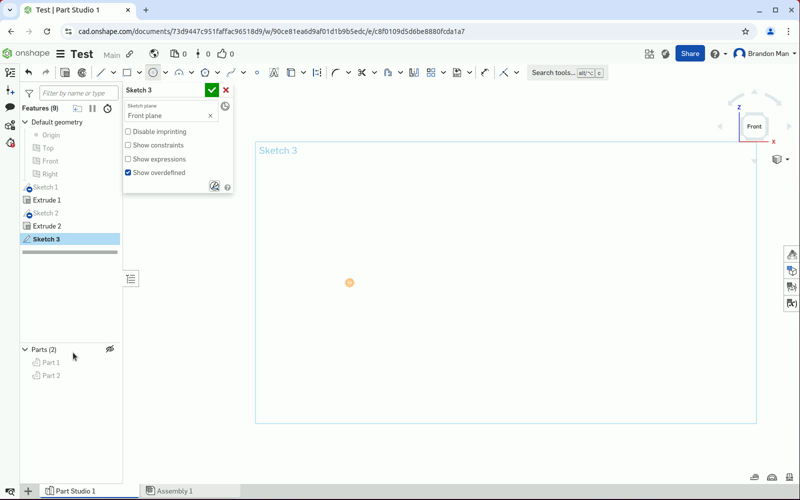
mouse_move(572, 282)
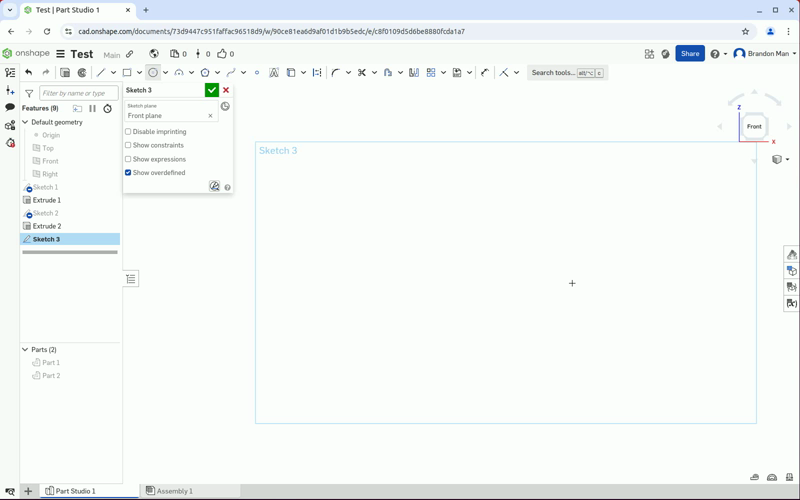
click(572, 282)
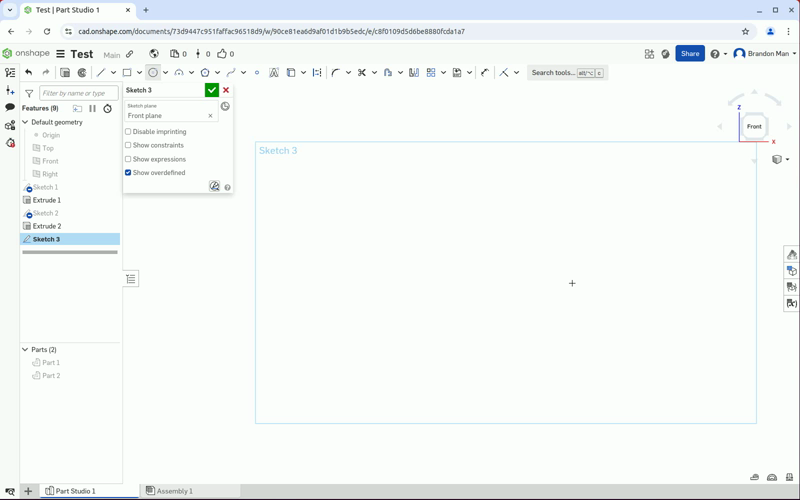
key_up(shift)
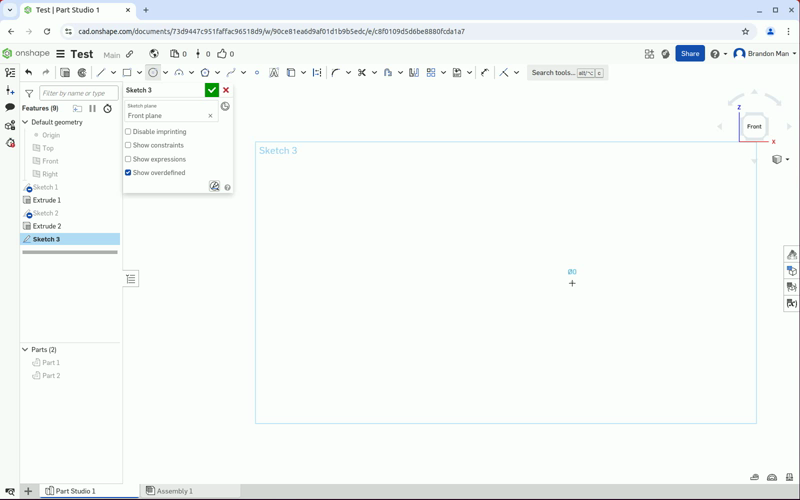
mouse_move(574, 282)
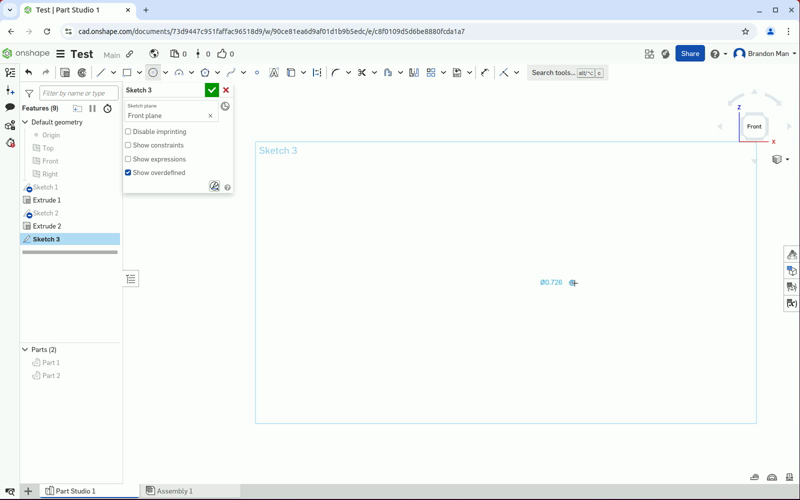
scroll(6)
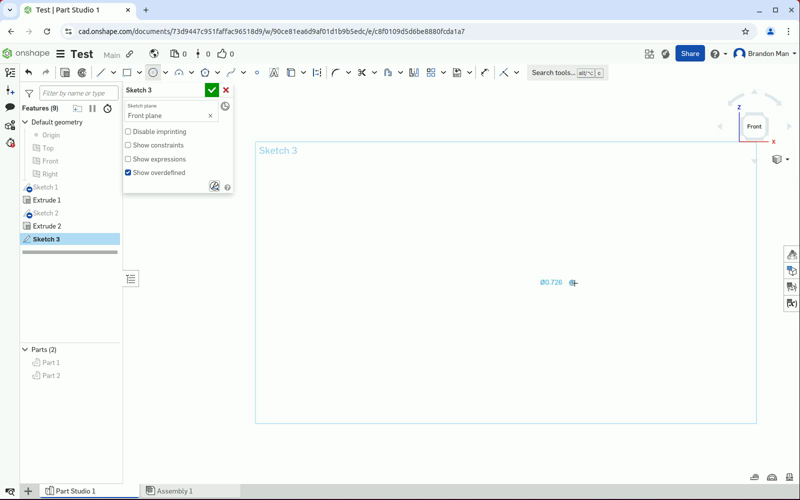
scroll(6)
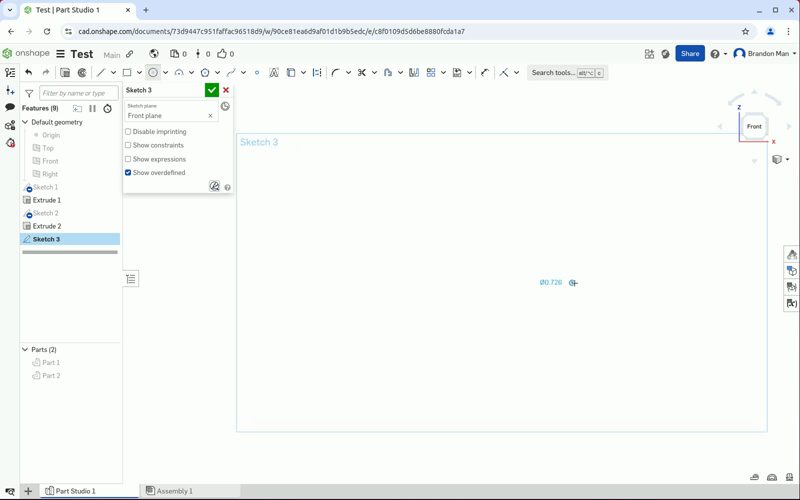
scroll(6)
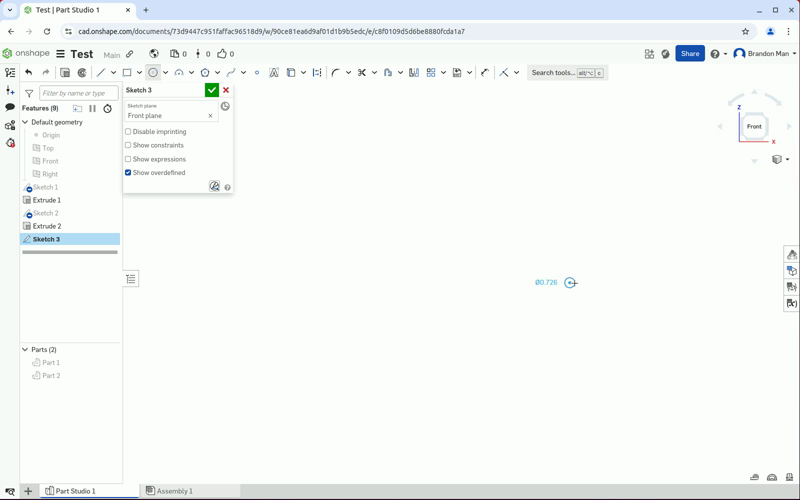
scroll(6)
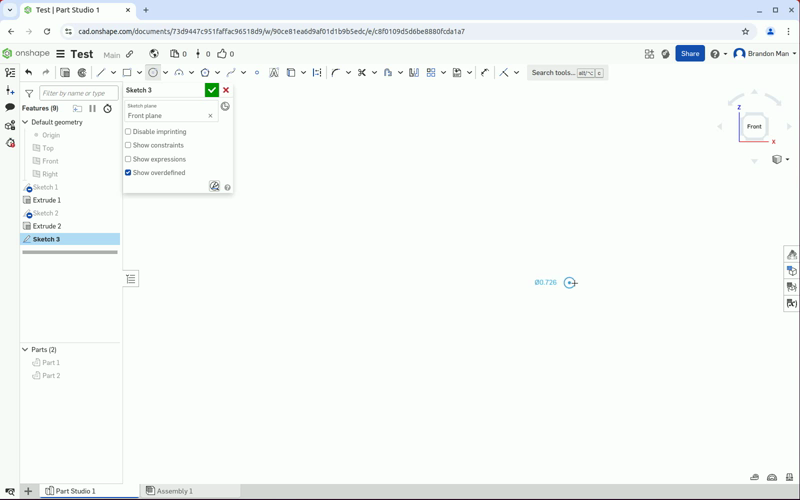
scroll(6)
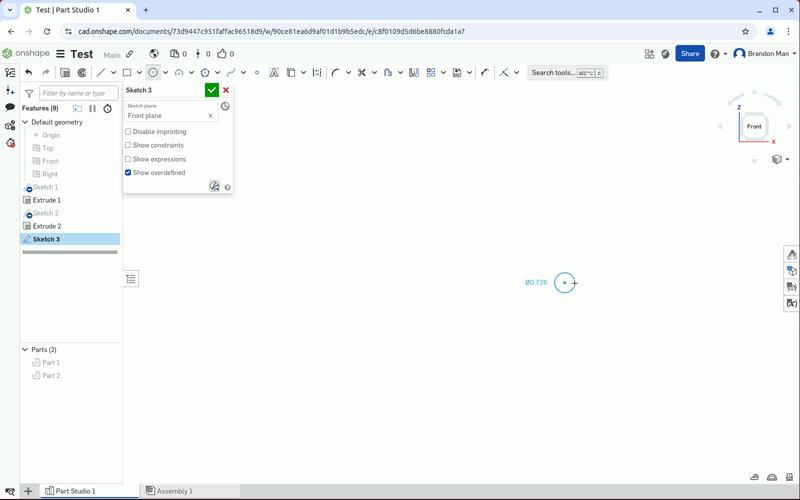
scroll(6)
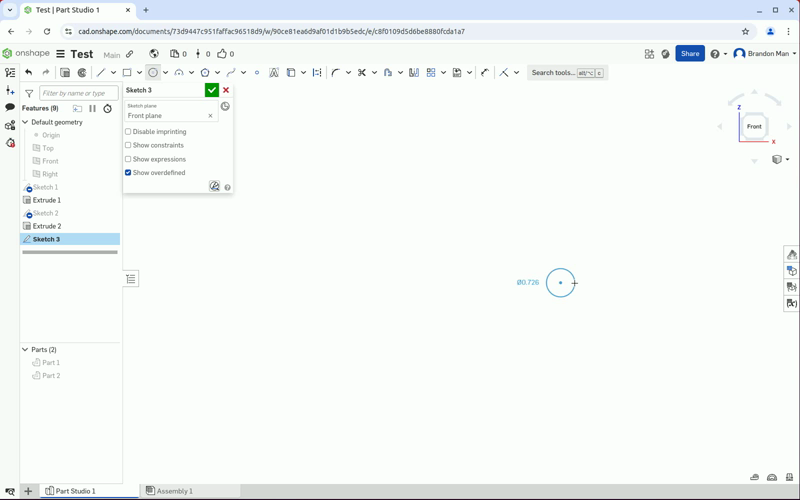
scroll(6)
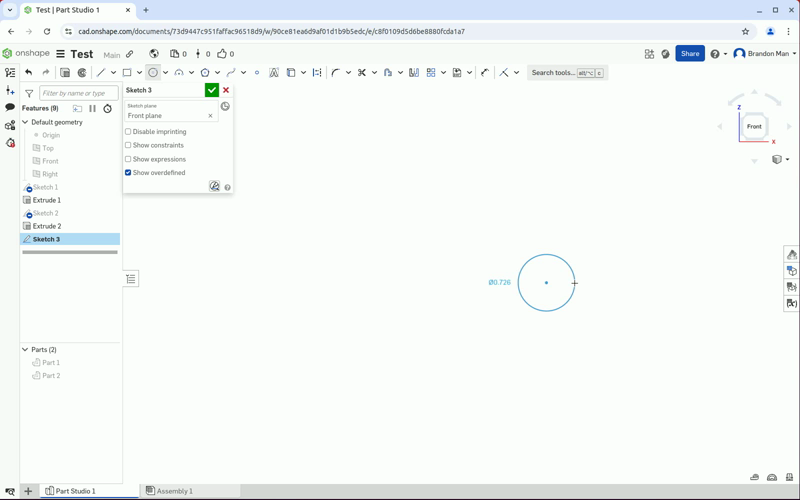
click(574, 282)
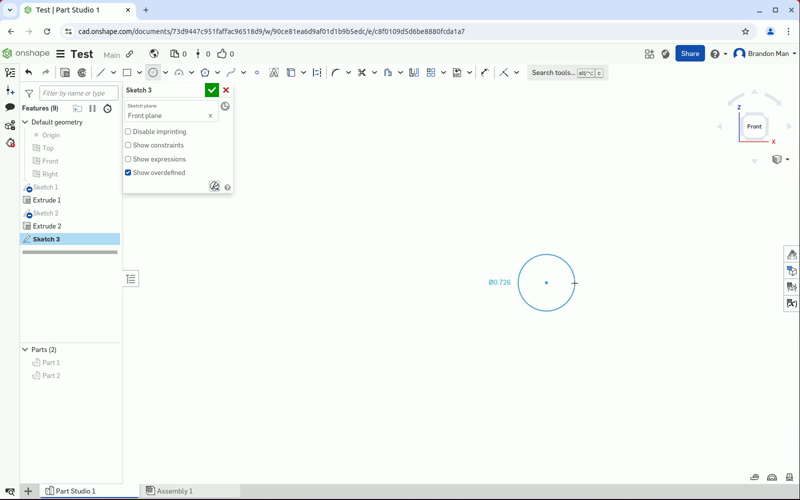
scroll(-6)
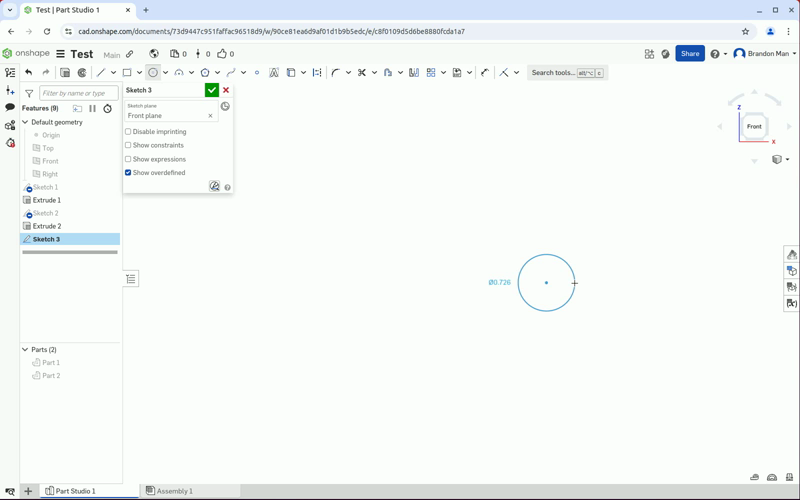
scroll(-6)
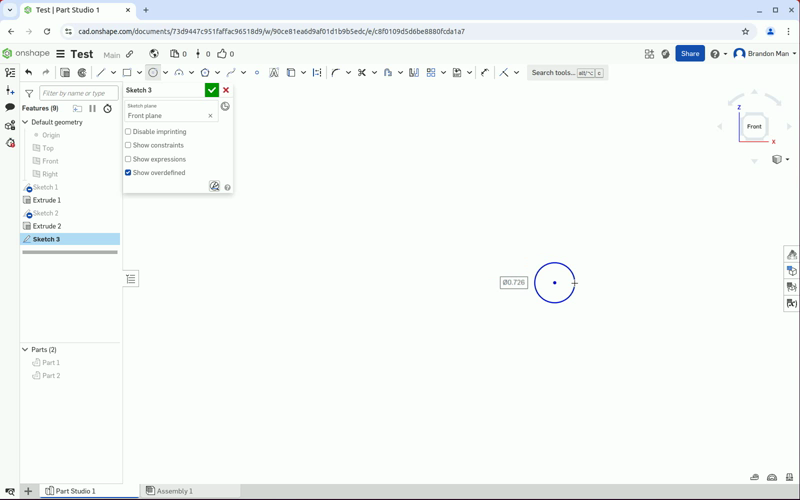
scroll(-6)
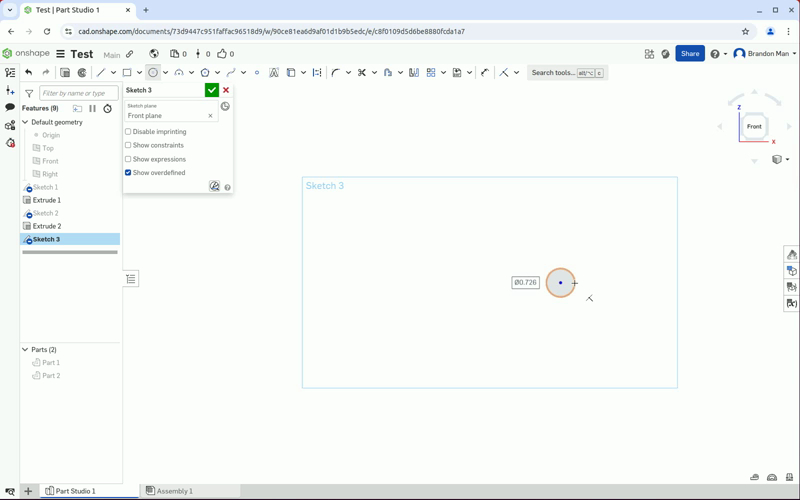
scroll(-6)
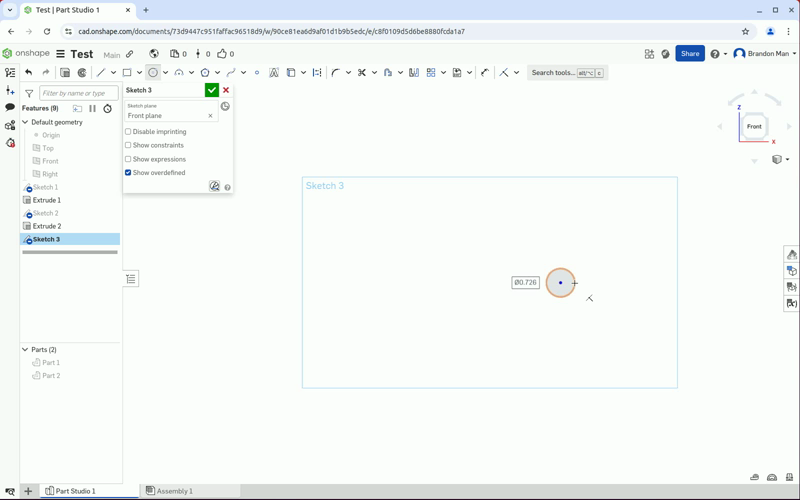
scroll(-6)
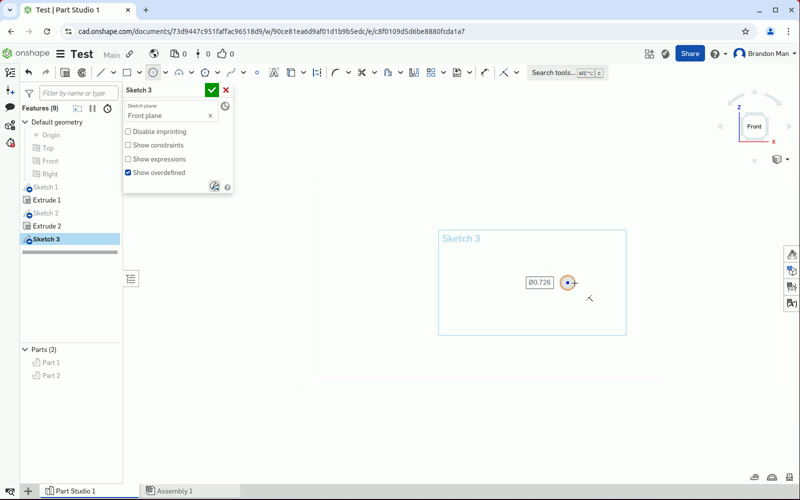
scroll(-6)
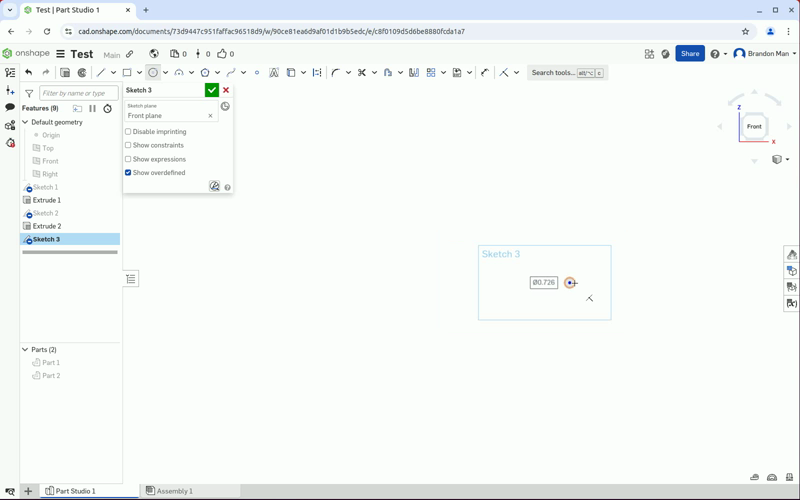
scroll(-6)
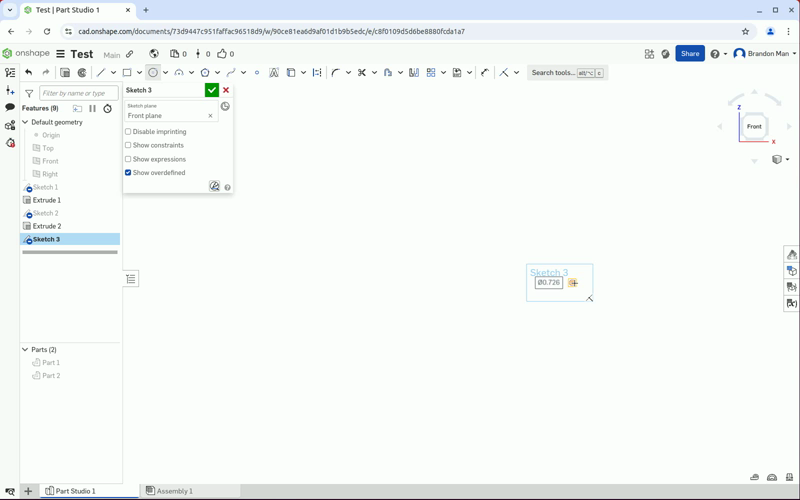
key(esc)
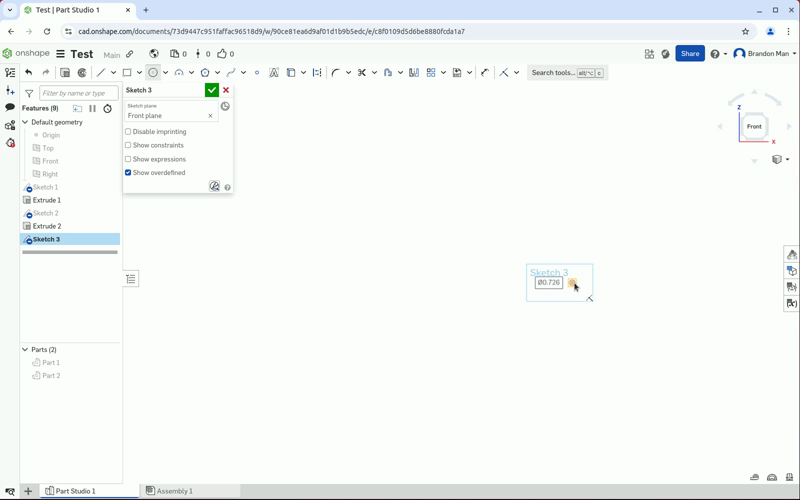
key(c)
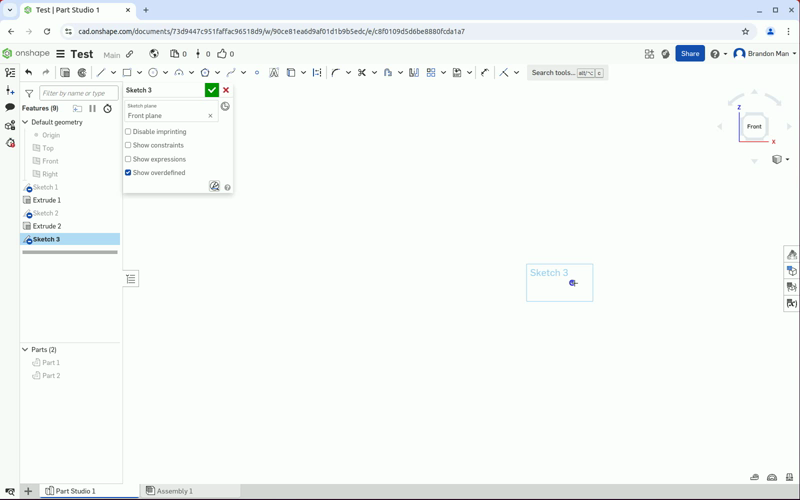
key_down(shift)
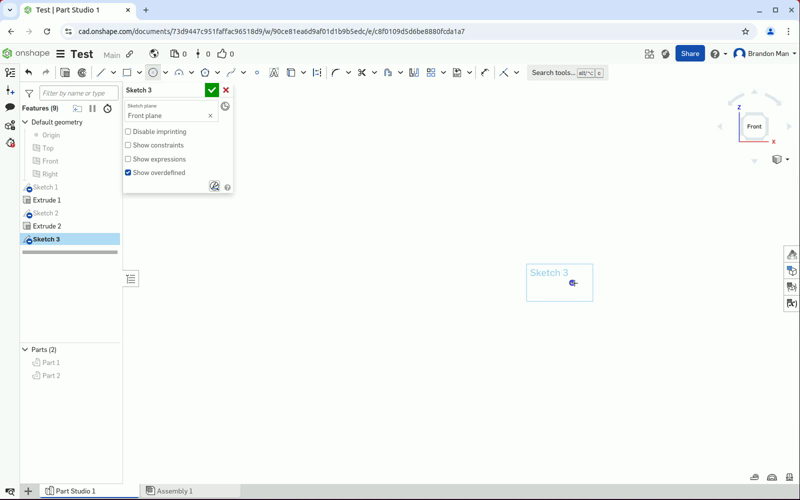
mouse_move(572, 282)
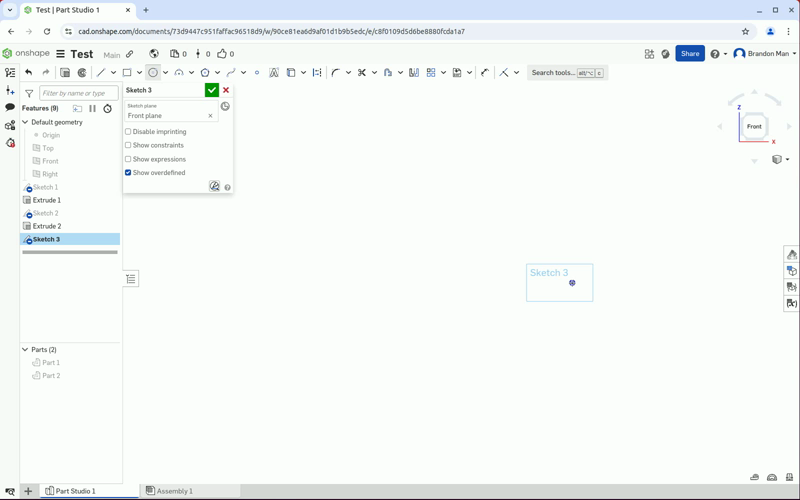
scroll(6)
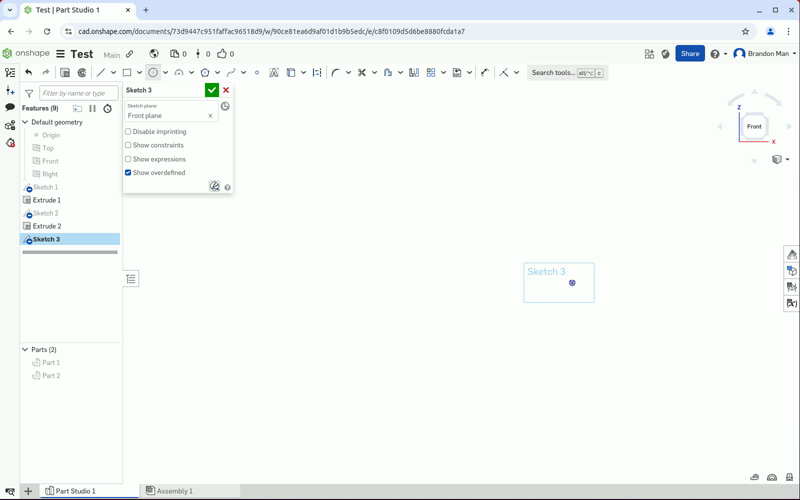
scroll(6)
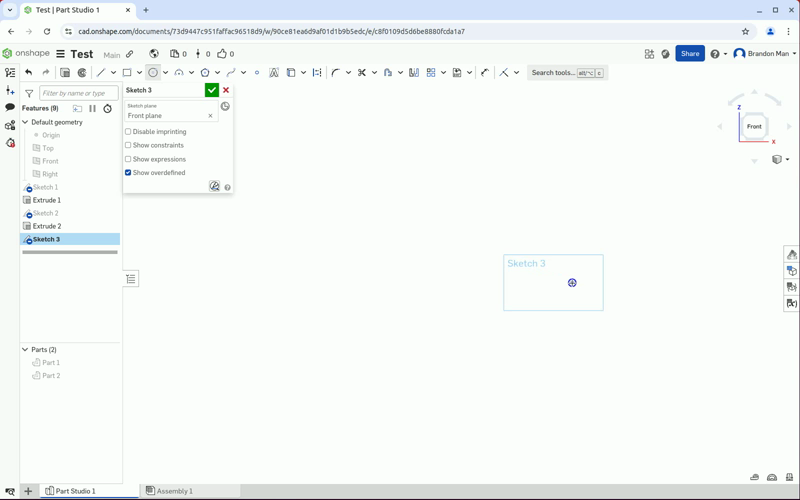
scroll(6)
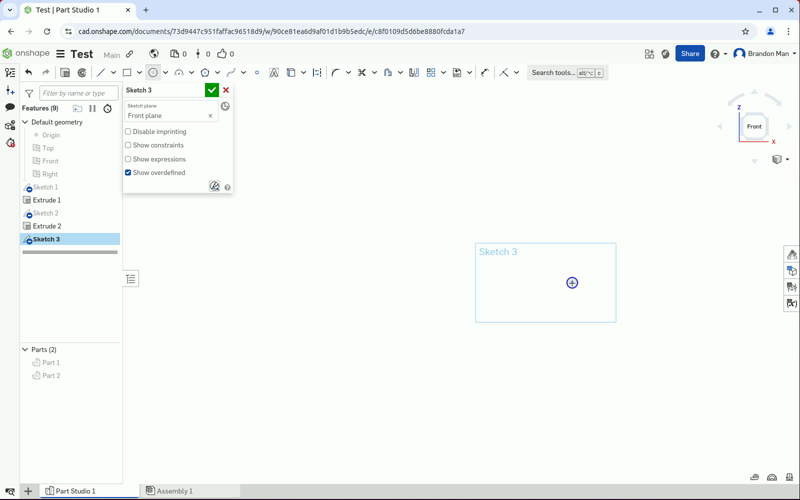
scroll(6)
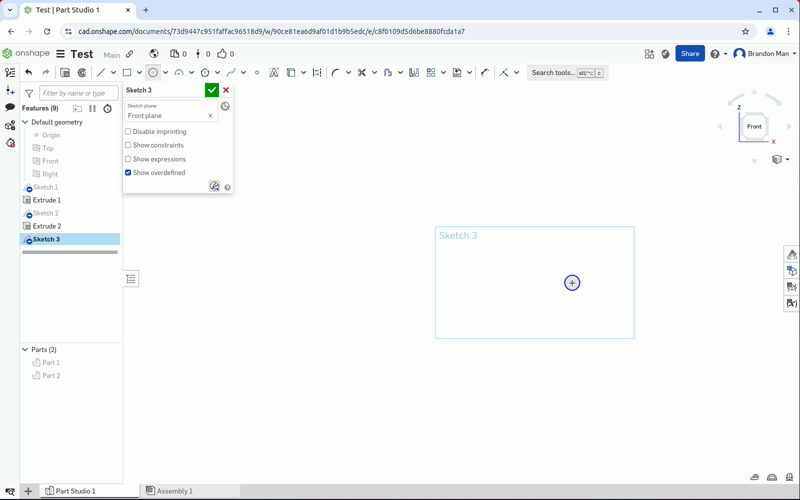
scroll(6)
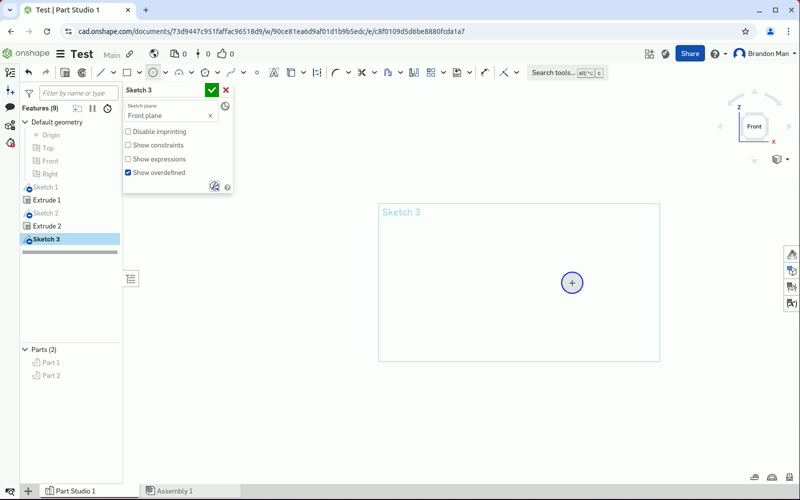
scroll(6)
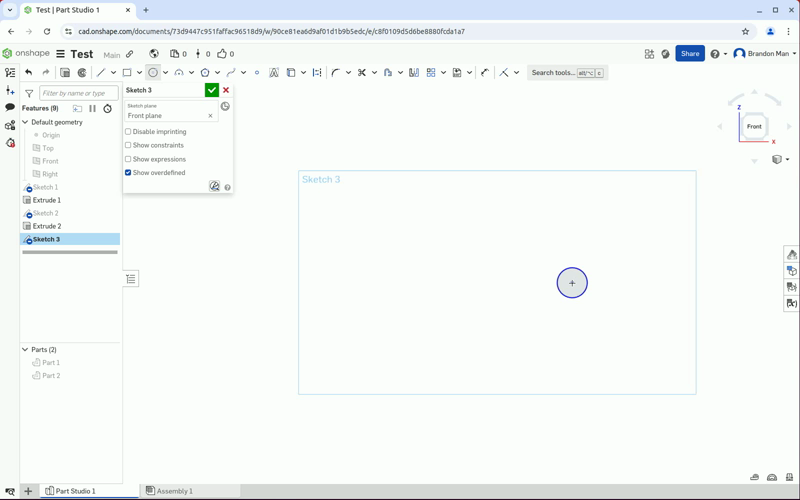
scroll(6)
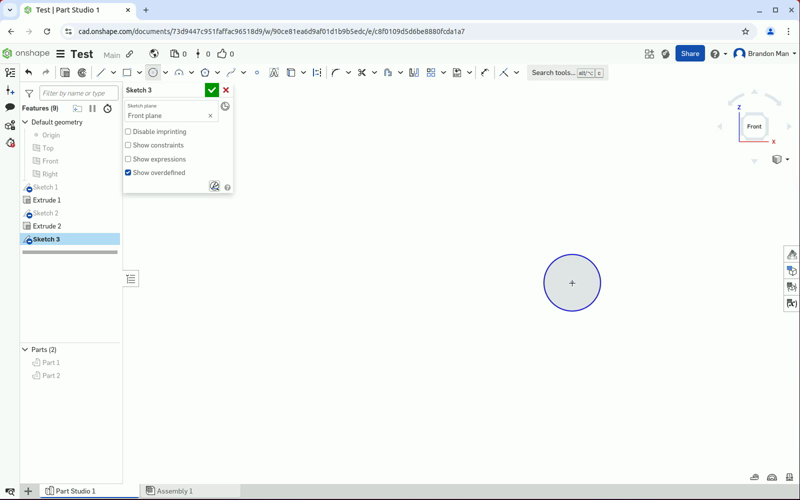
click(572, 282)
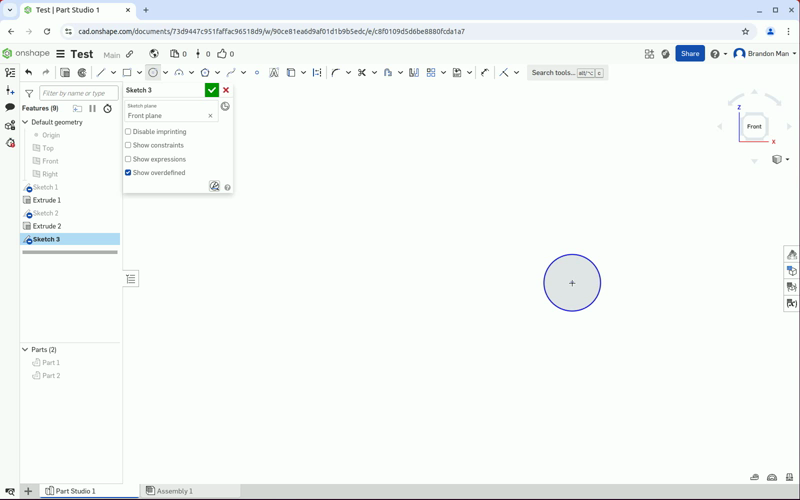
scroll(-6)
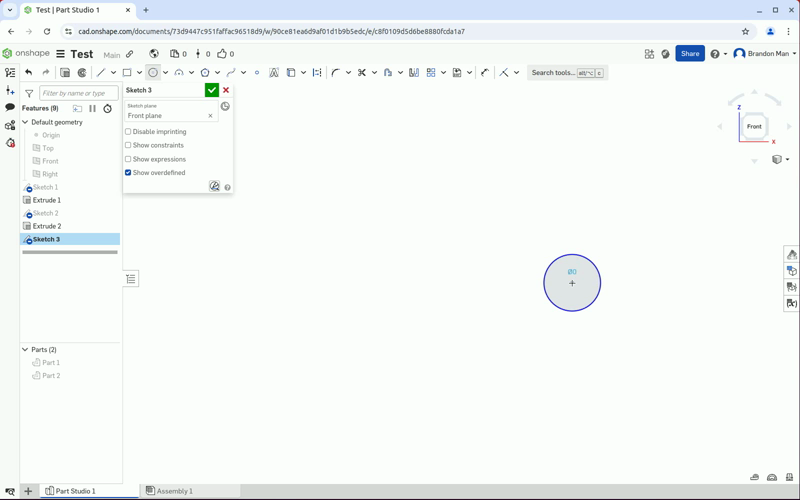
scroll(-6)
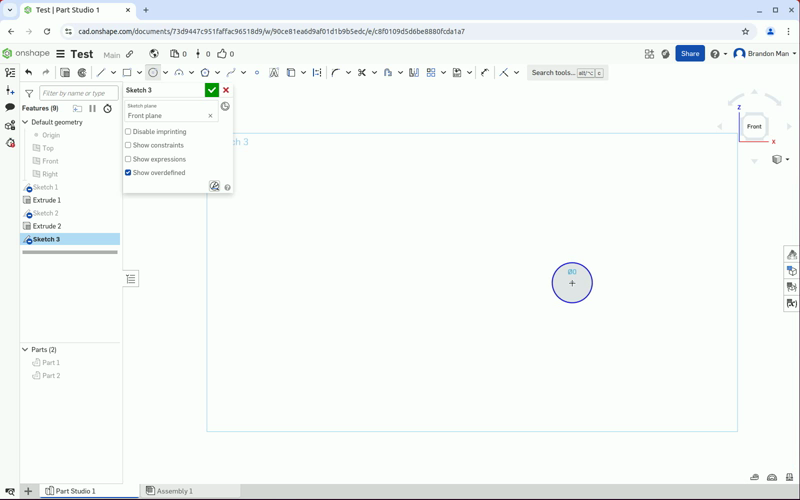
scroll(-6)
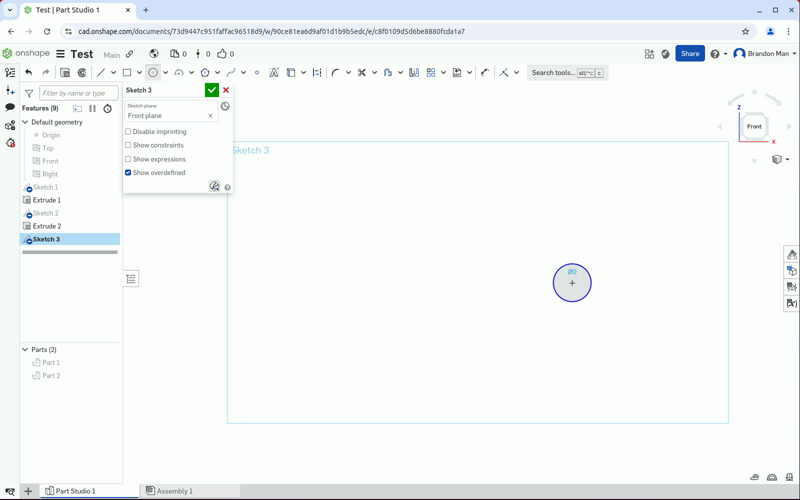
scroll(-6)
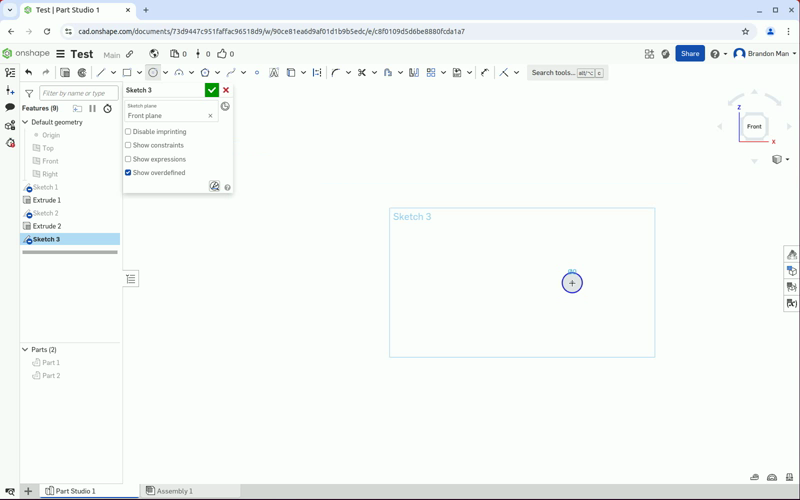
scroll(-6)
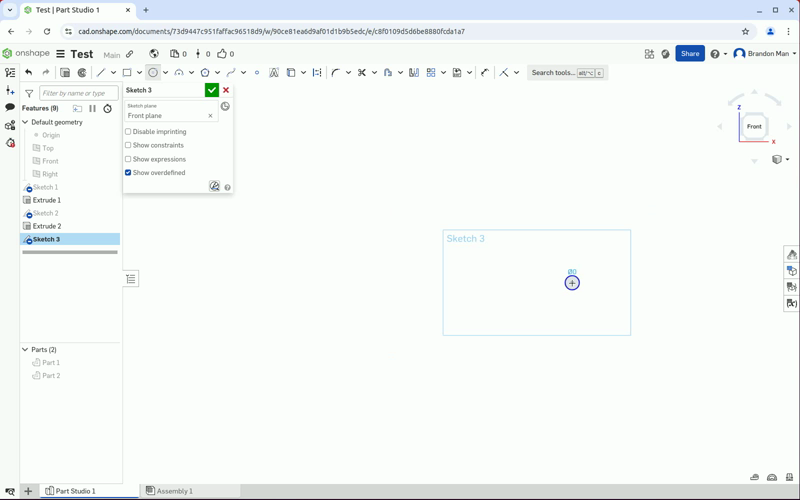
scroll(-6)
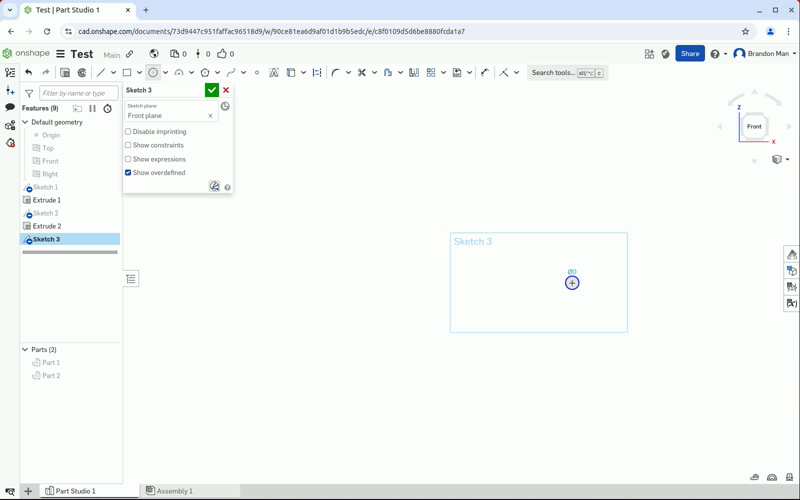
scroll(-6)
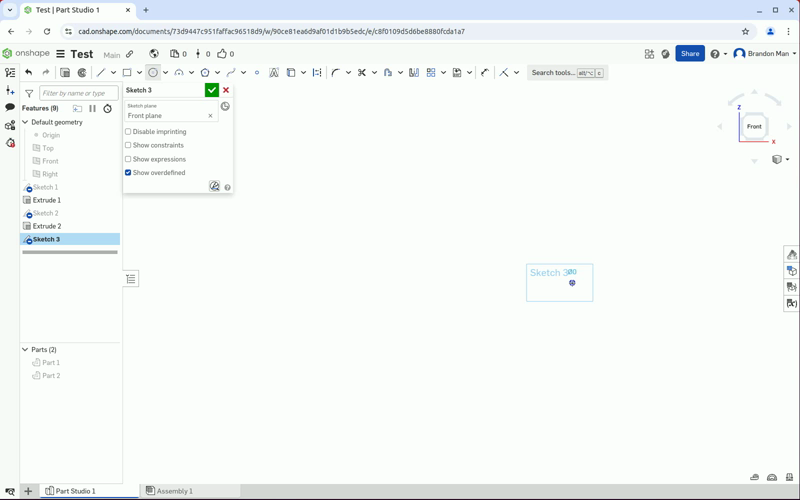
key_up(shift)
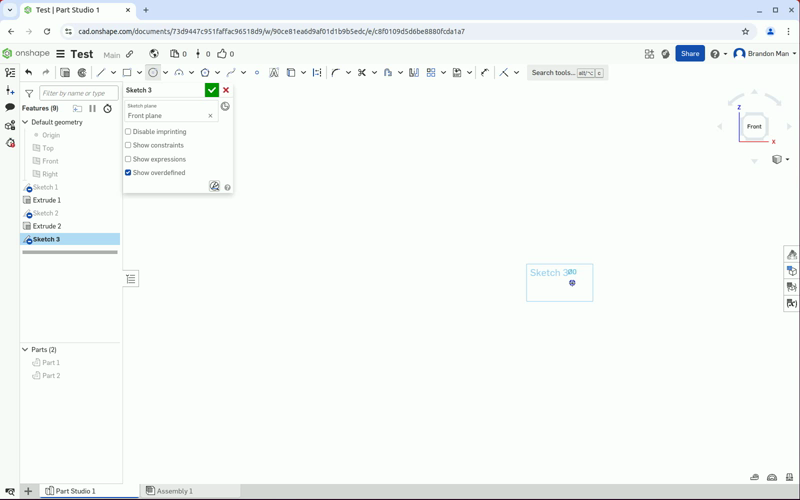
mouse_move(574, 282)
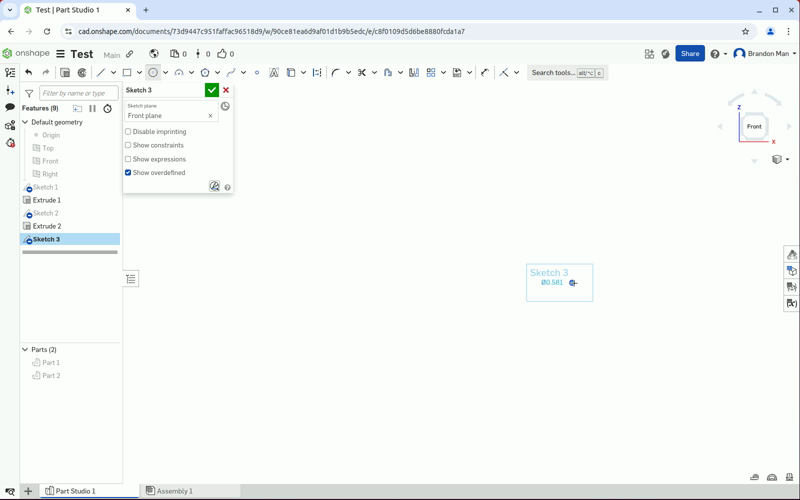
scroll(6)
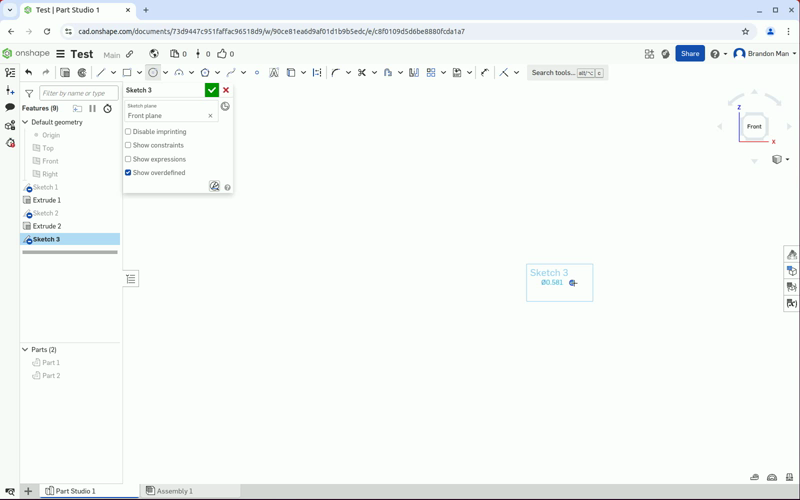
scroll(6)
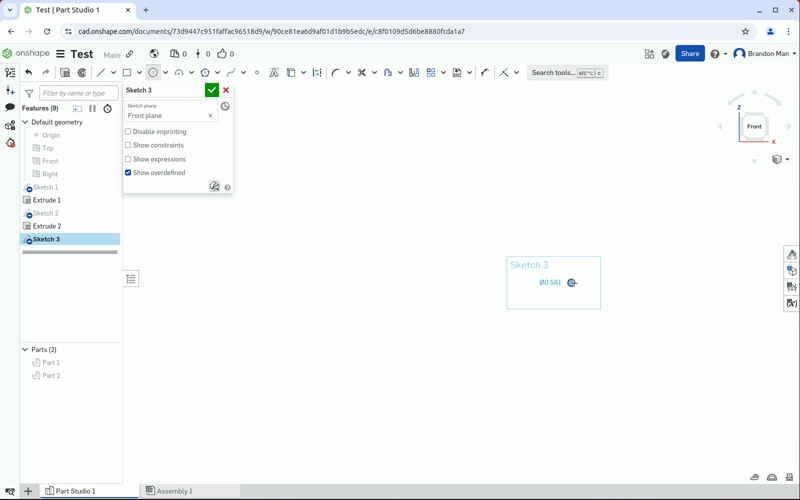
scroll(6)
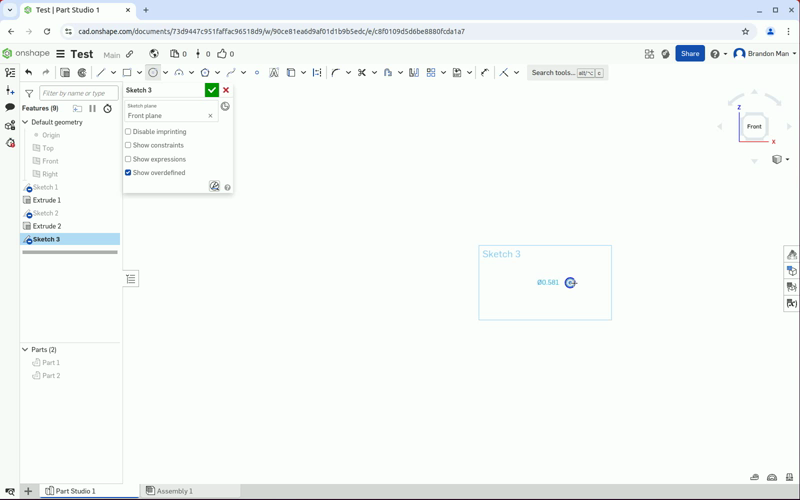
scroll(6)
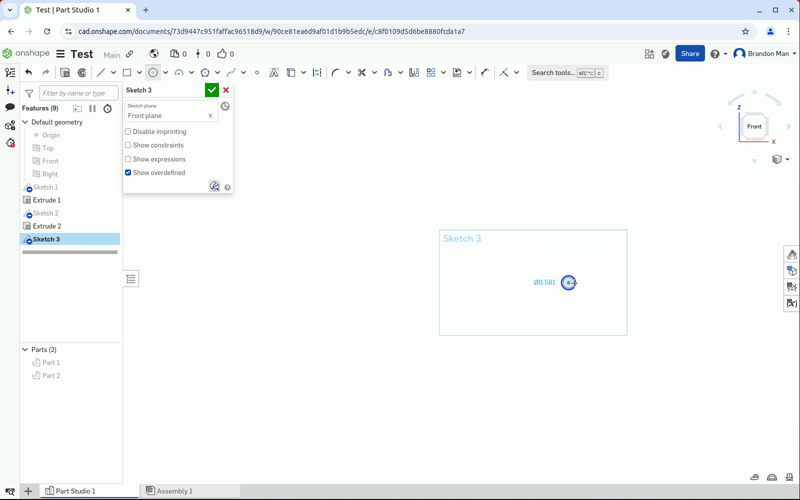
scroll(6)
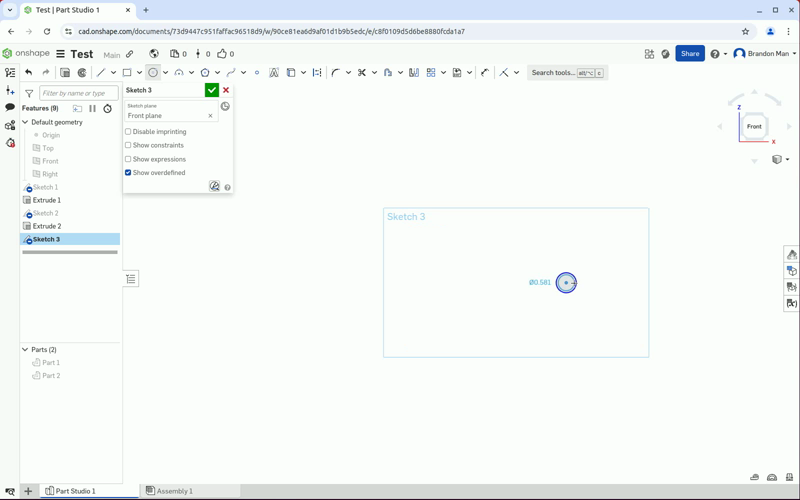
scroll(6)
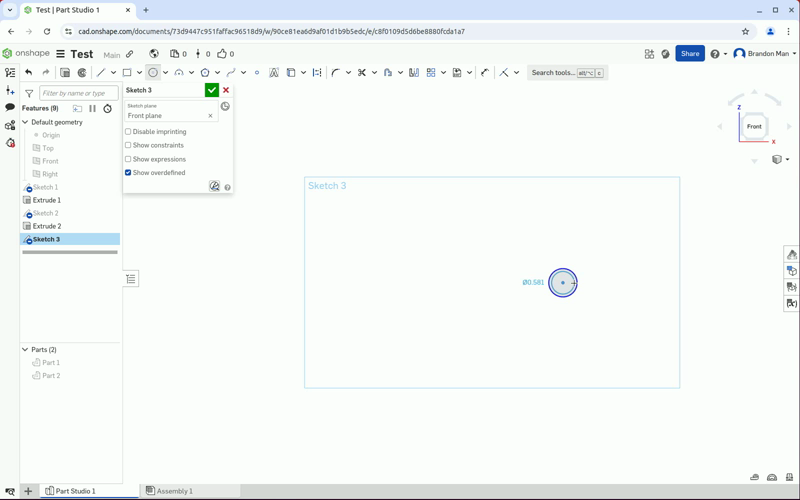
scroll(6)
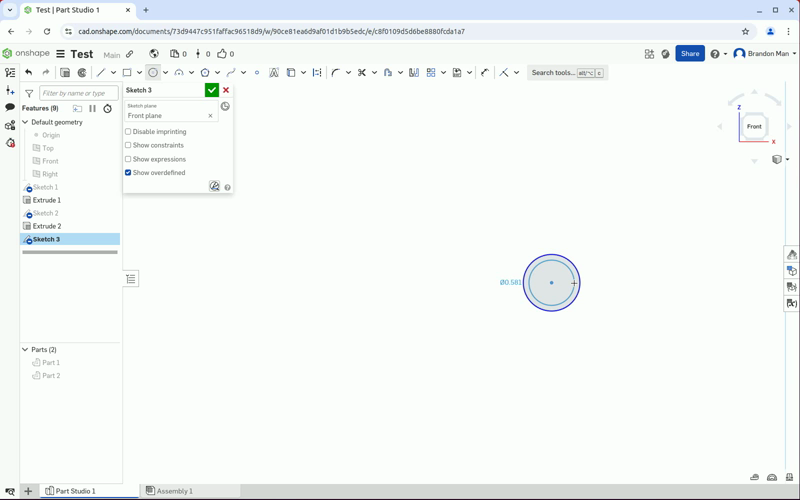
click(574, 282)
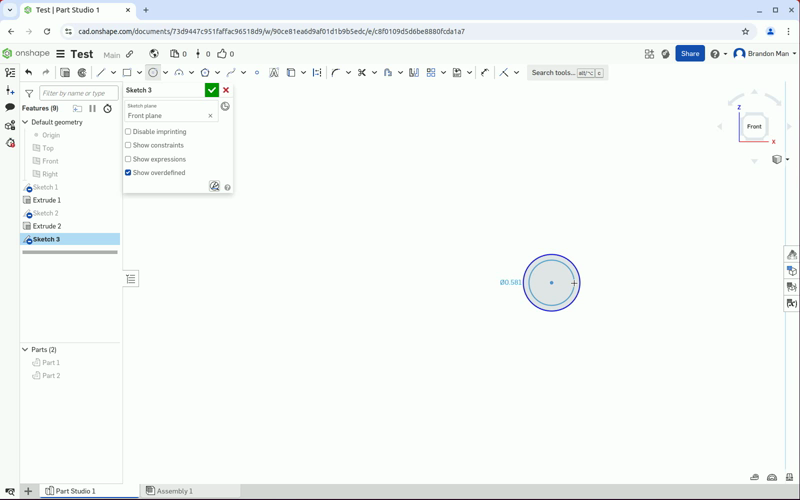
scroll(-6)
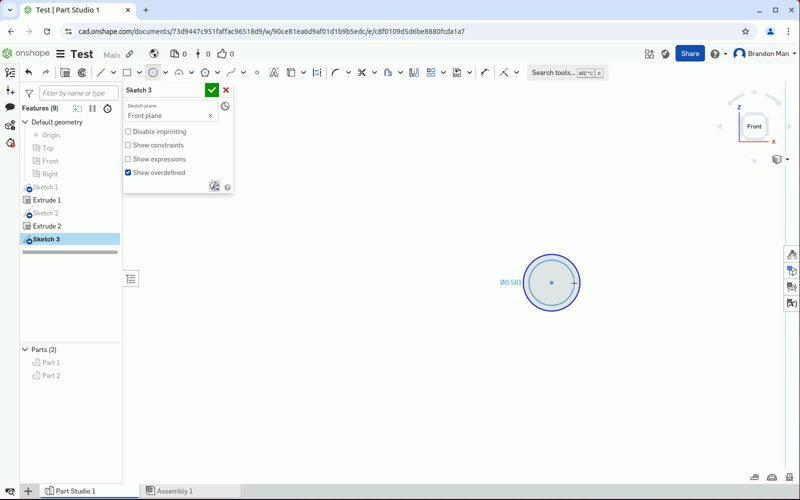
scroll(-6)
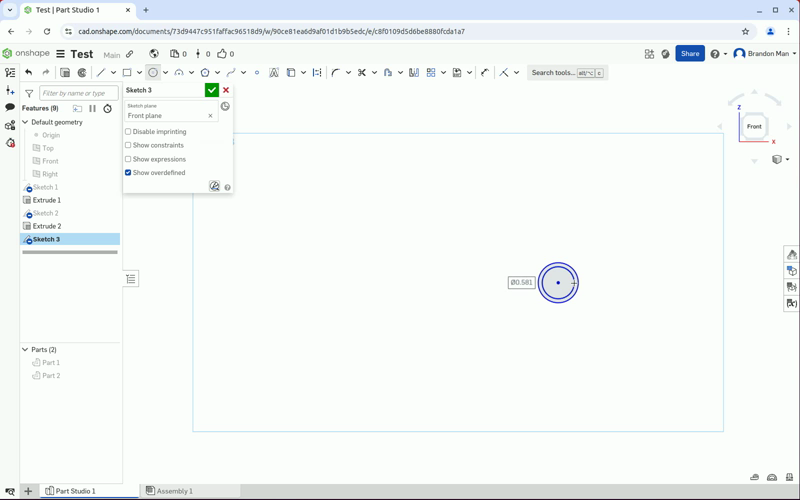
scroll(-6)
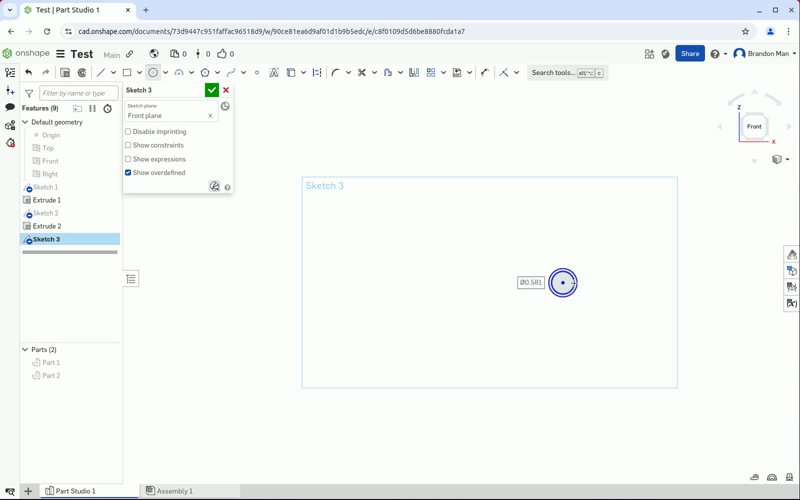
scroll(-6)
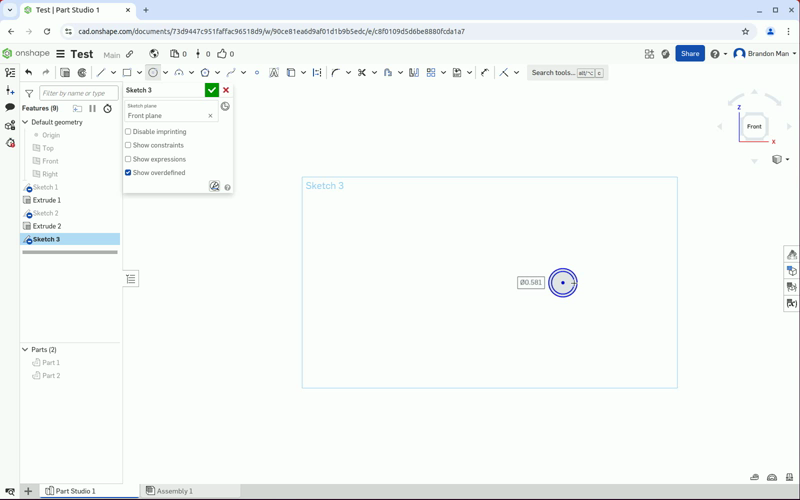
scroll(-6)
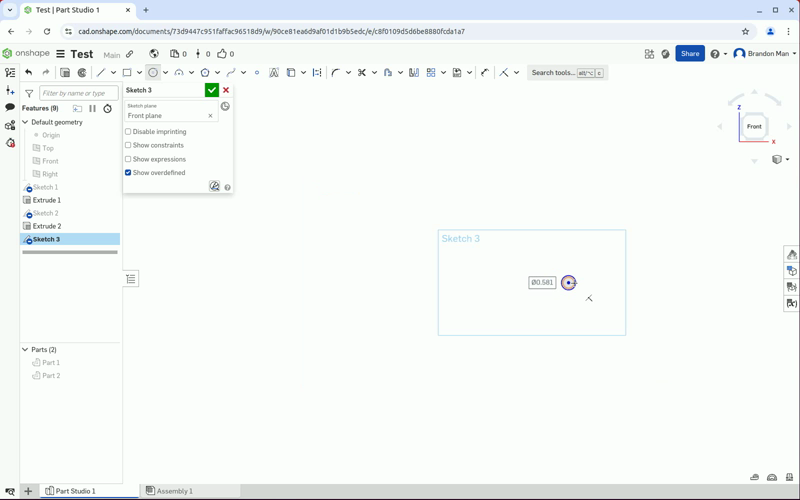
scroll(-6)
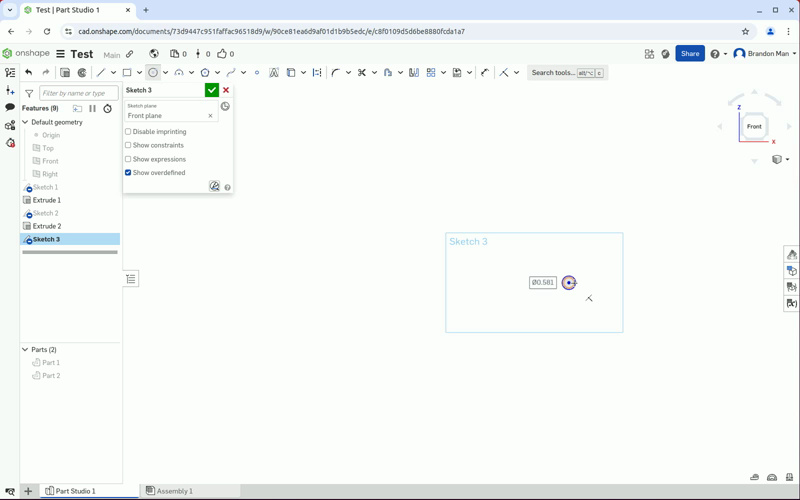
scroll(-6)
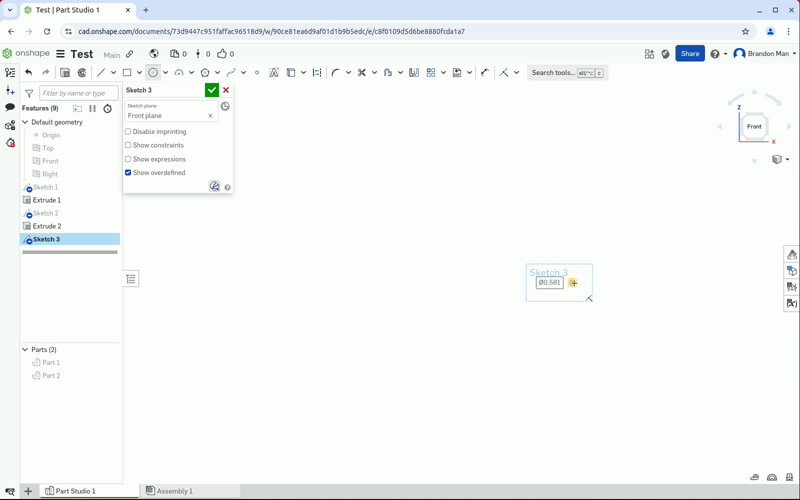
key(esc)
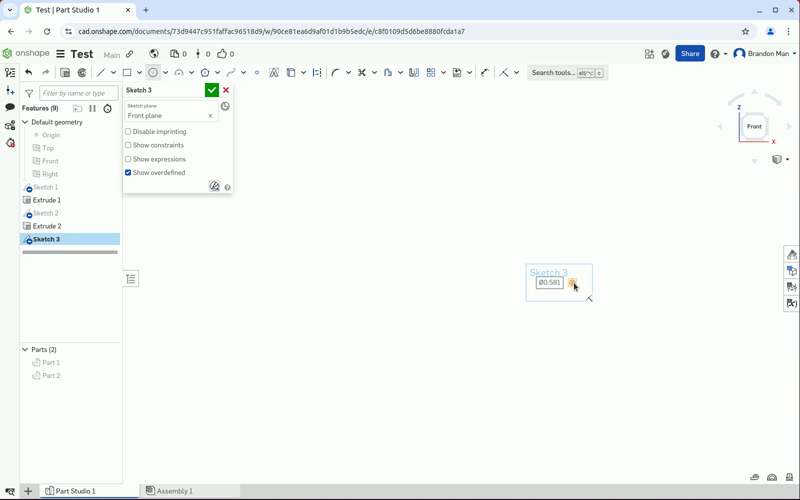
mouse_move(574, 282)
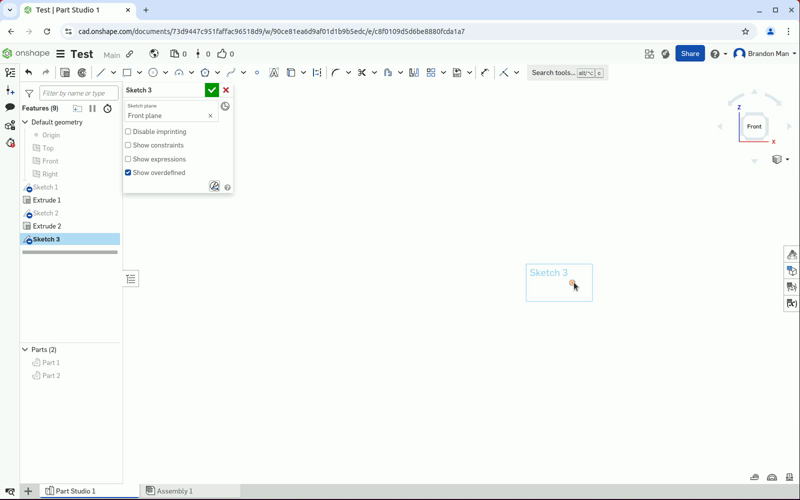
scroll(6)
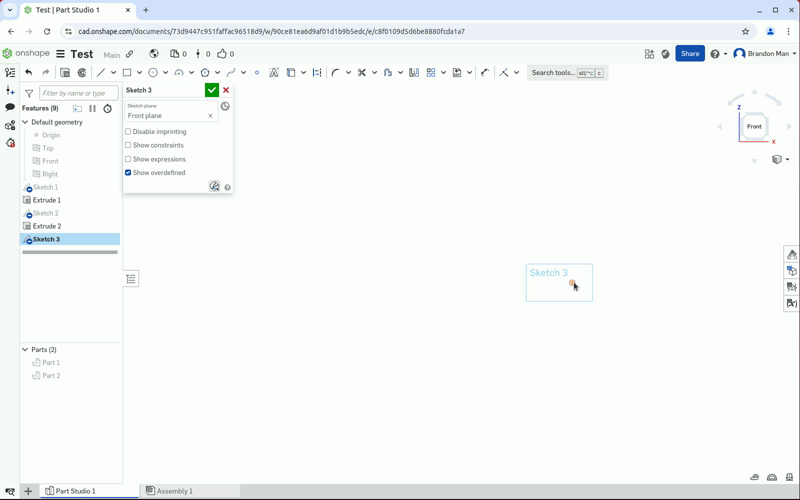
scroll(6)
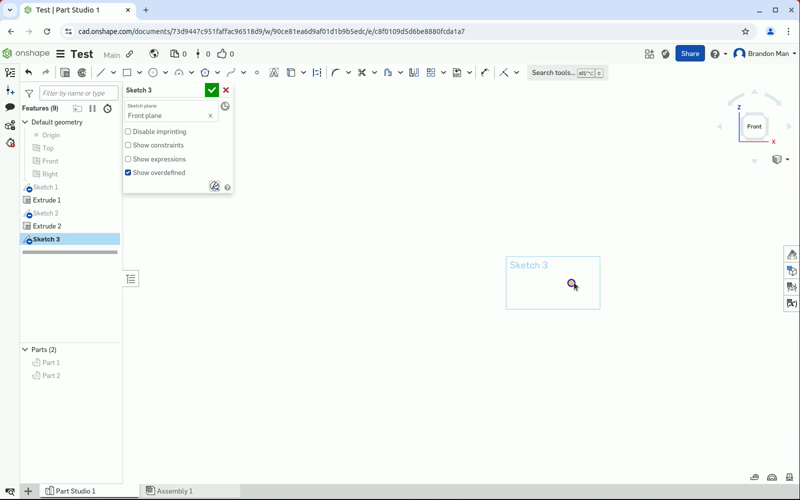
scroll(6)
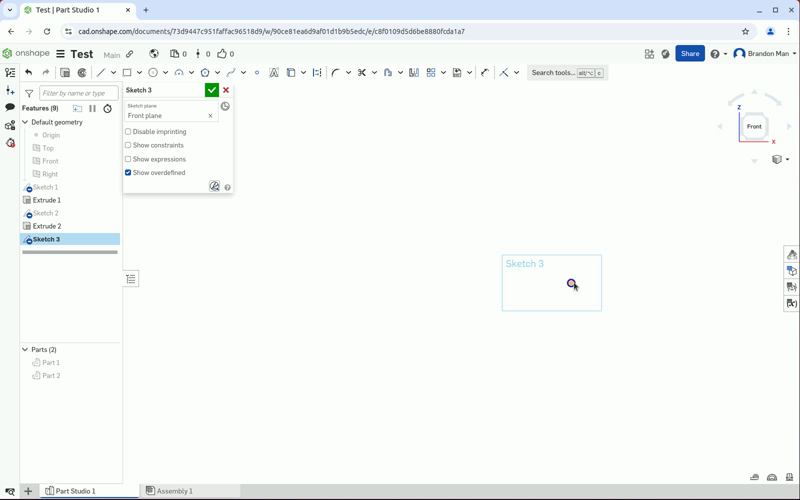
scroll(6)
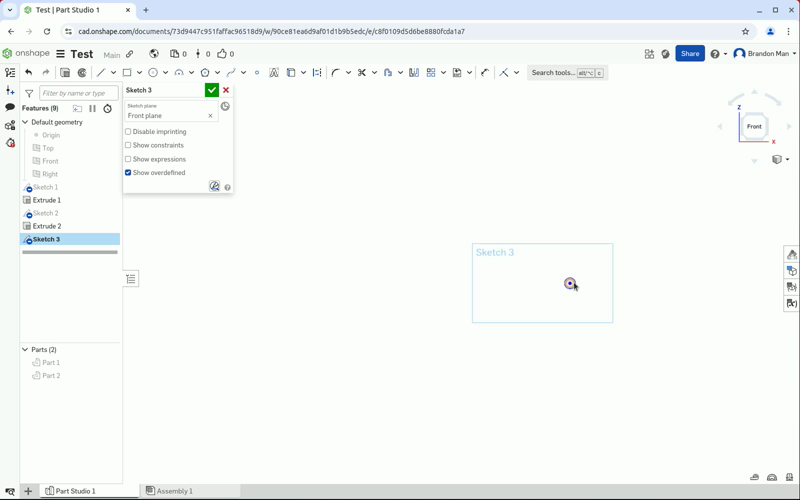
scroll(6)
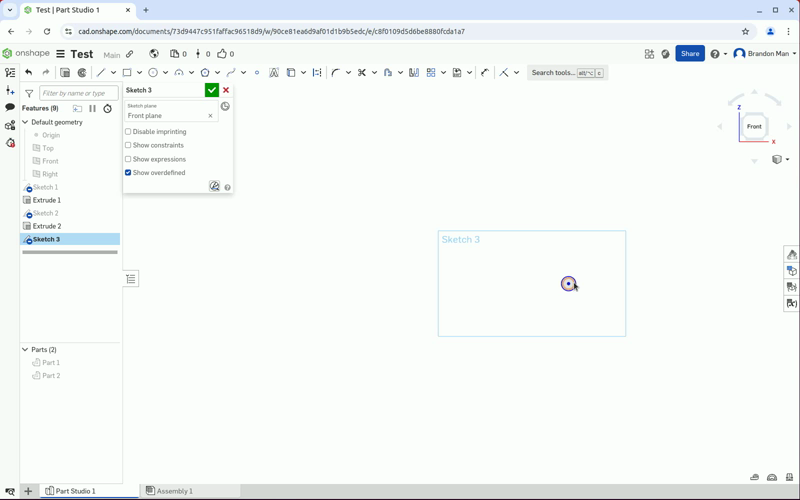
scroll(6)
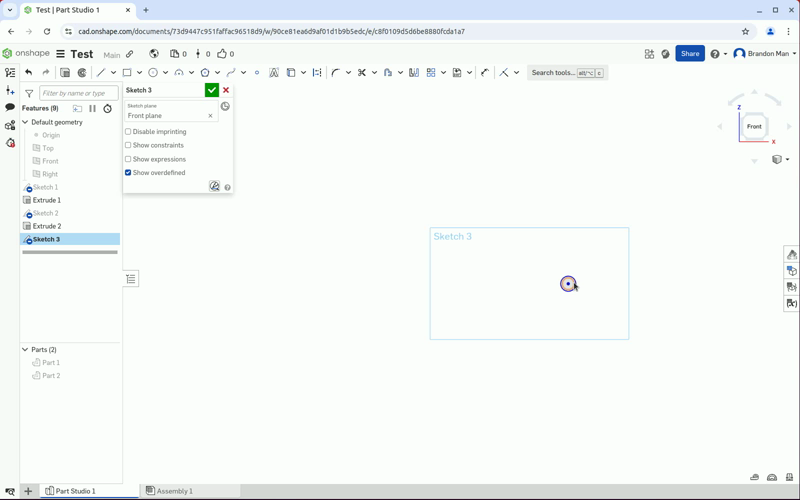
scroll(6)
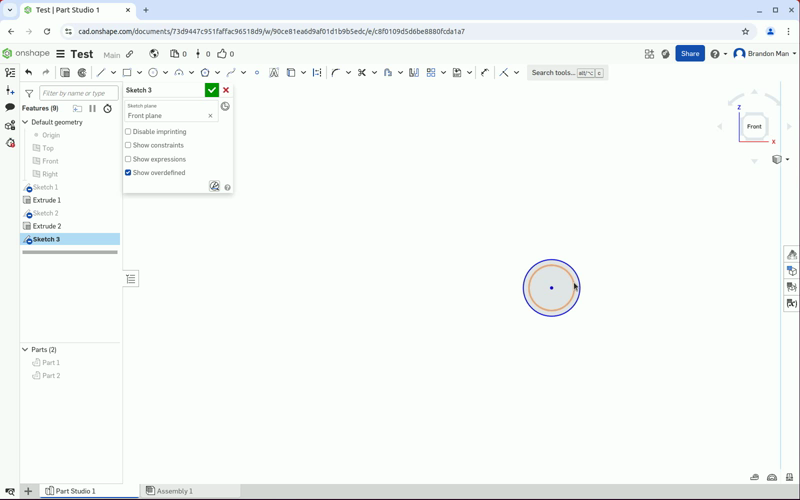
click(574, 282)
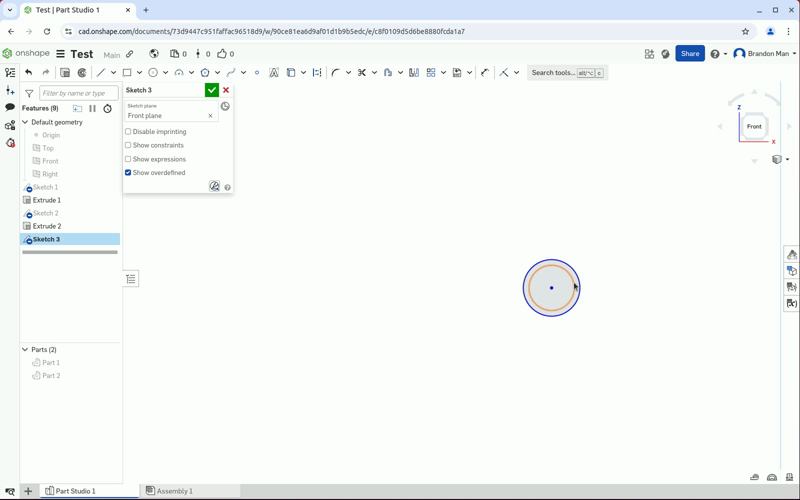
scroll(-6)
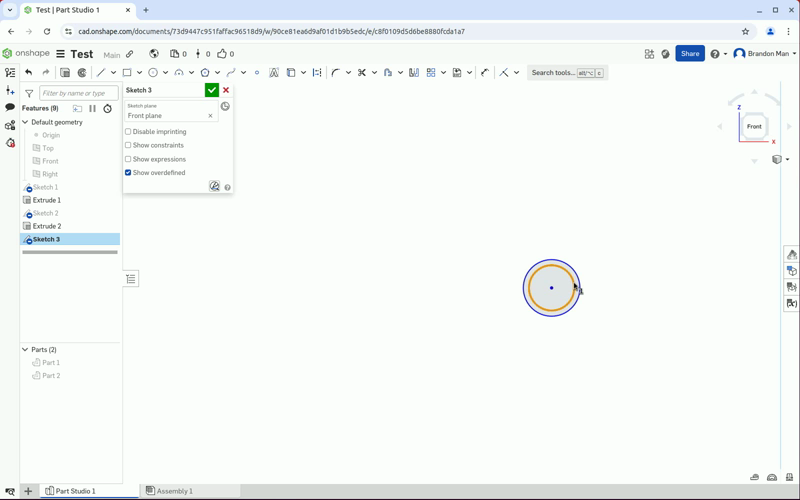
scroll(-6)
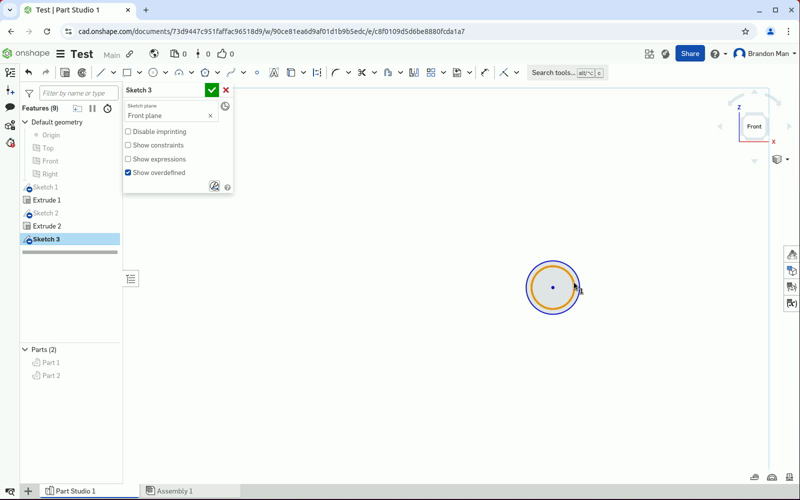
scroll(-6)
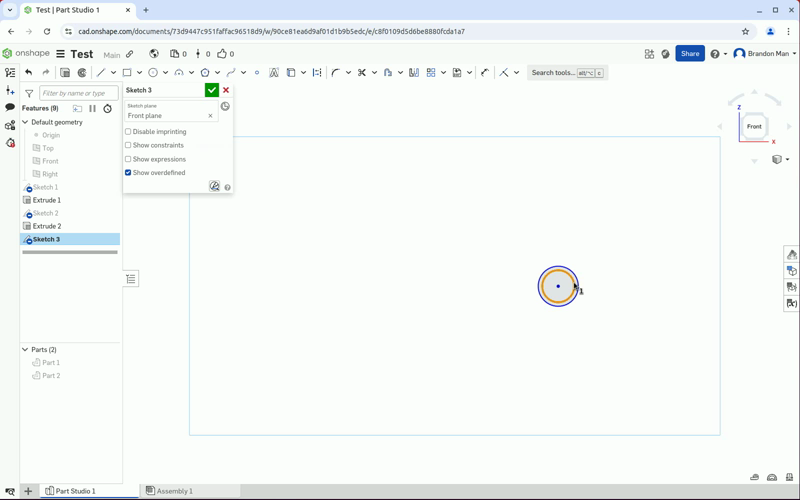
scroll(-6)
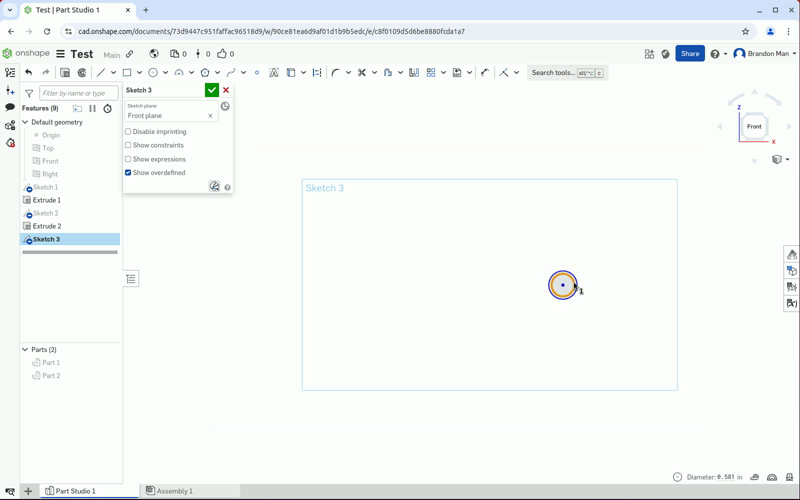
scroll(-6)
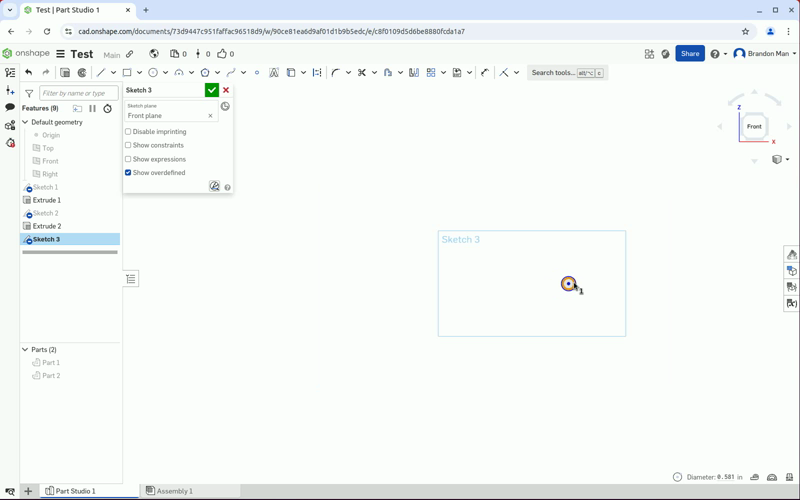
scroll(-6)
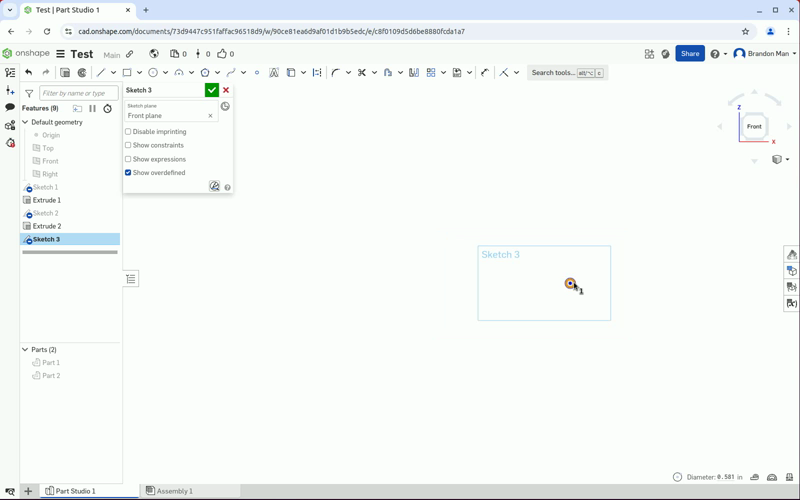
scroll(-6)
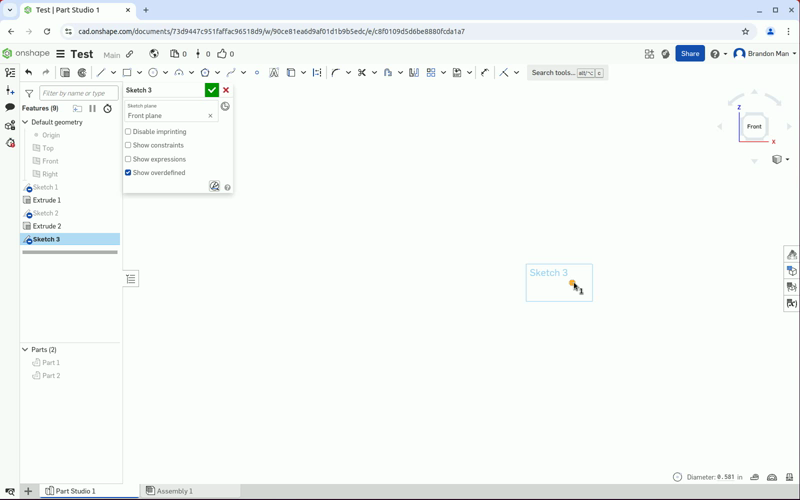
mouse_move(73, 352)
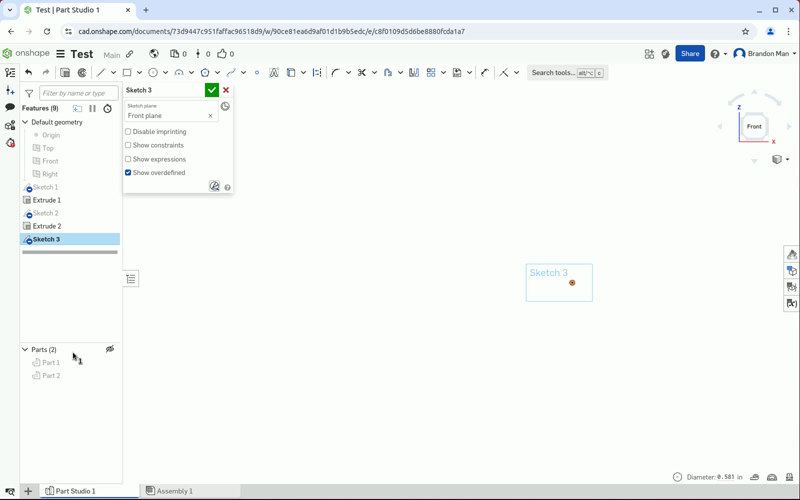
key(shift+y)
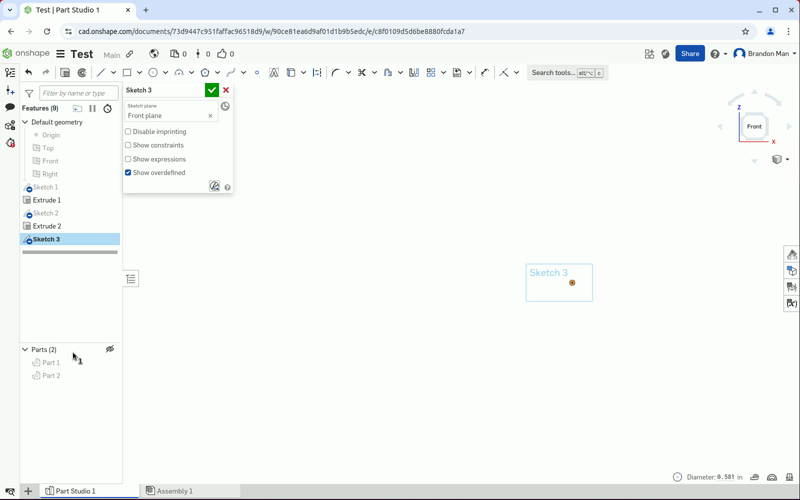
key(shift+e)
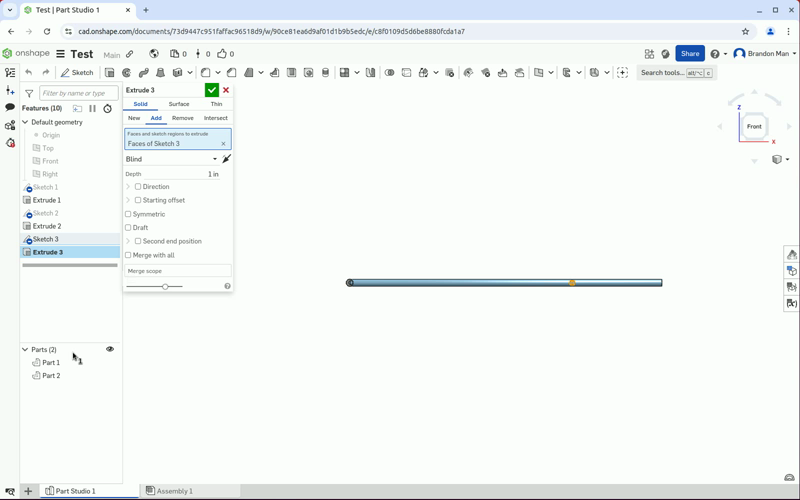
mouse_move(143, 106)
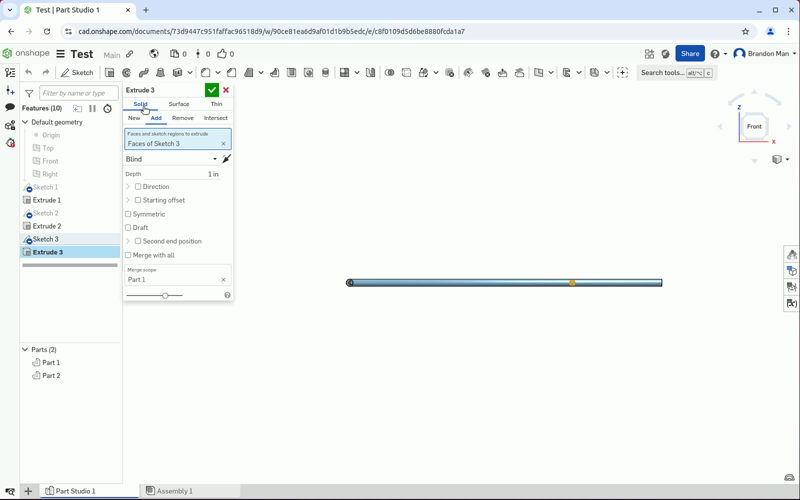
click(143, 106)
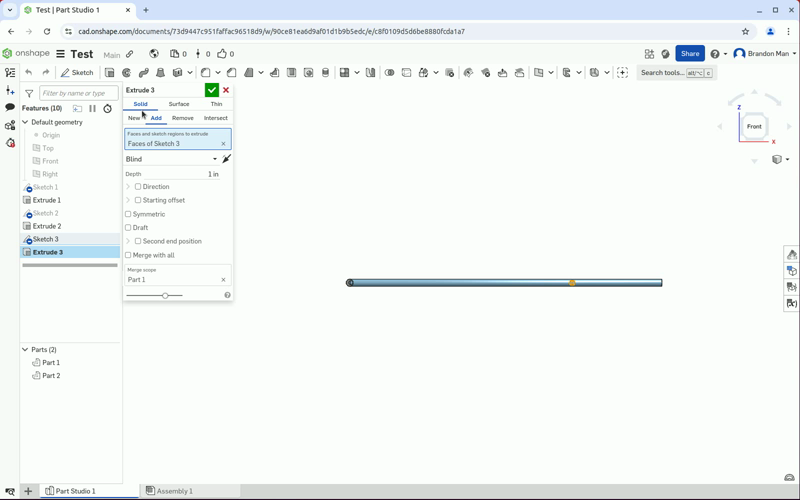
mouse_move(137, 120)
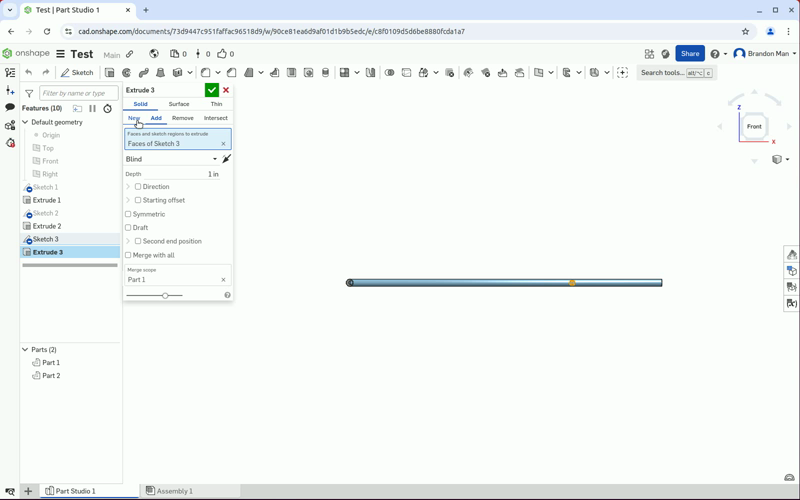
click(137, 120)
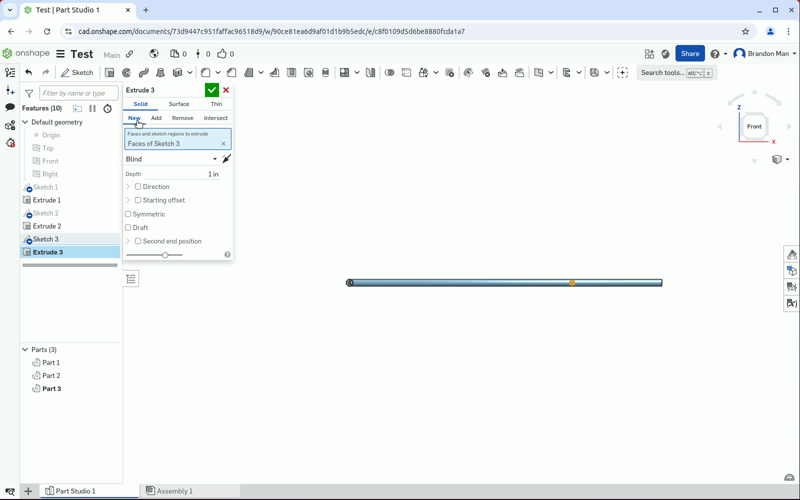
key(tab, 4)
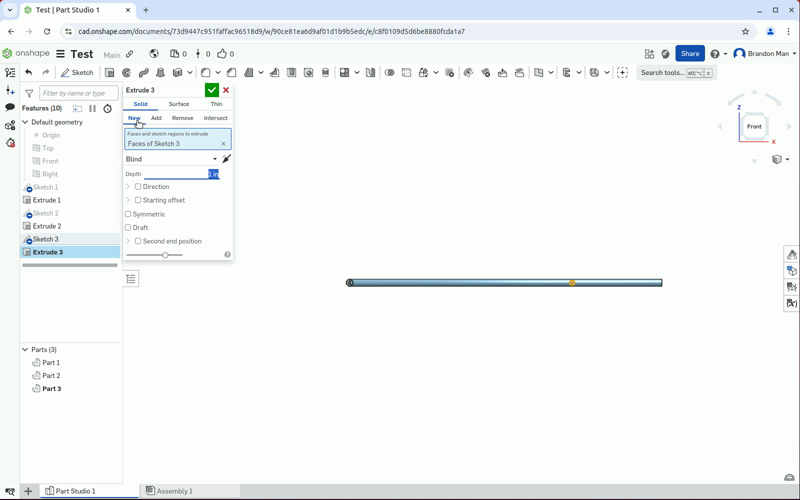
text(8.184)
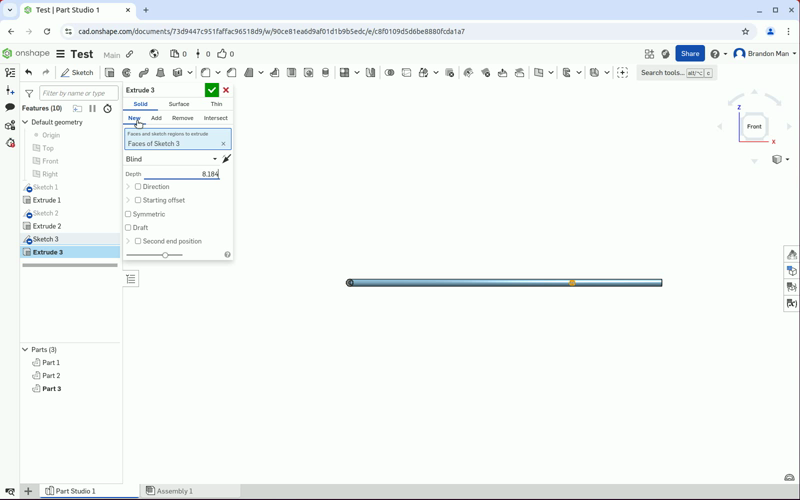
key(tab, 3)
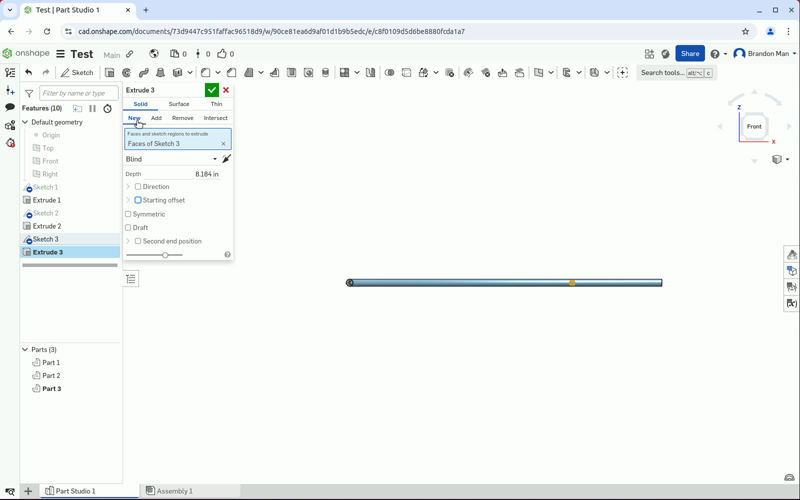
key(tab, 2)
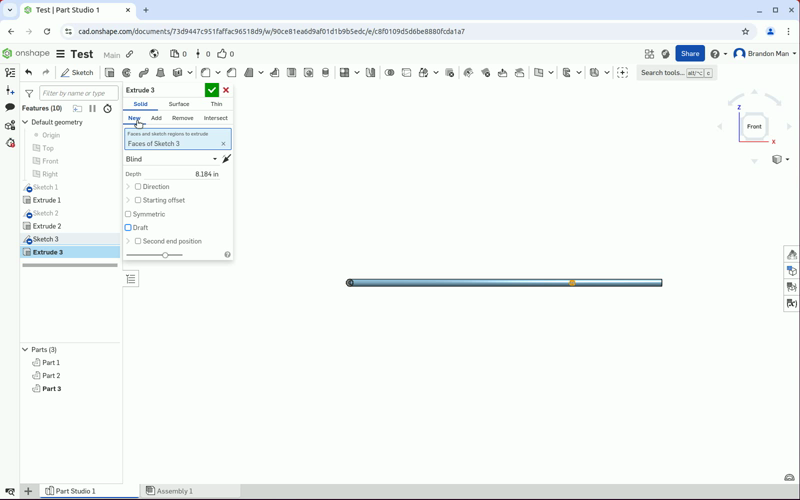
key(space)
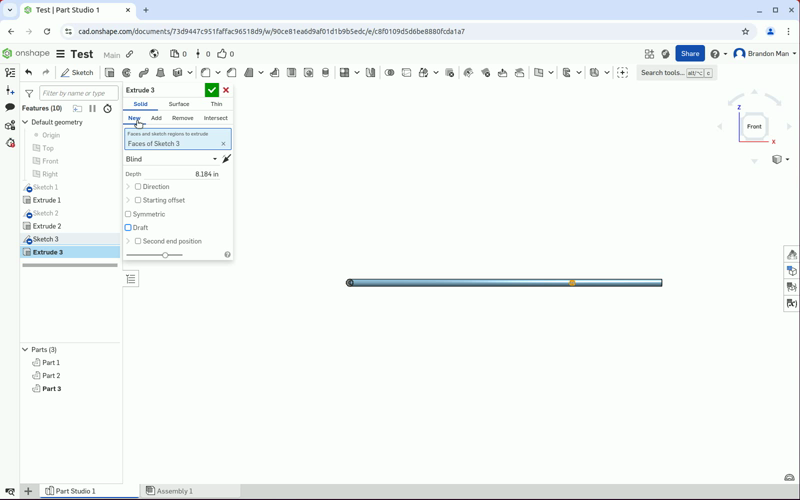
key(tab, 3)
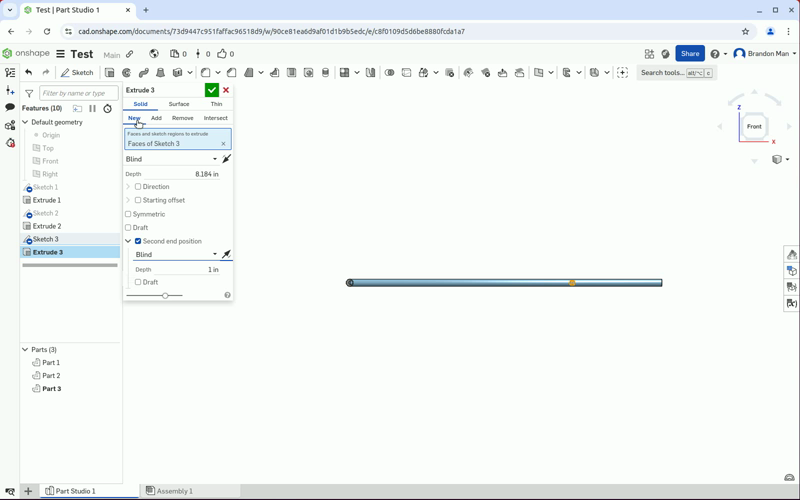
text(5.055)
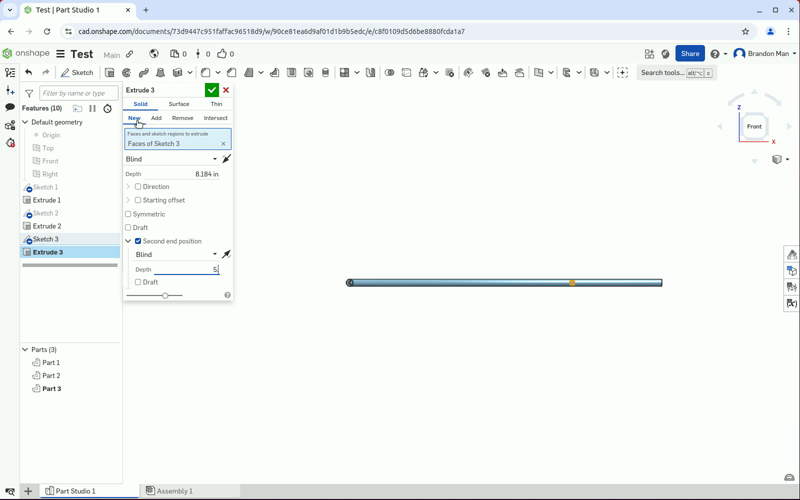
key(enter)
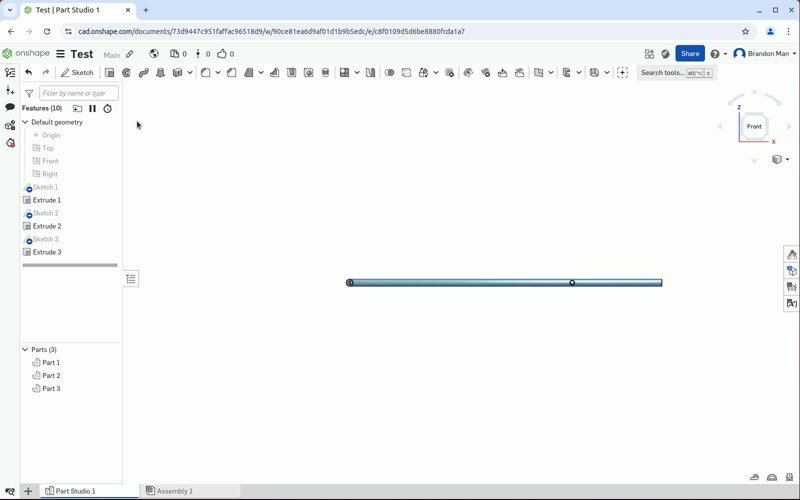
key(shift+h)
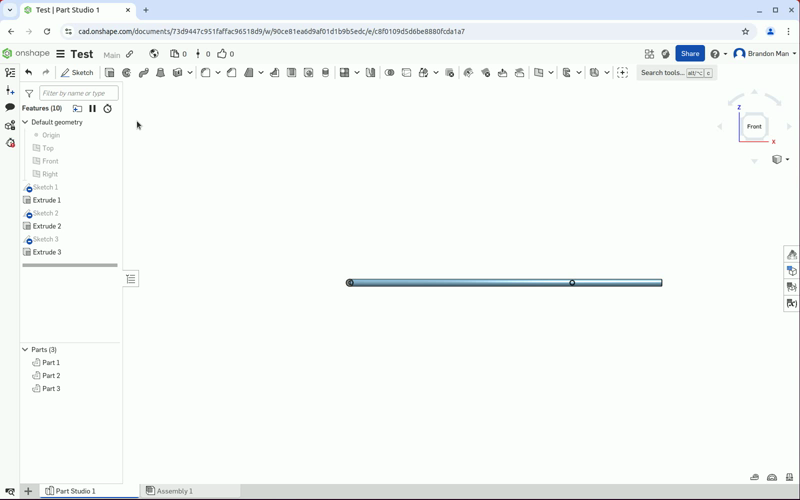
key(shift+h)
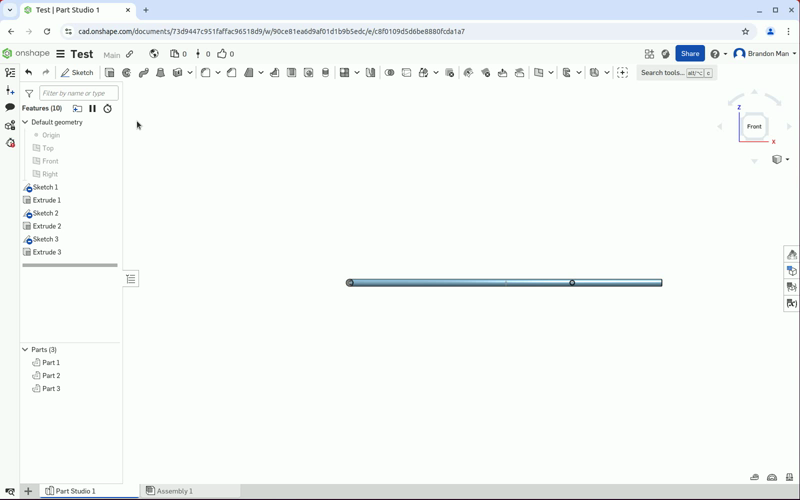
key(shift+7)
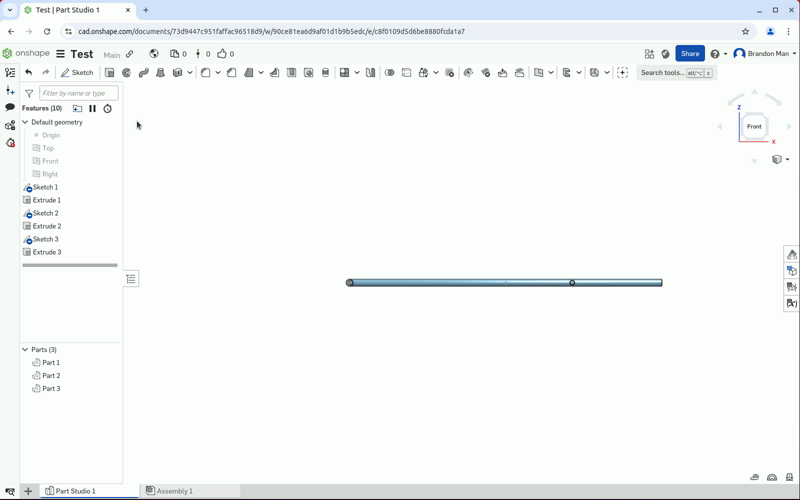
key(left, 2)
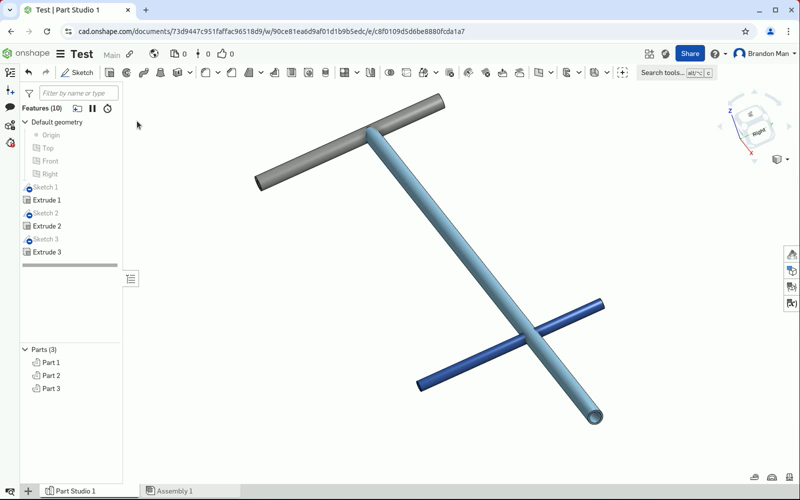
key(down, 2)
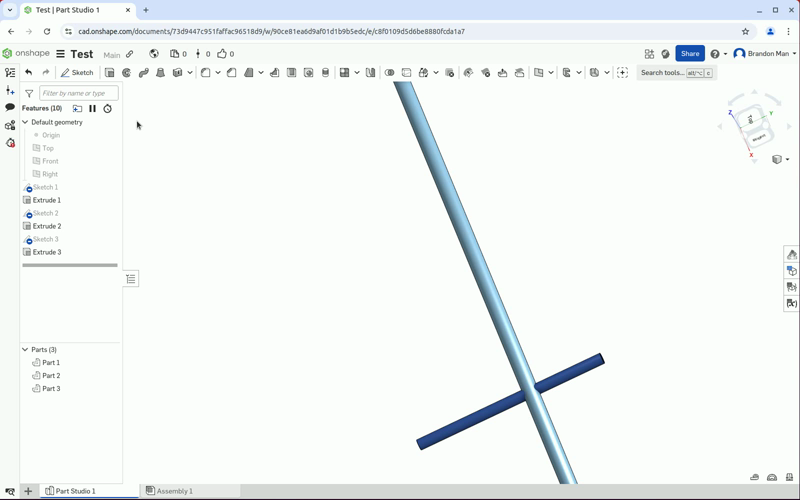
key(up, 2)
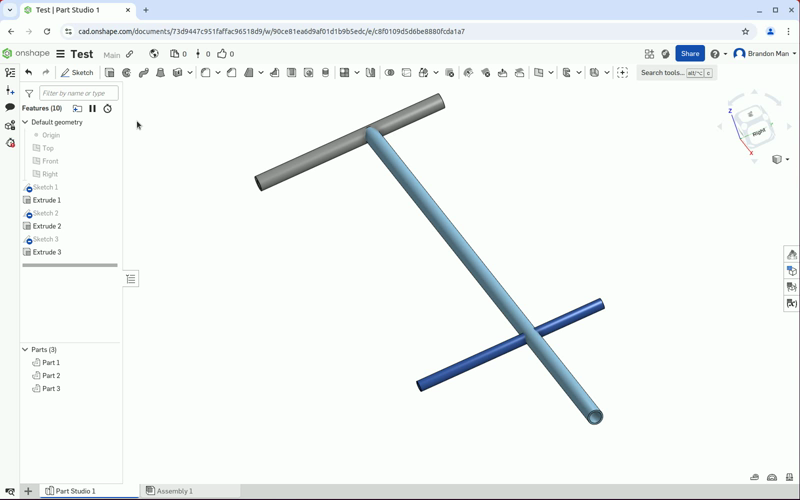
key(right, 2)
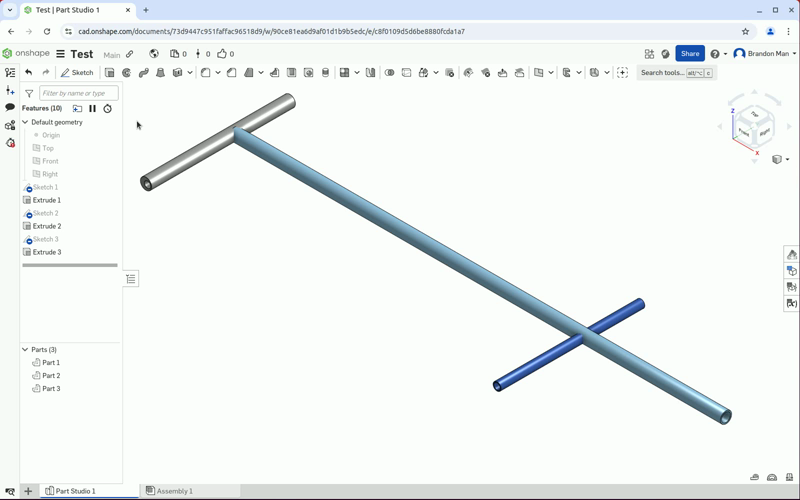
mouse_move(73, 189)
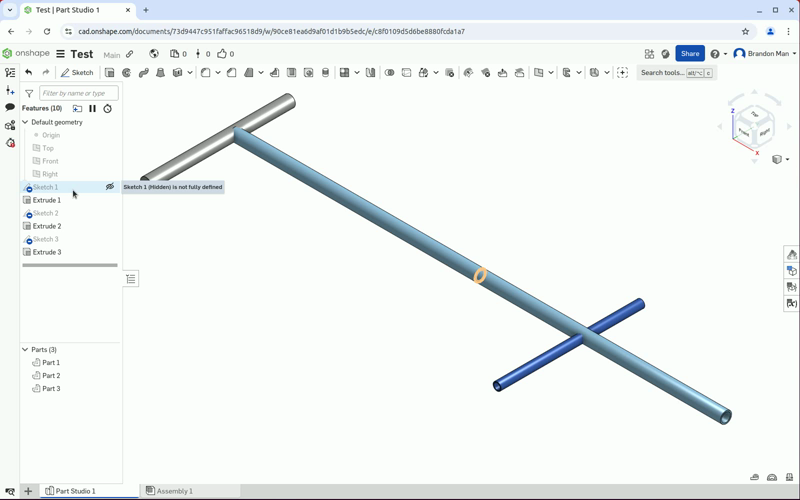
click(73, 189)